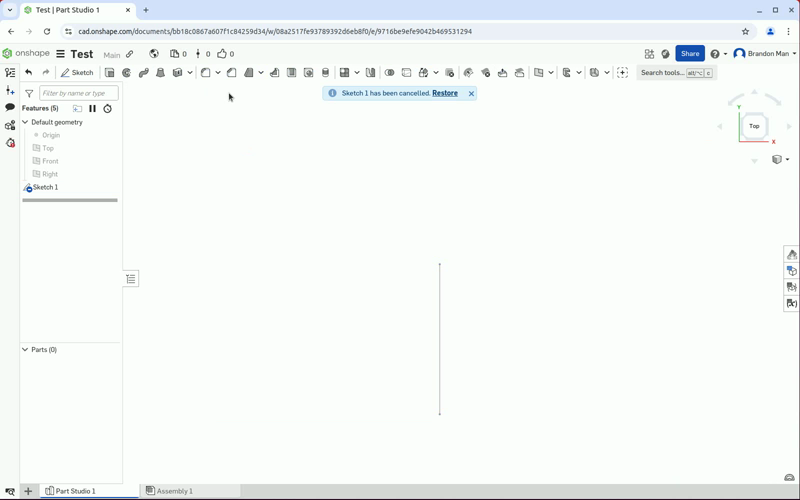
key(shift+h)
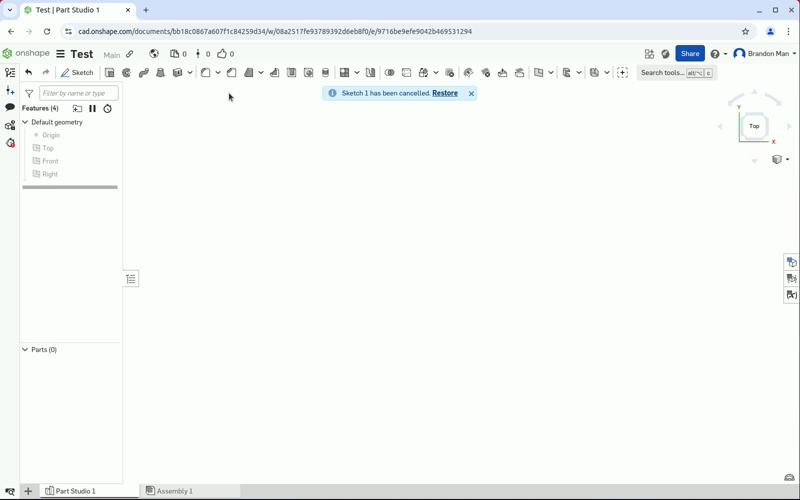
mouse_move(73, 352)
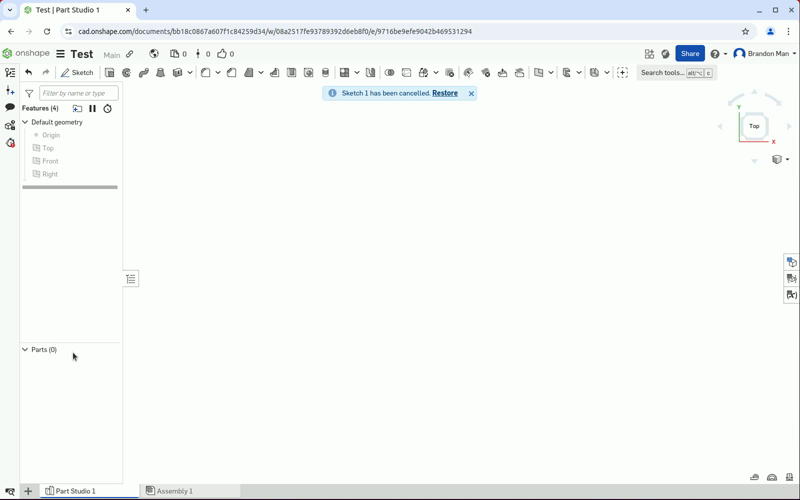
key(y)
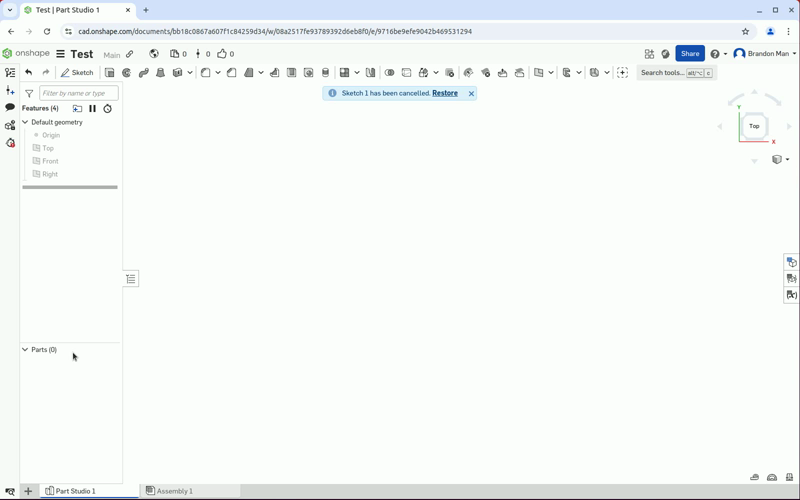
key(shift+p)
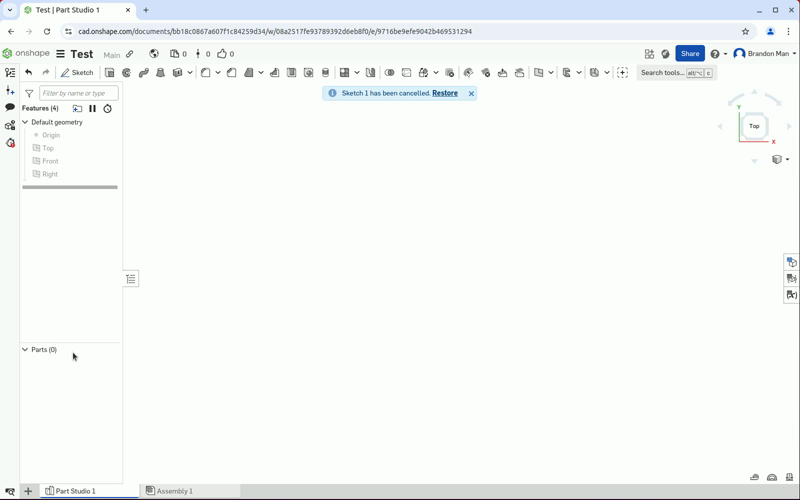
key(space)
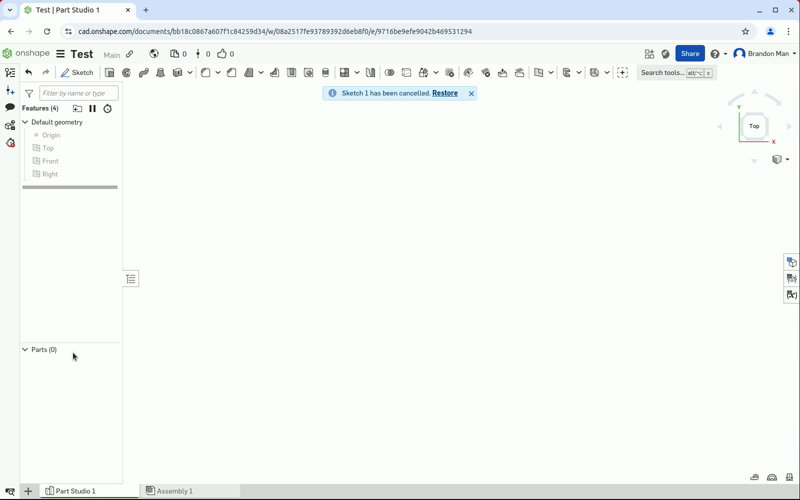
key_down(shift)
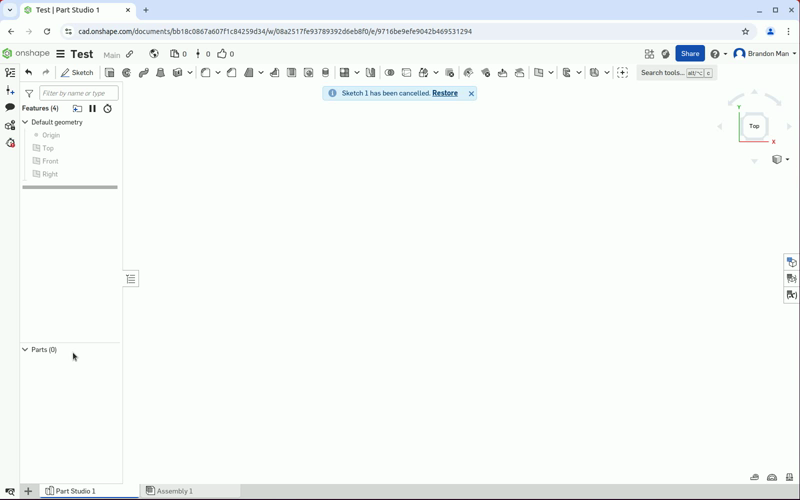
key(up)
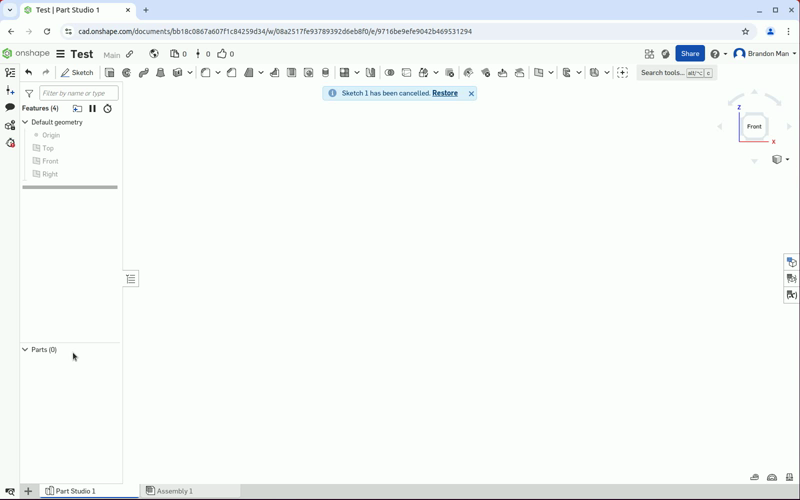
key_up(shift)
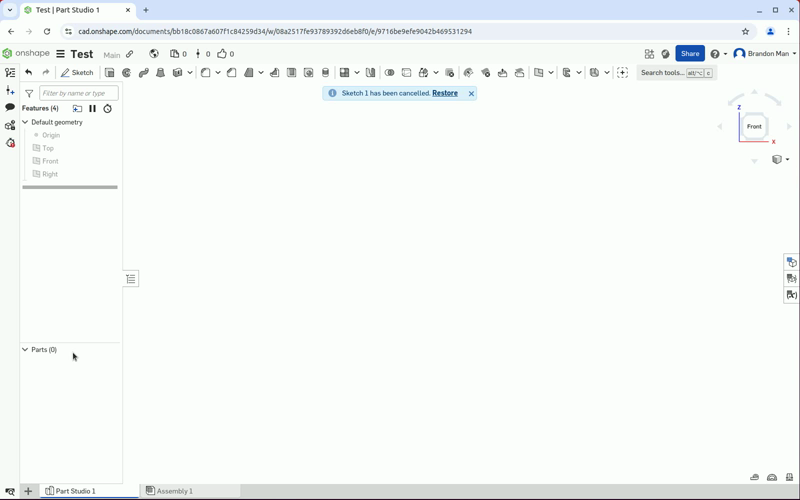
key(space)
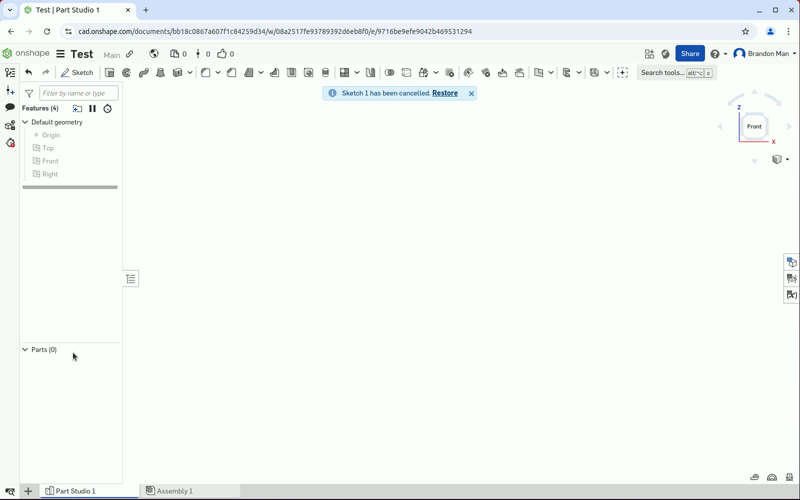
key_down(shift)
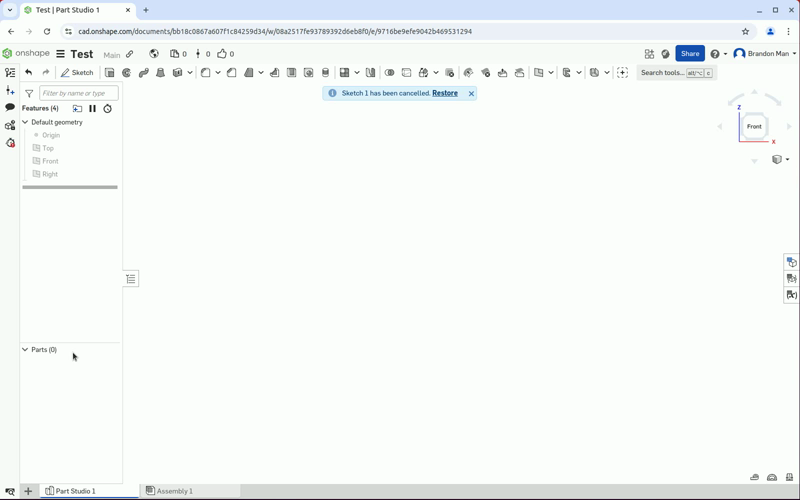
key(left)
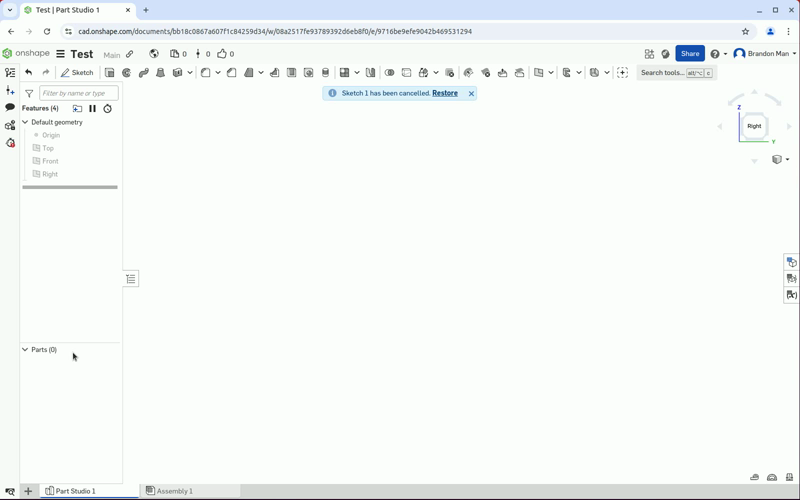
key_up(shift)
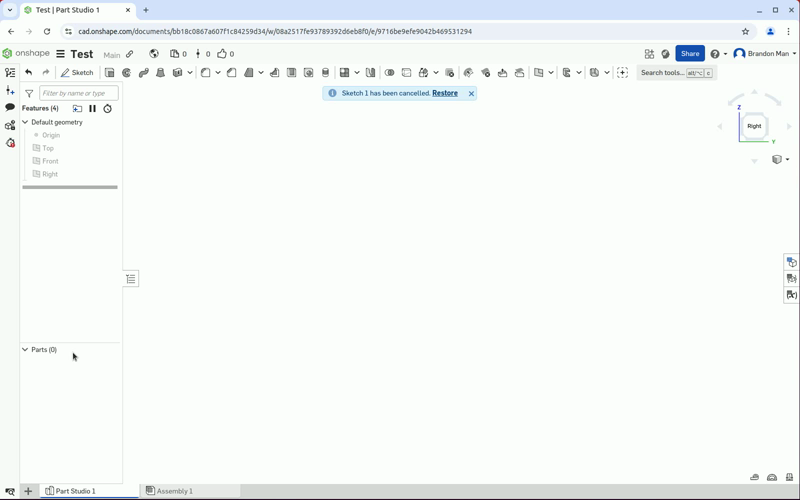
mouse_move(73, 352)
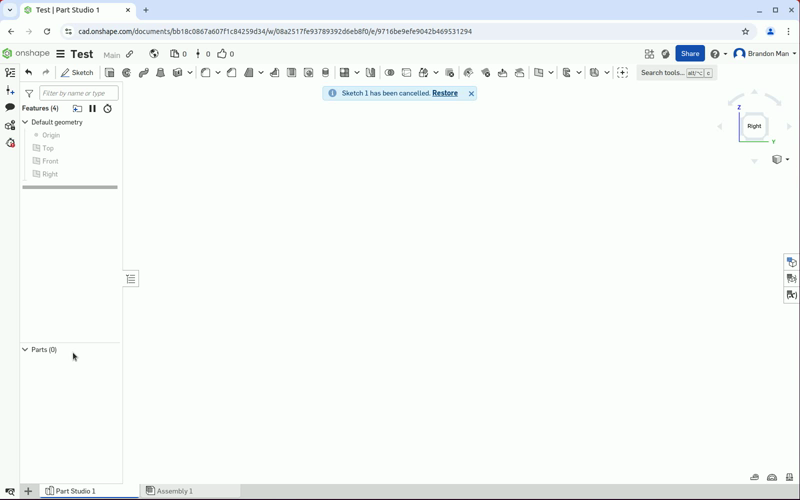
key(shift+y)
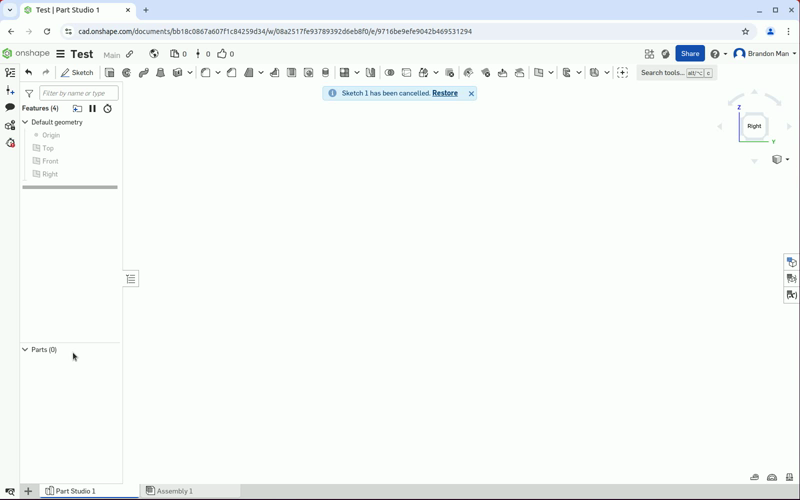
key(shift+s)
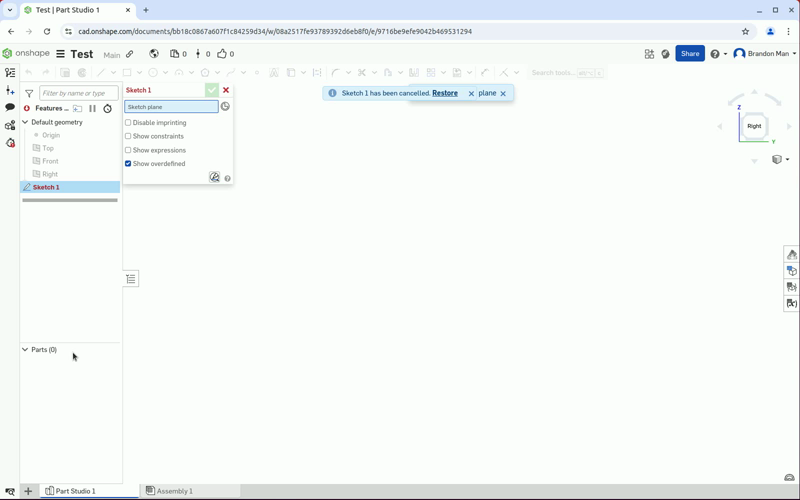
mouse_move(73, 176)
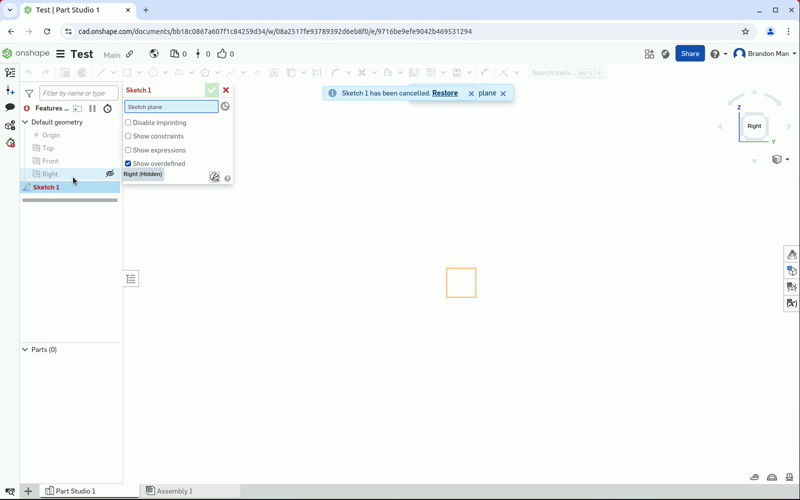
click(73, 176)
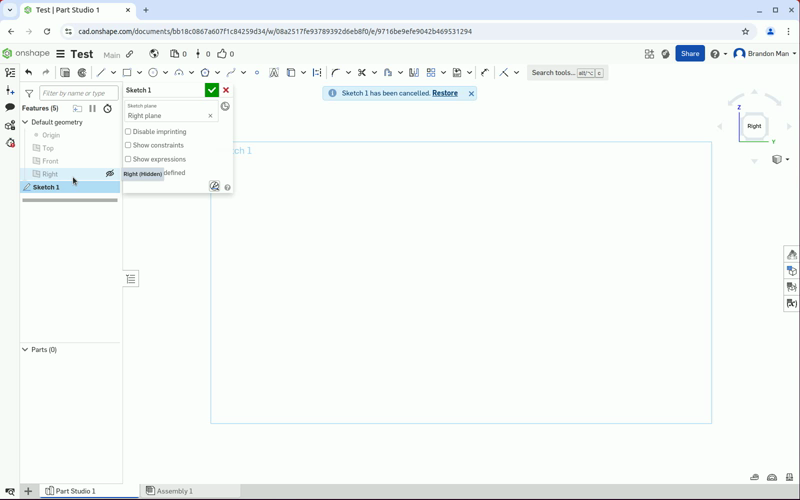
mouse_move(73, 352)
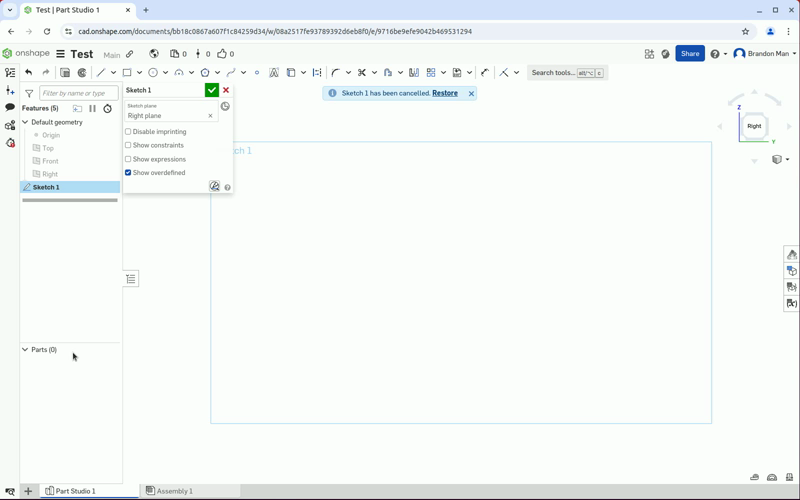
key(y)
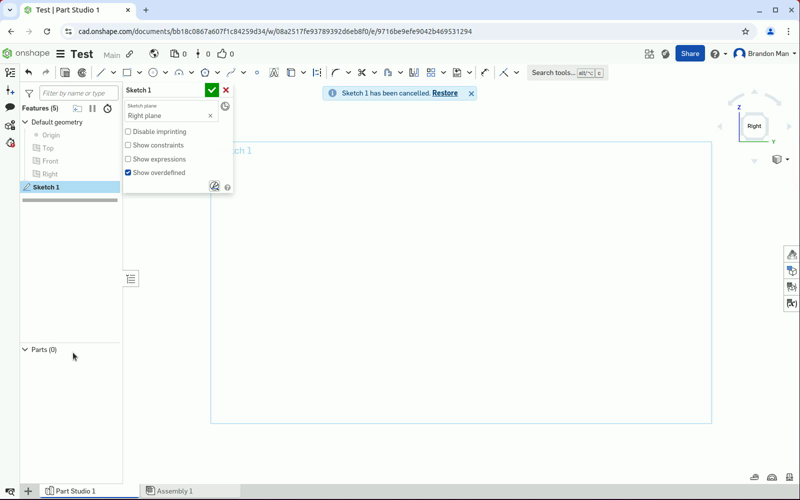
key(c)
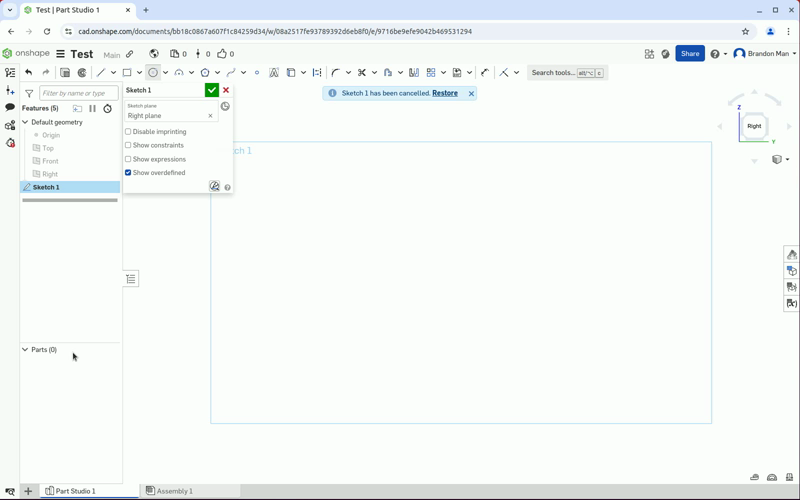
key_down(shift)
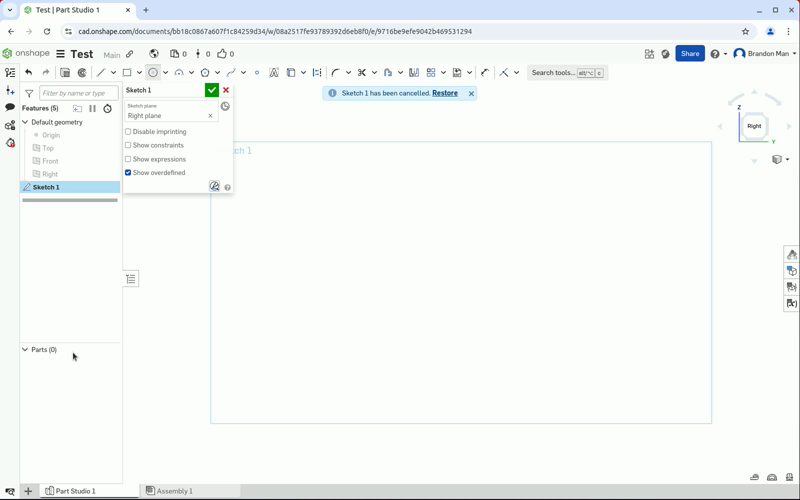
mouse_move(461, 282)
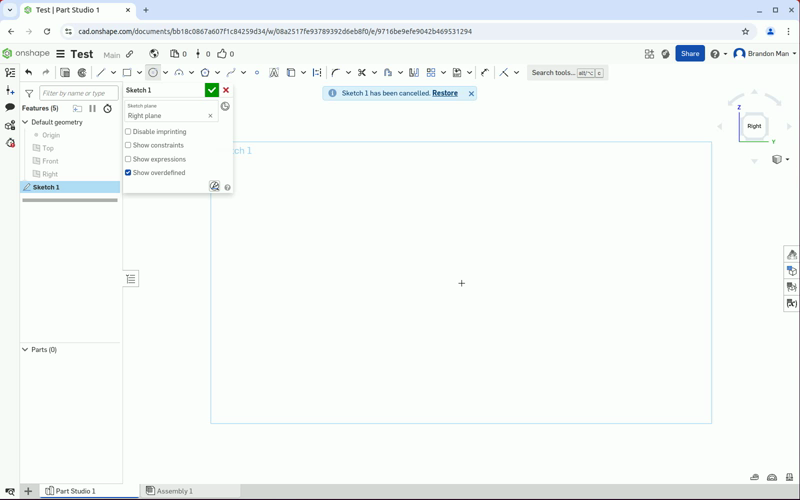
click(461, 282)
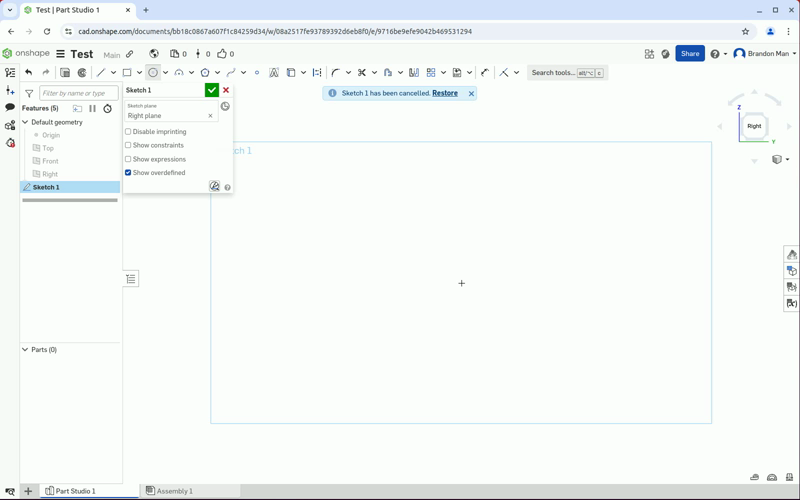
key_up(shift)
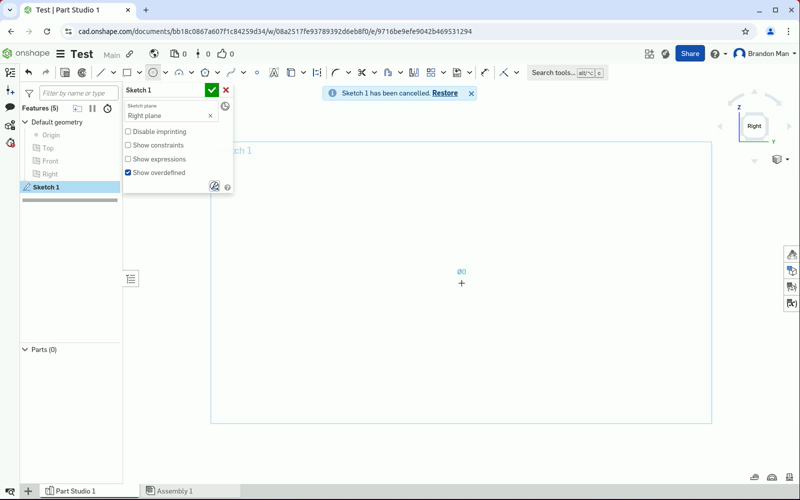
mouse_move(464, 282)
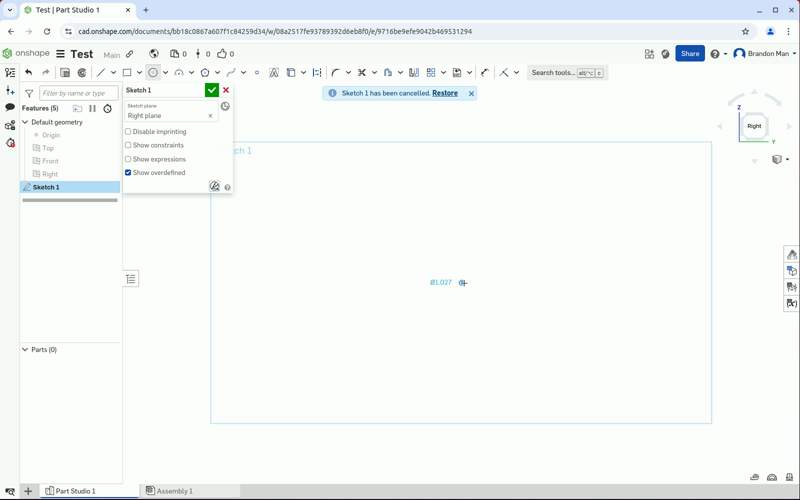
scroll(6)
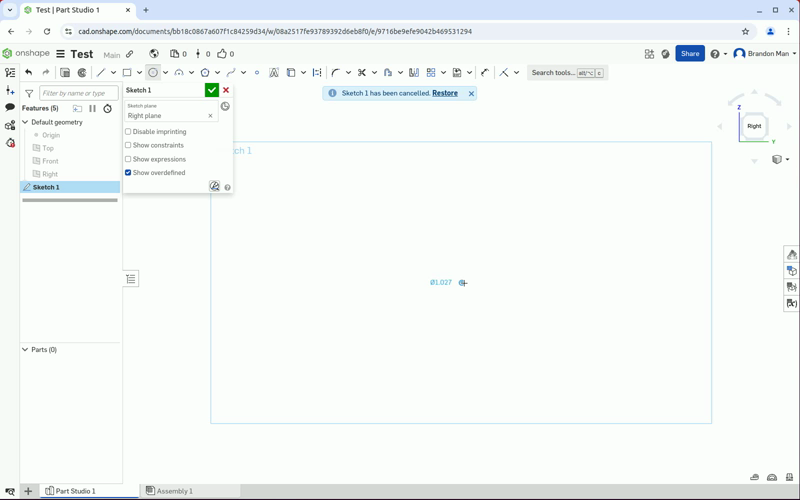
scroll(6)
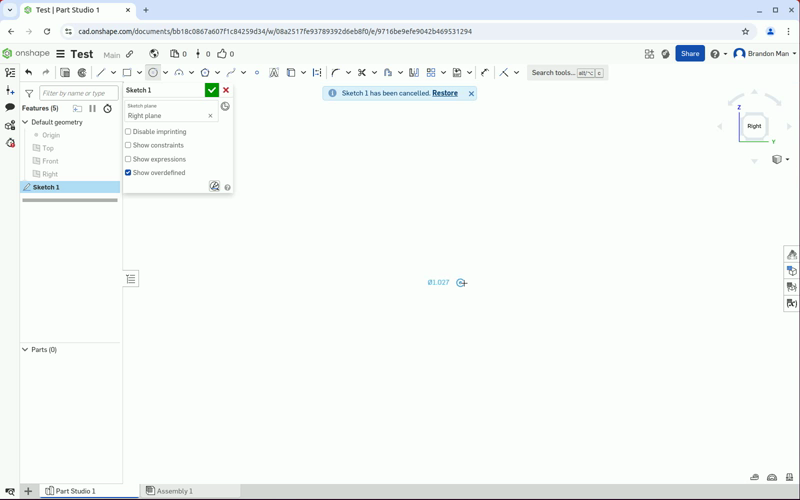
scroll(6)
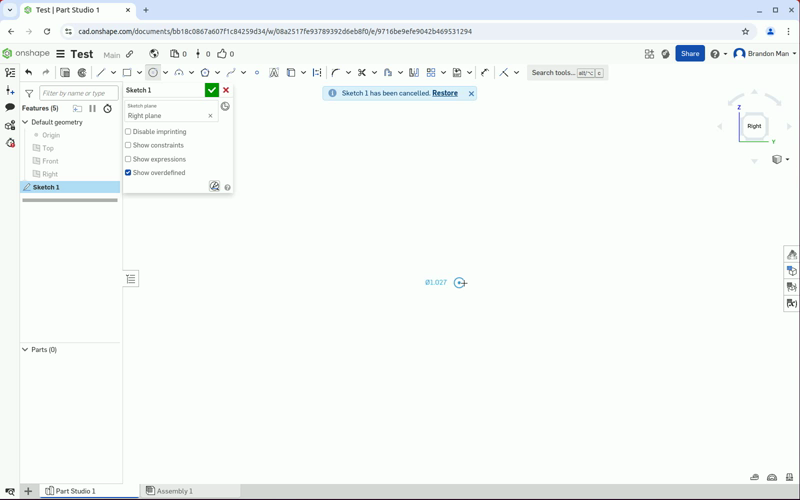
scroll(6)
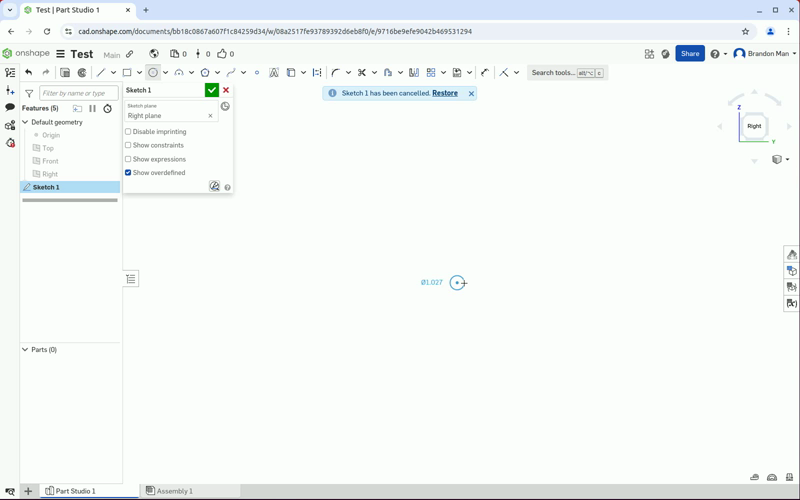
scroll(6)
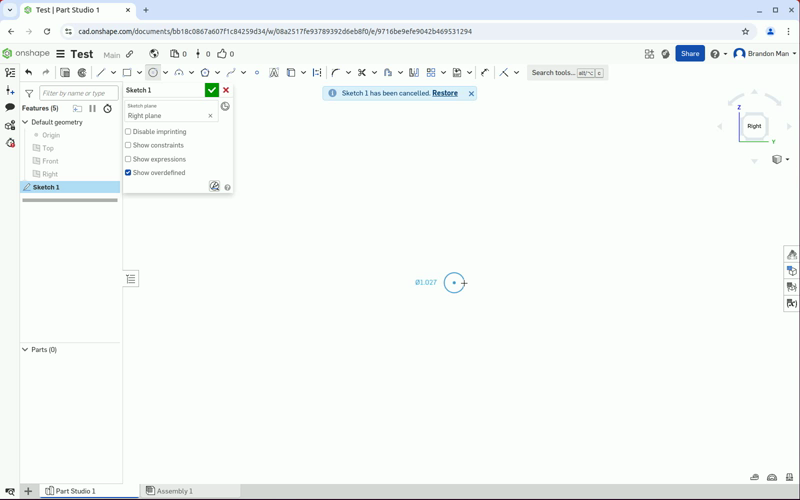
scroll(6)
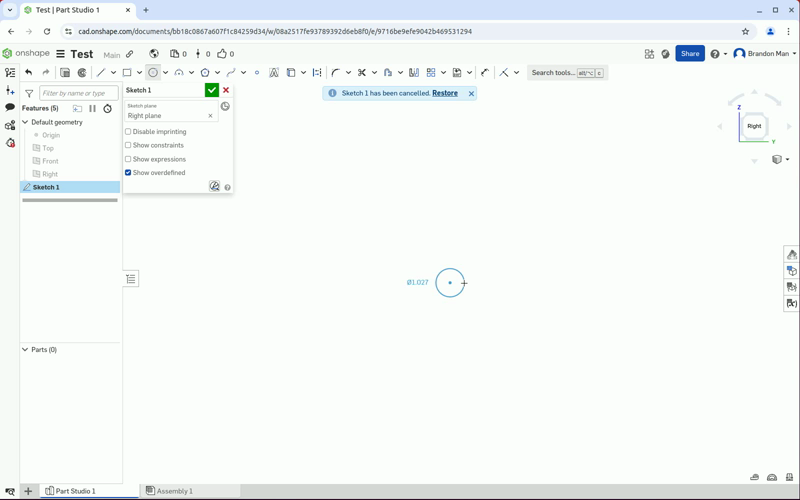
scroll(6)
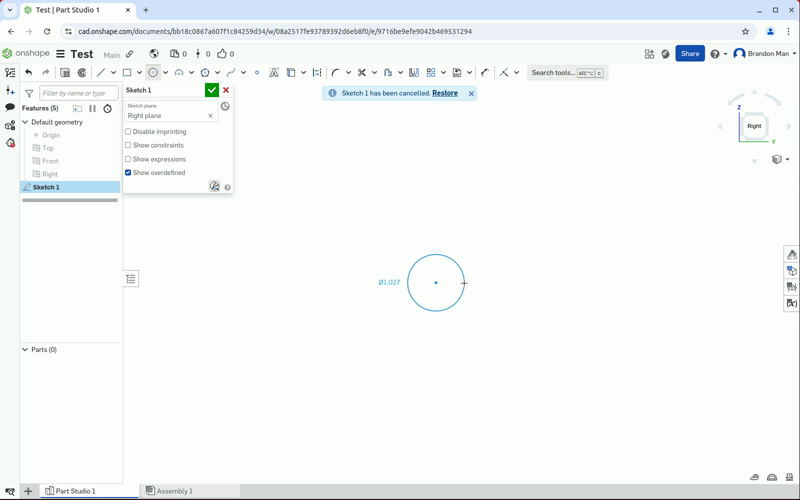
click(464, 282)
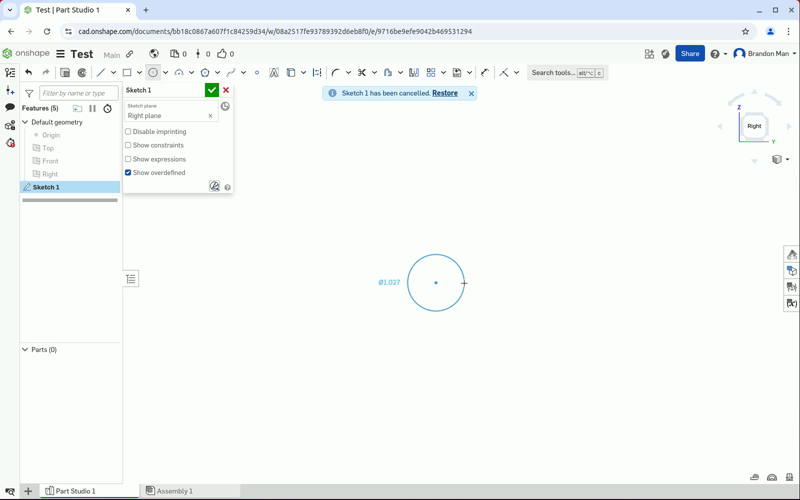
scroll(-6)
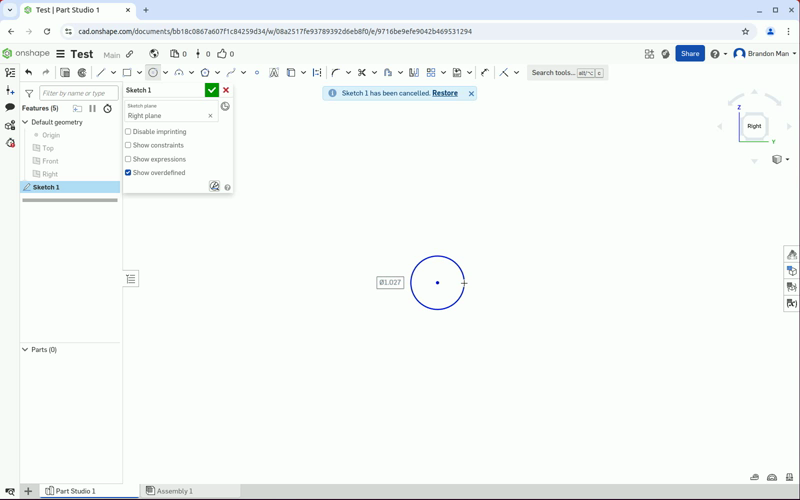
scroll(-6)
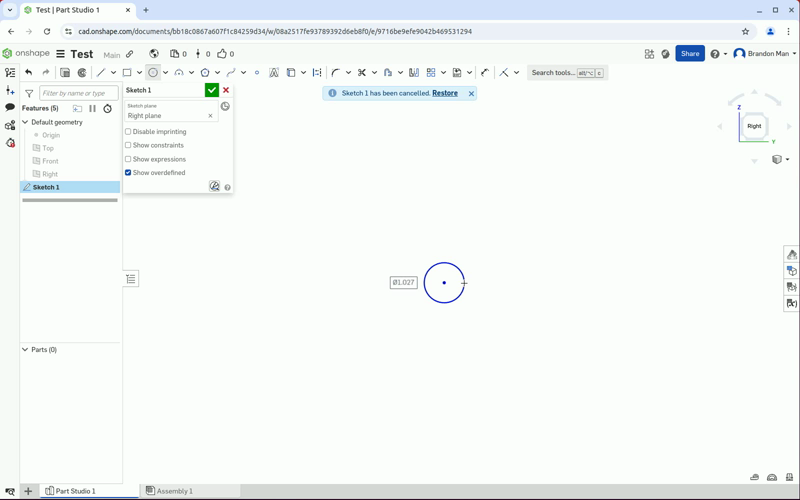
scroll(-6)
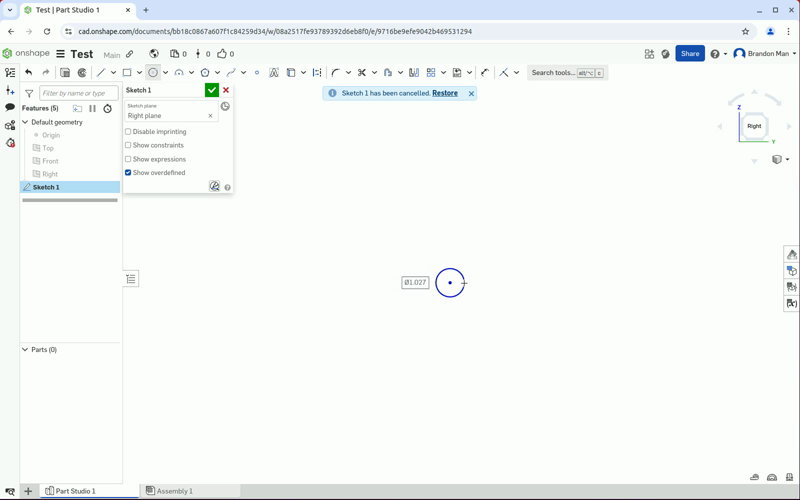
scroll(-6)
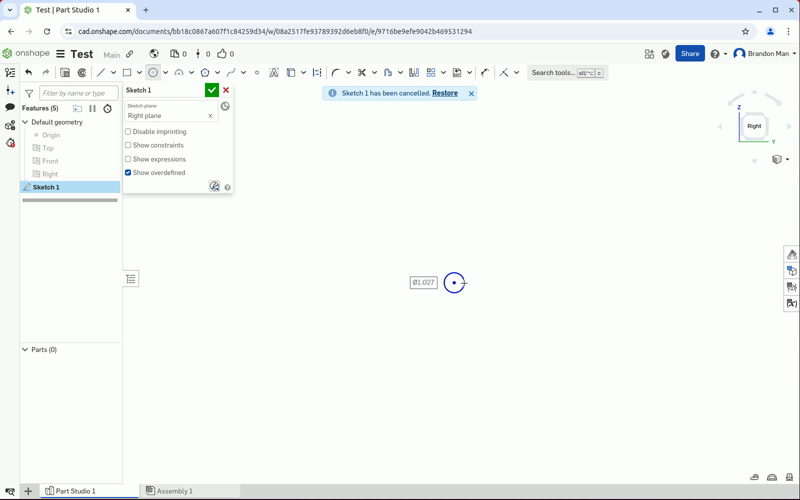
scroll(-6)
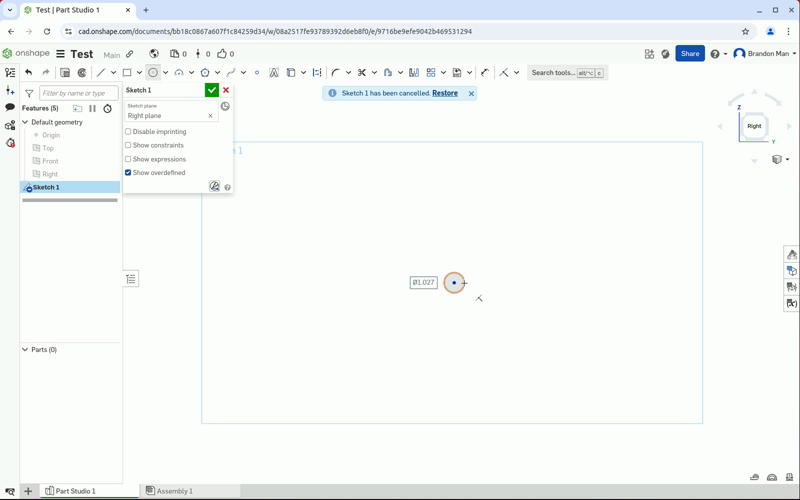
scroll(-6)
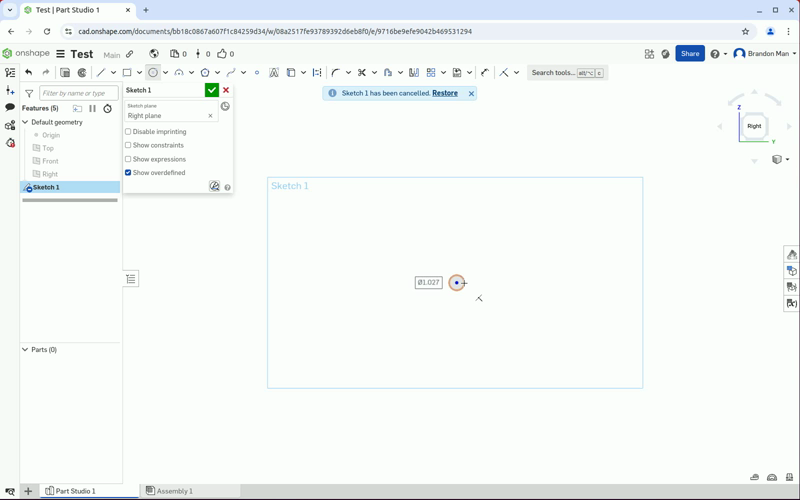
scroll(-6)
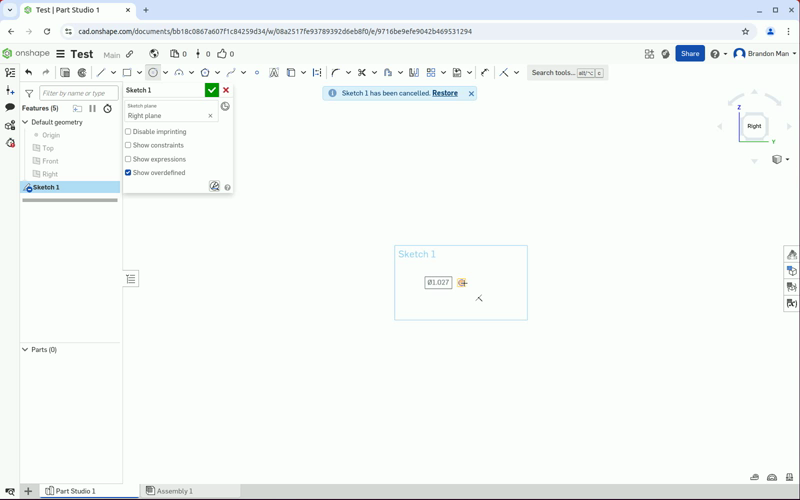
key(esc)
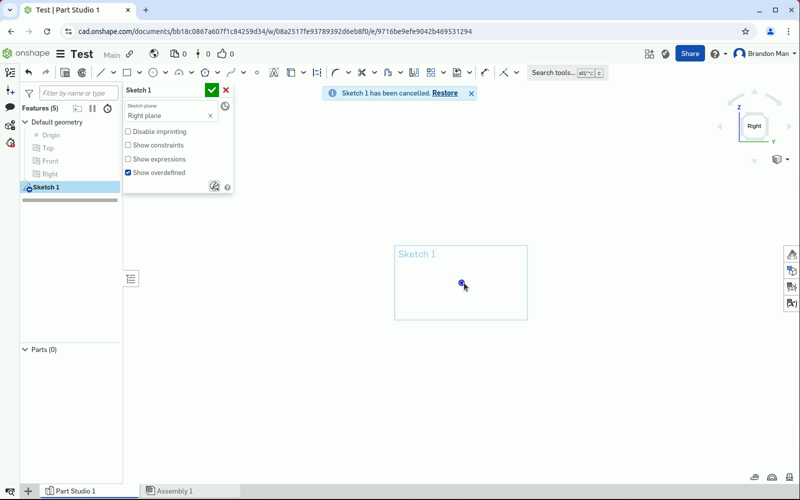
key(c)
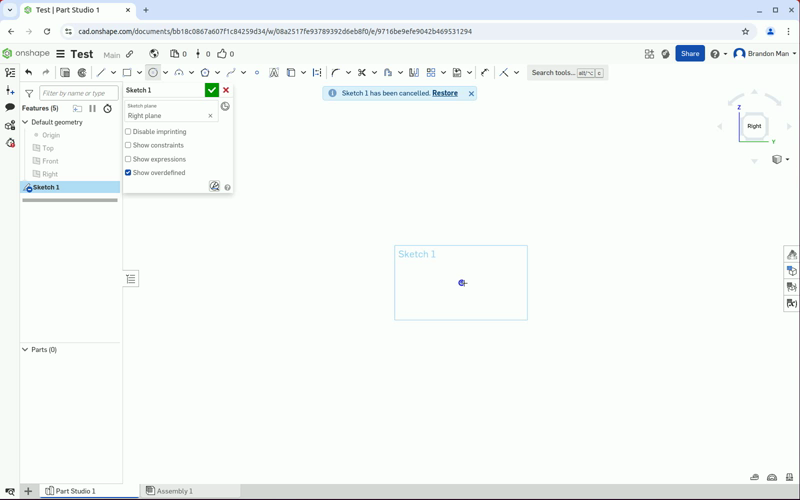
key_down(shift)
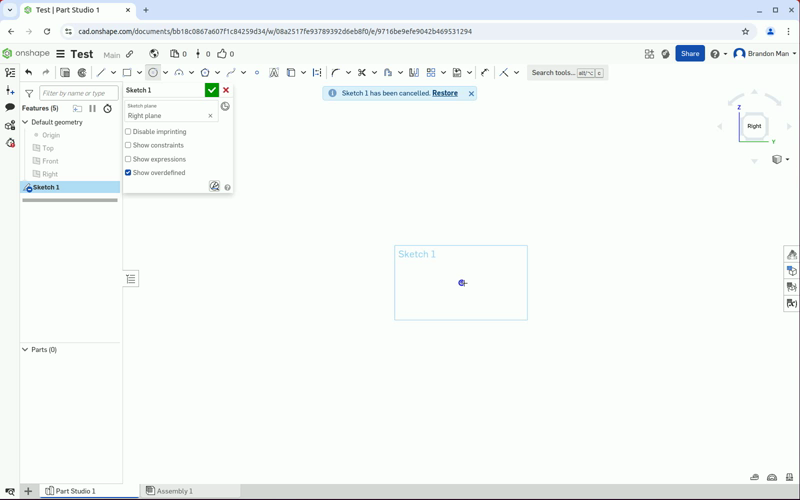
mouse_move(461, 282)
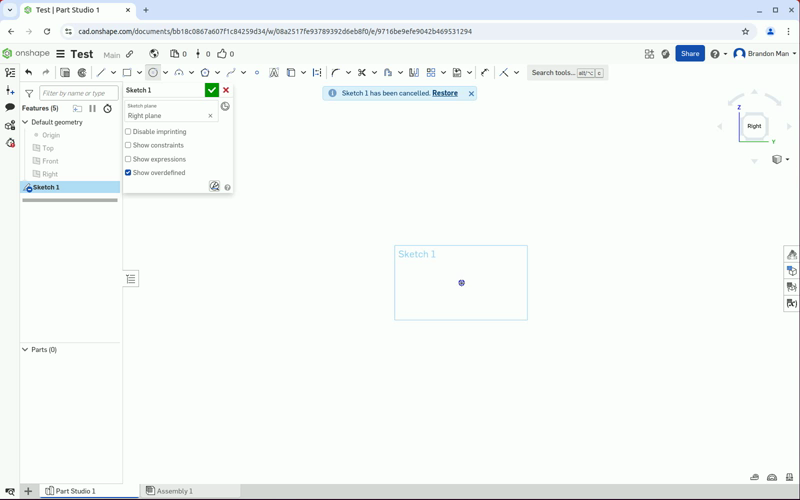
scroll(6)
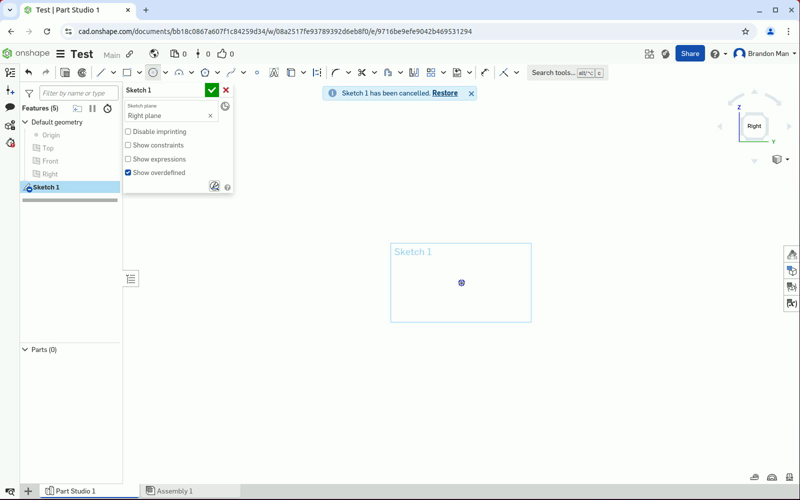
scroll(6)
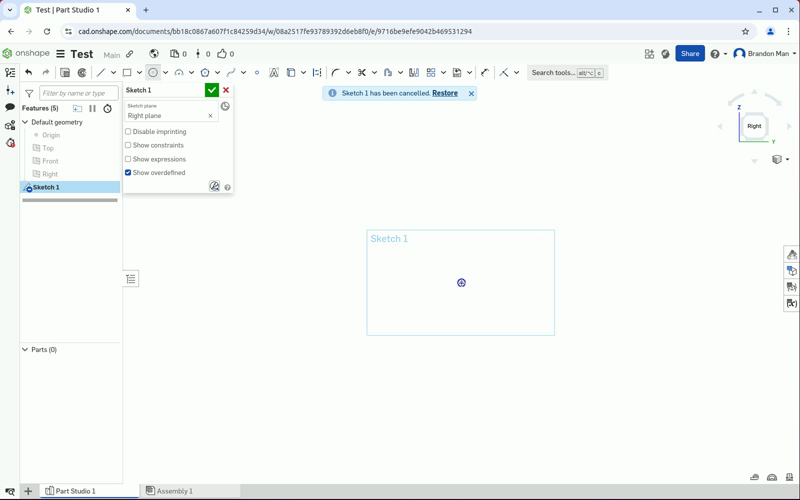
scroll(6)
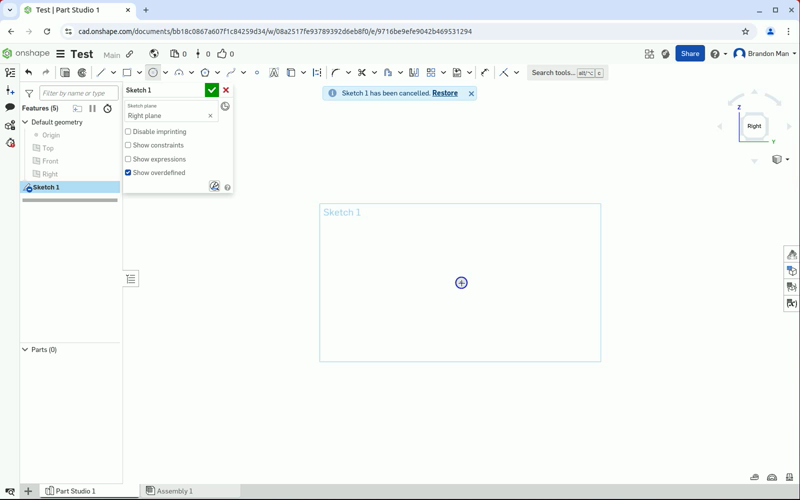
scroll(6)
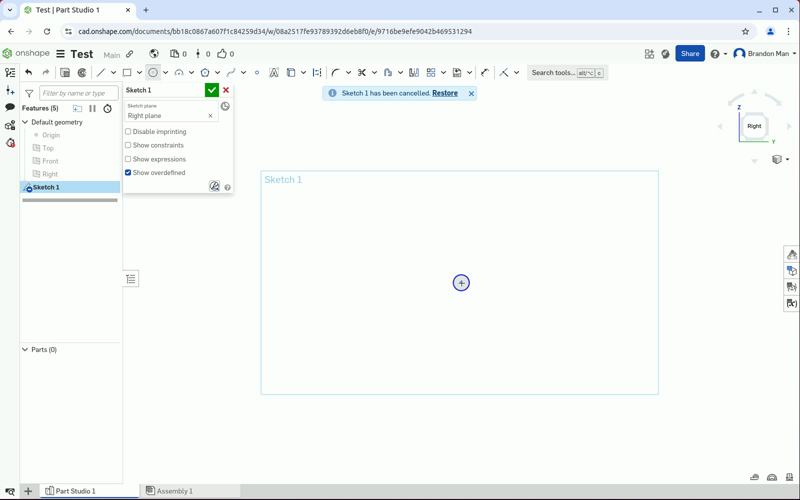
scroll(6)
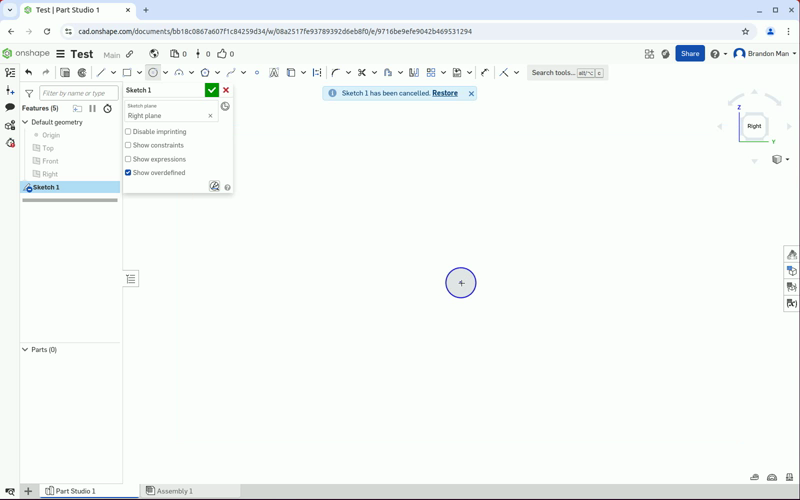
scroll(6)
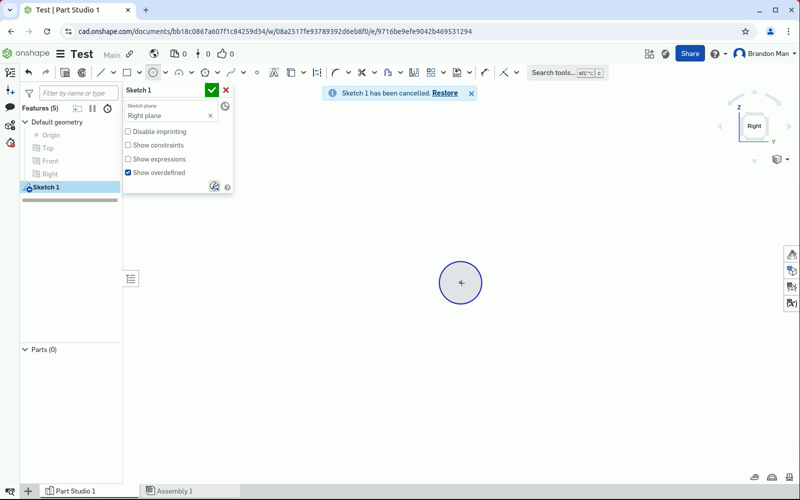
scroll(6)
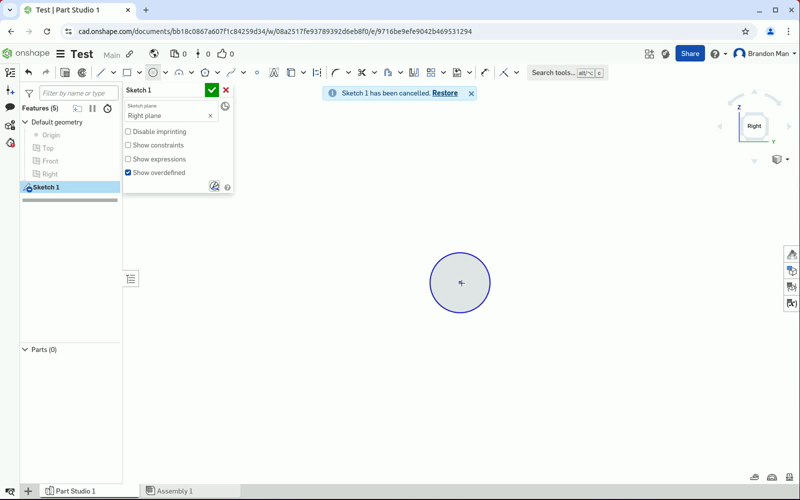
click(461, 282)
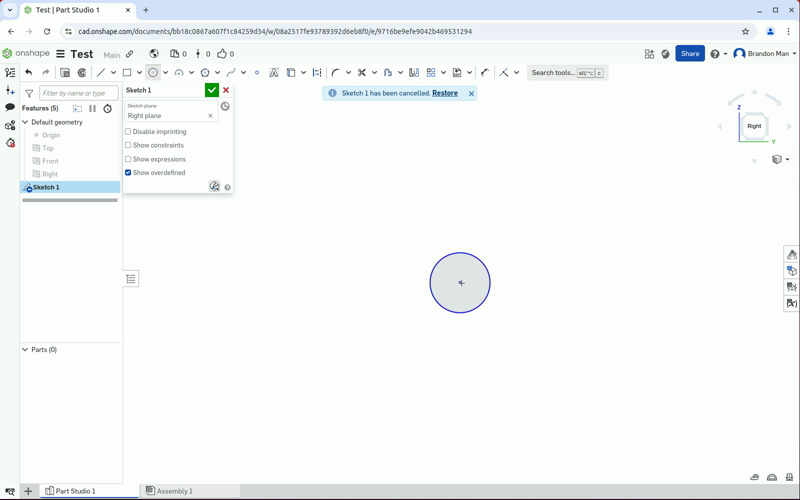
scroll(-6)
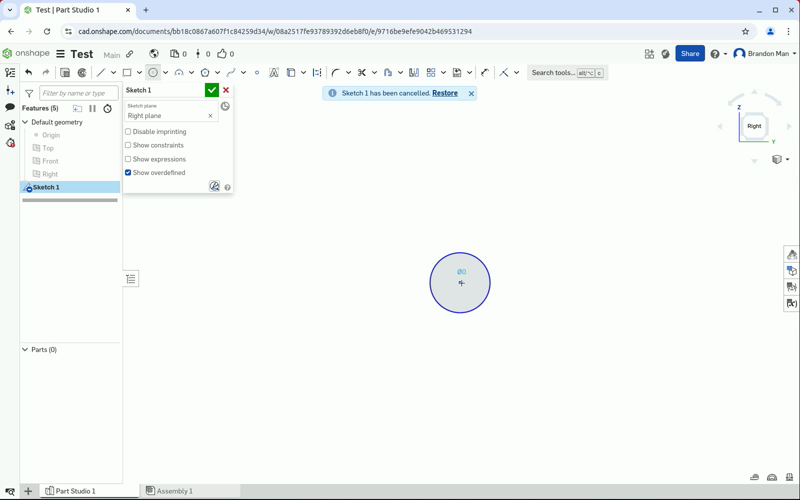
scroll(-6)
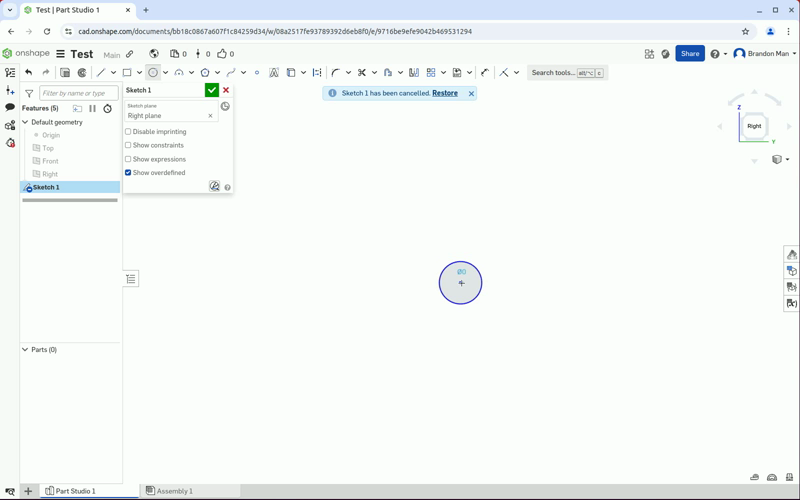
scroll(-6)
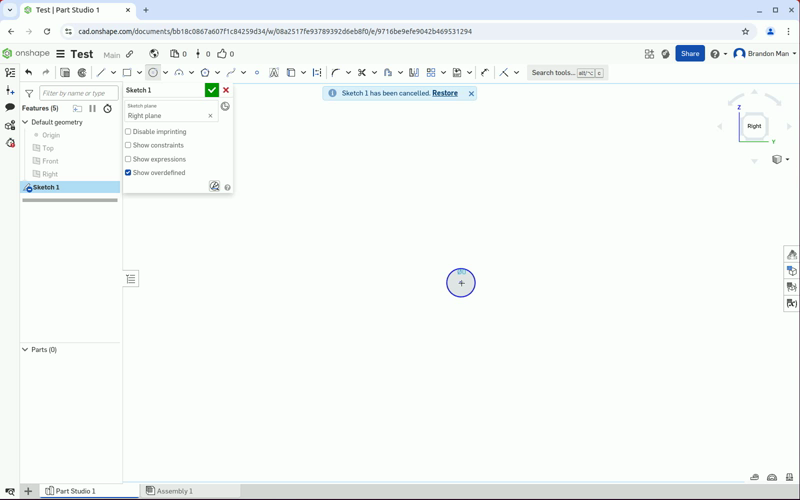
scroll(-6)
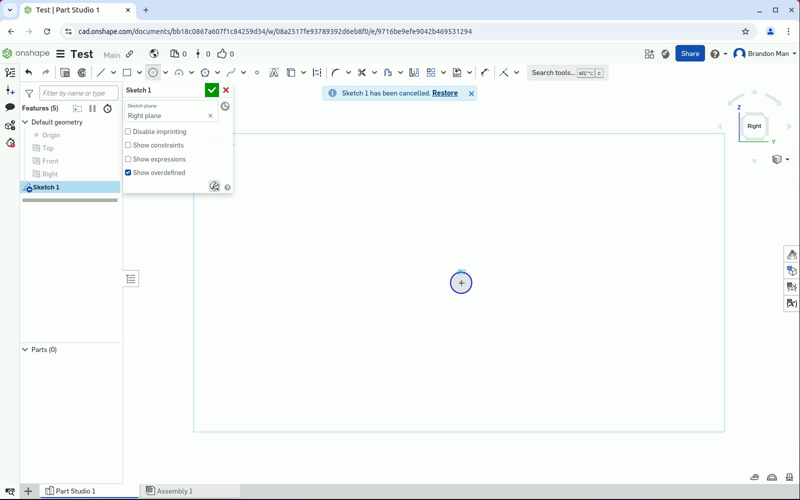
scroll(-6)
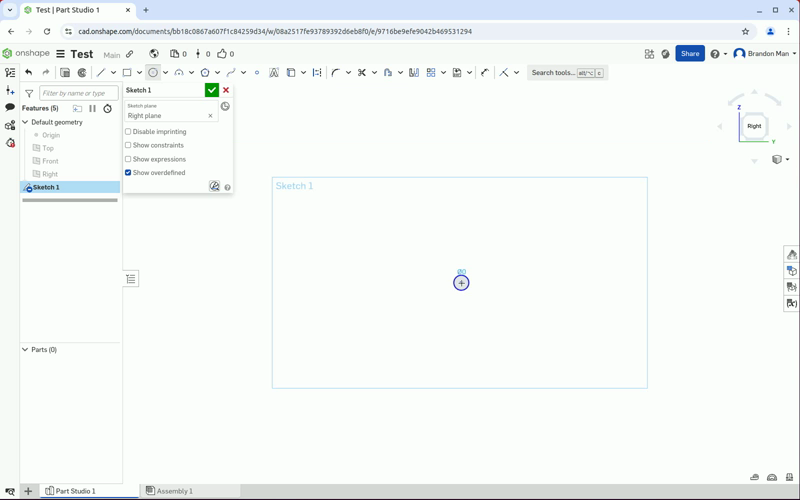
scroll(-6)
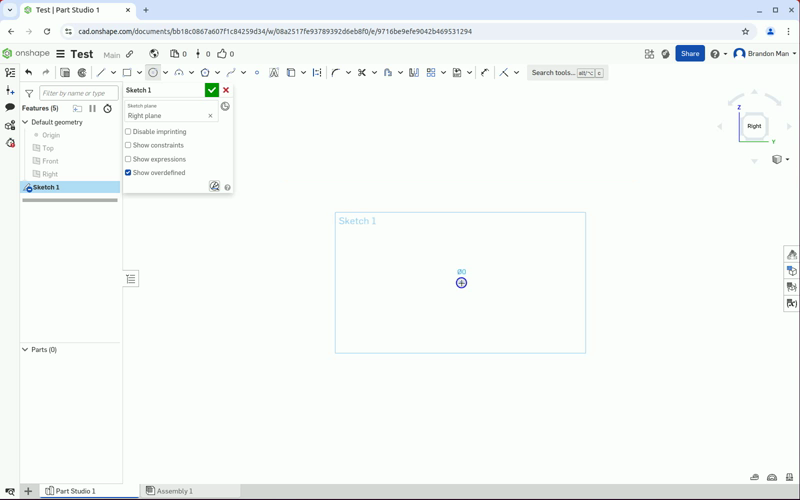
scroll(-6)
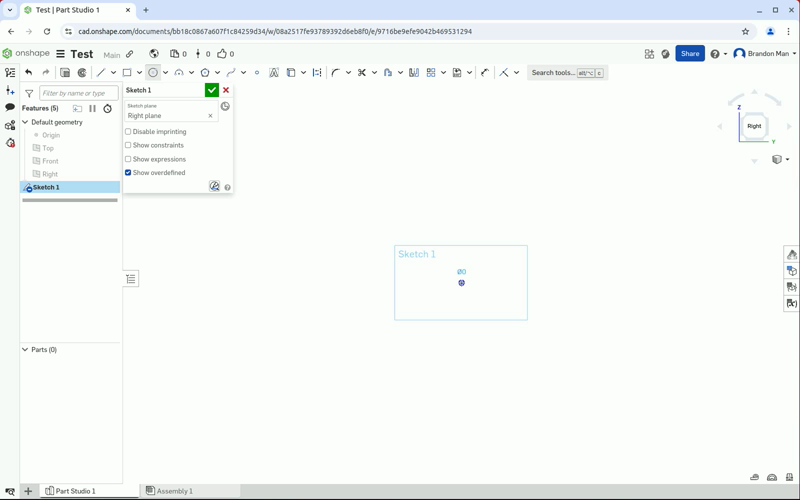
key_up(shift)
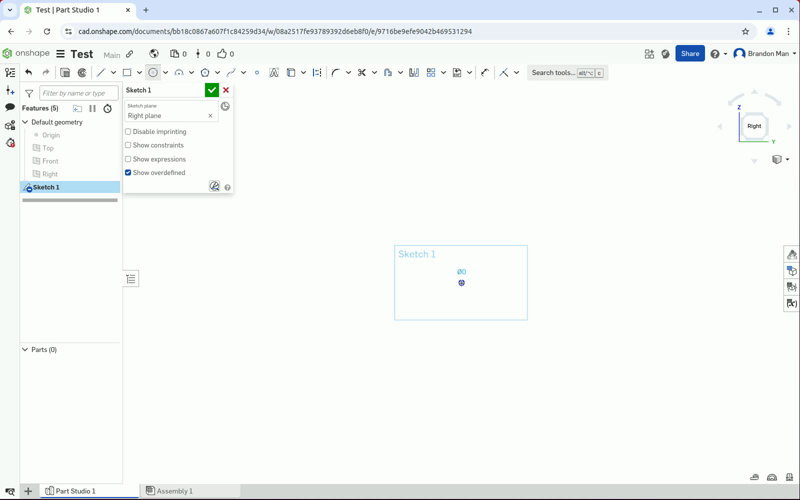
mouse_move(464, 282)
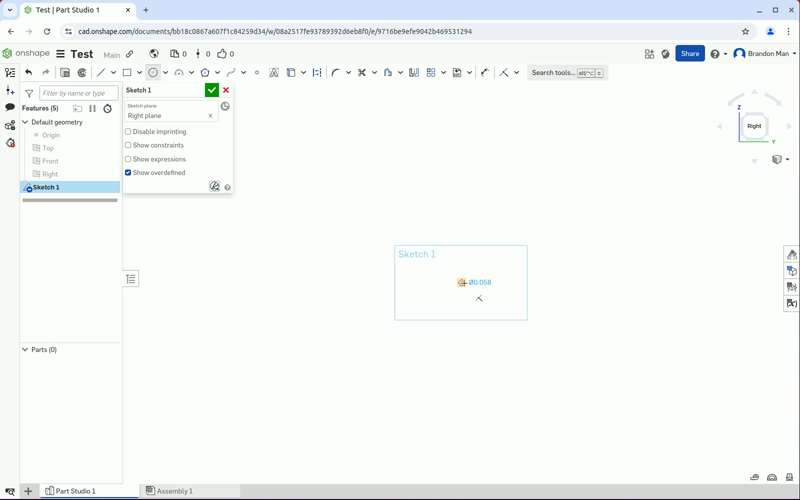
scroll(6)
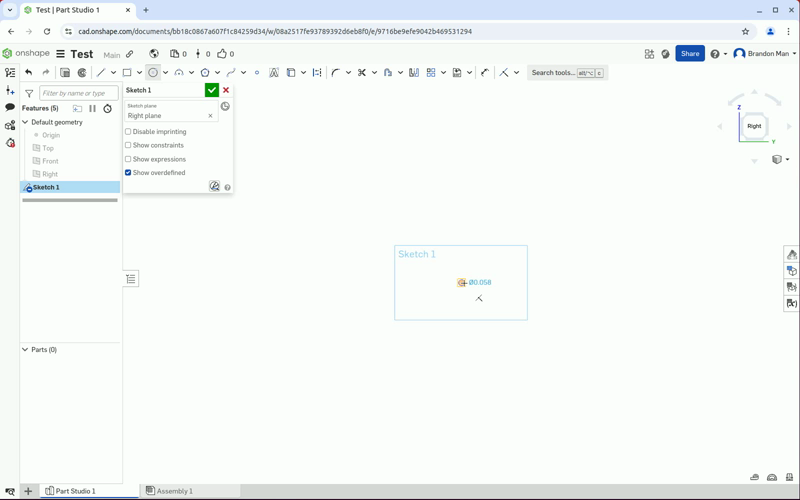
scroll(6)
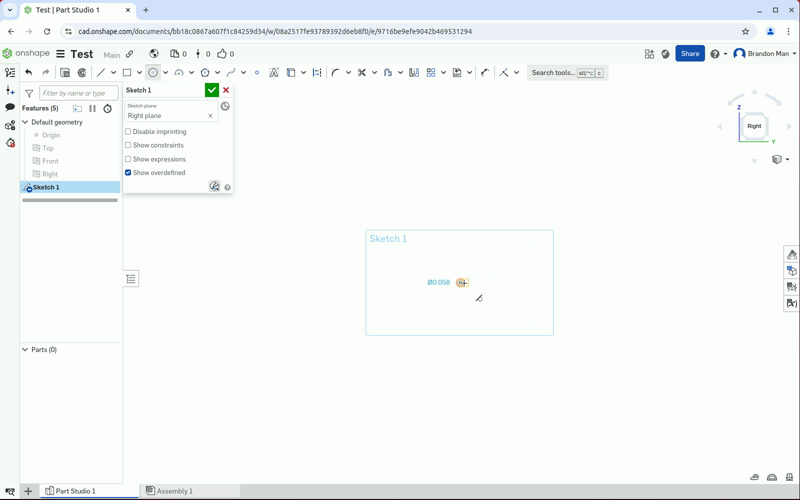
scroll(6)
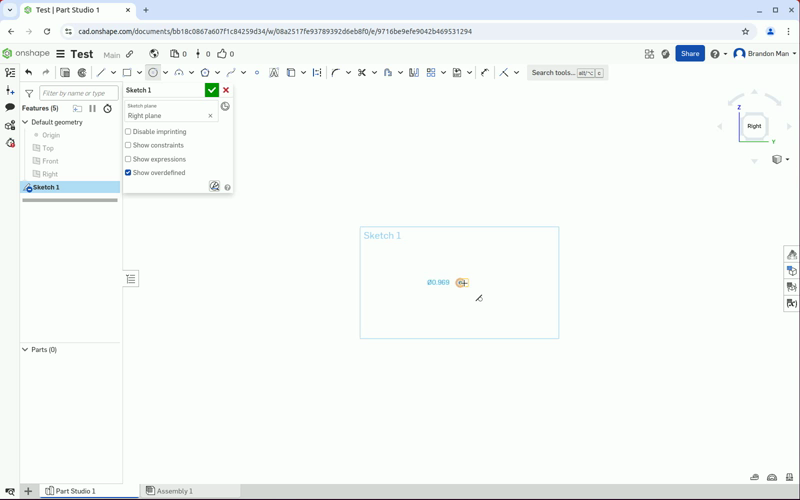
scroll(6)
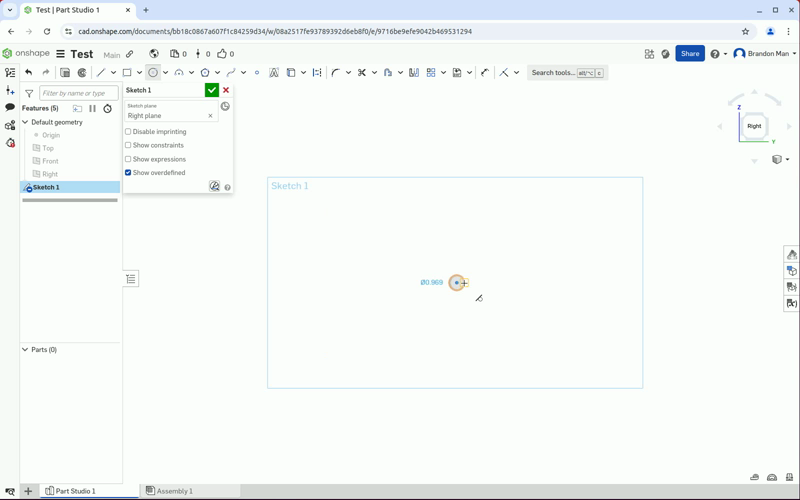
scroll(6)
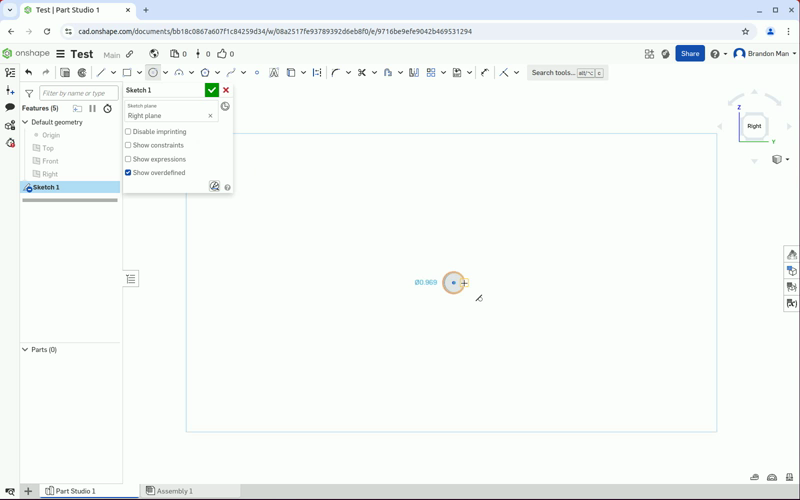
scroll(6)
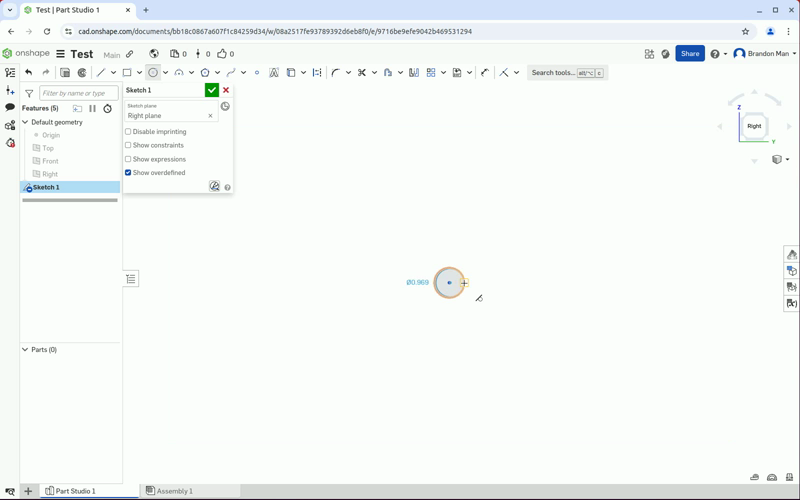
scroll(6)
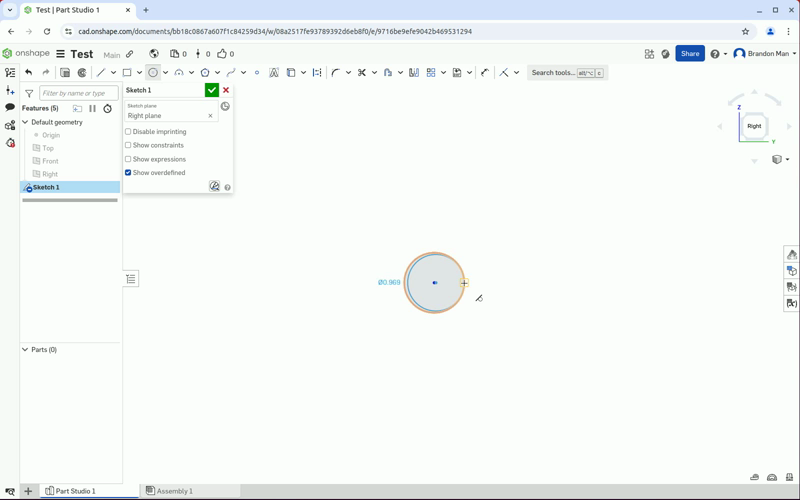
click(464, 282)
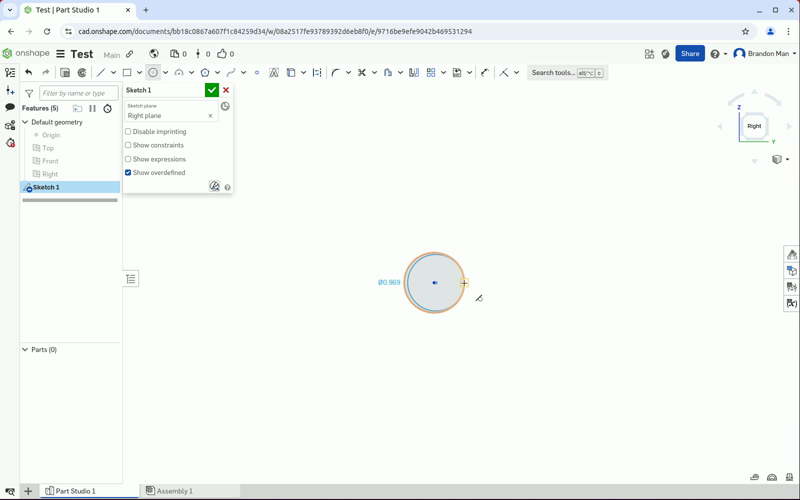
scroll(-6)
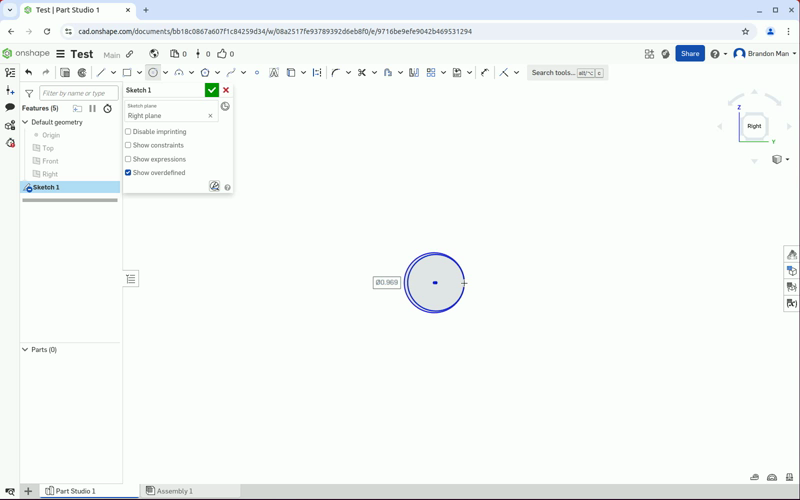
scroll(-6)
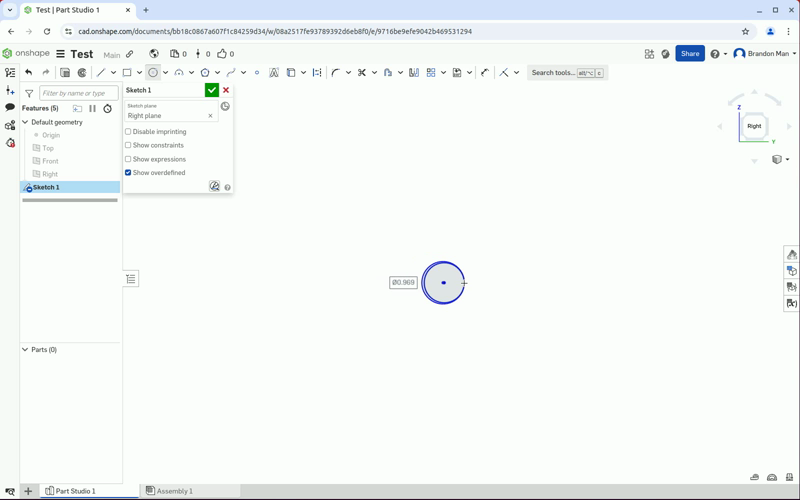
scroll(-6)
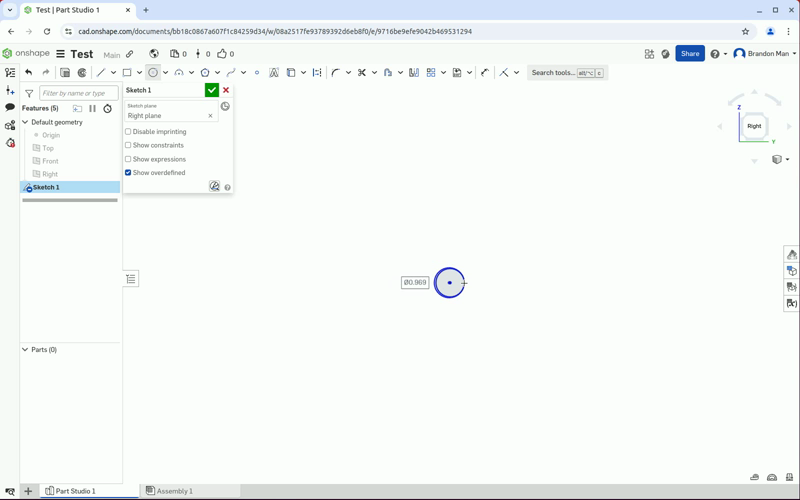
scroll(-6)
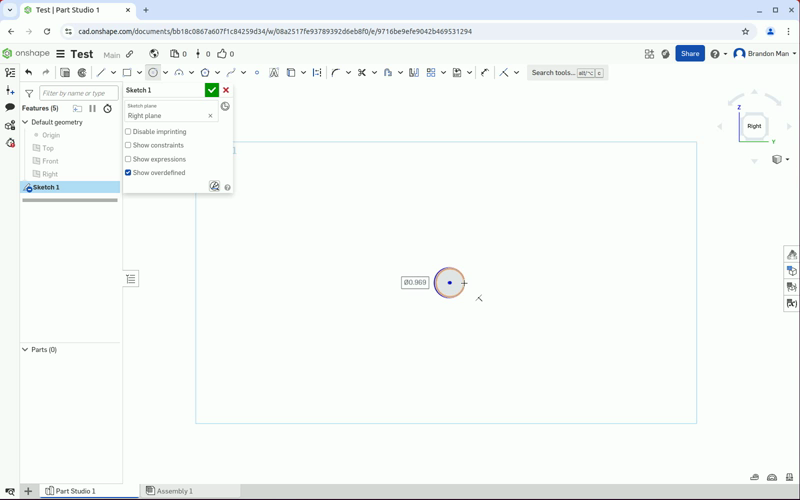
scroll(-6)
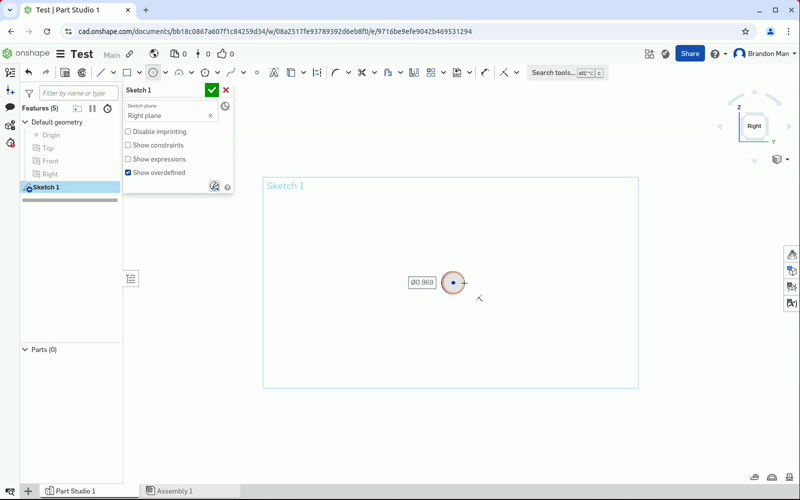
scroll(-6)
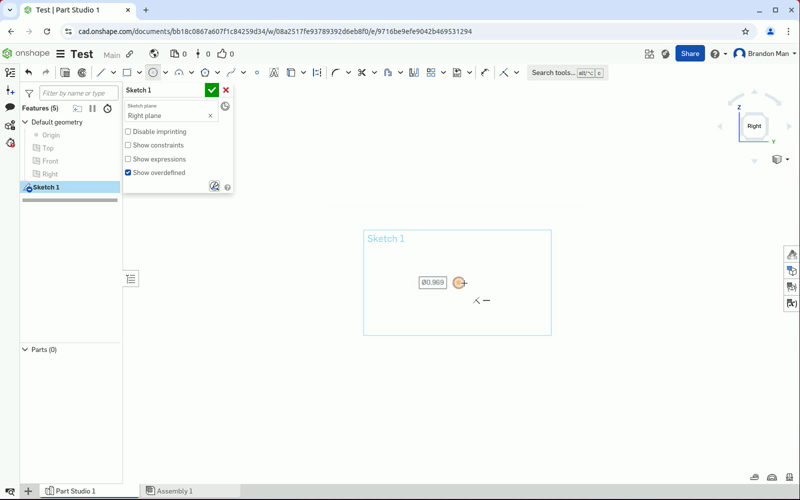
scroll(-6)
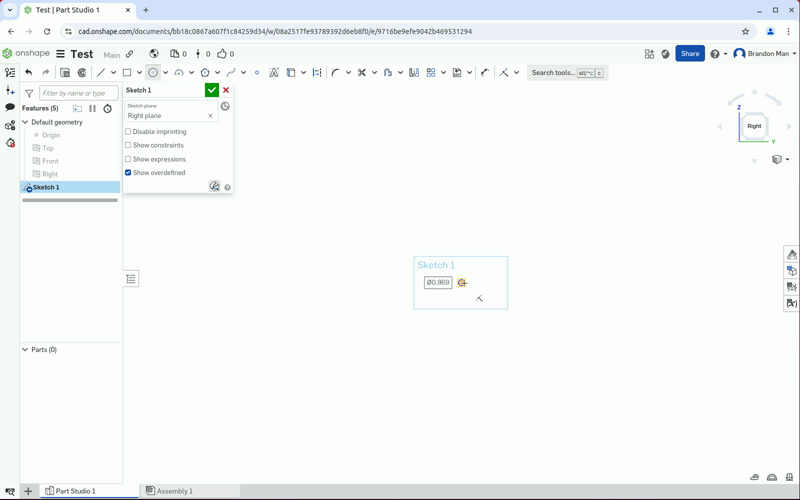
key(esc)
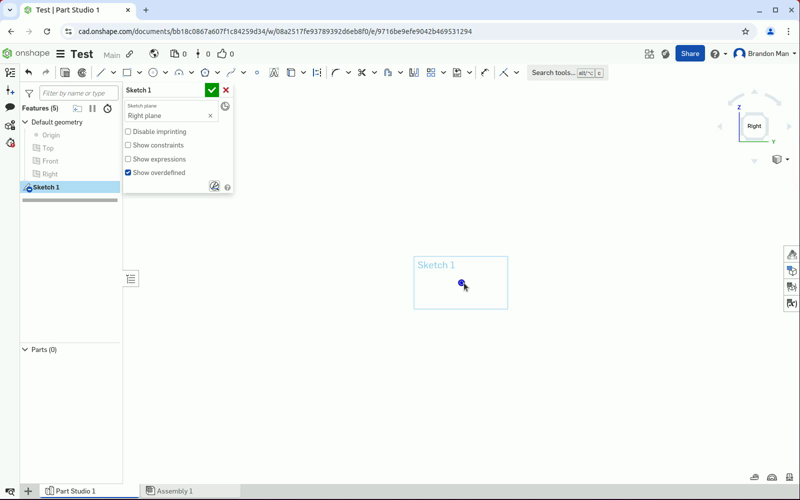
mouse_move(462, 280)
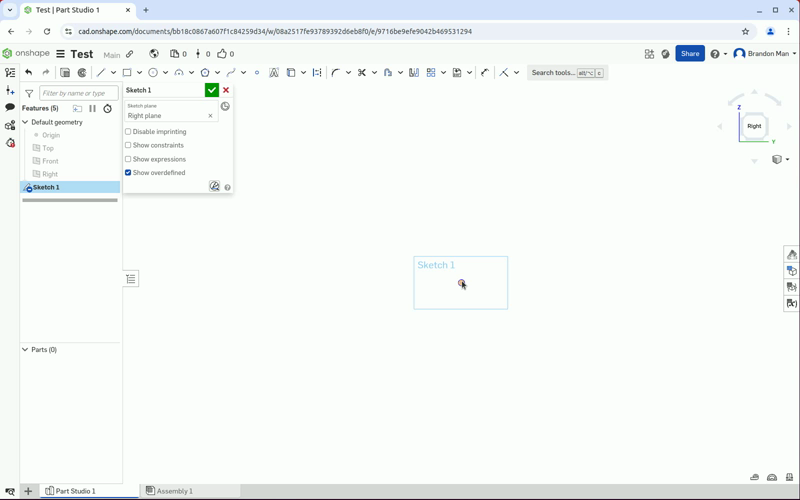
scroll(6)
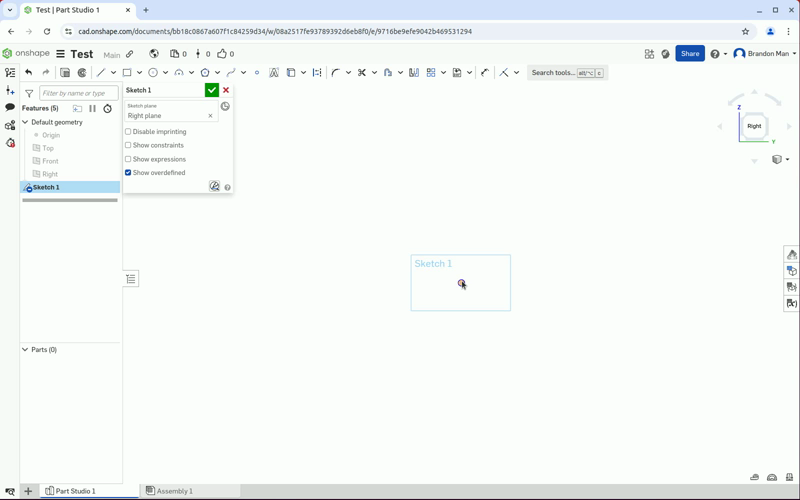
scroll(6)
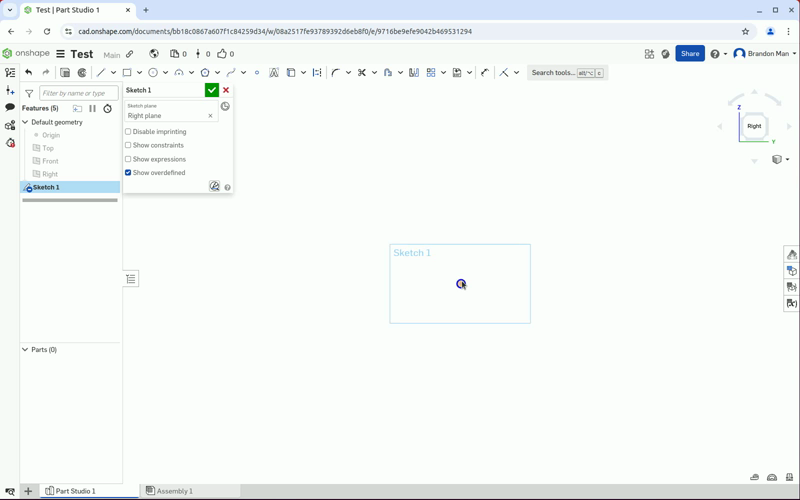
scroll(6)
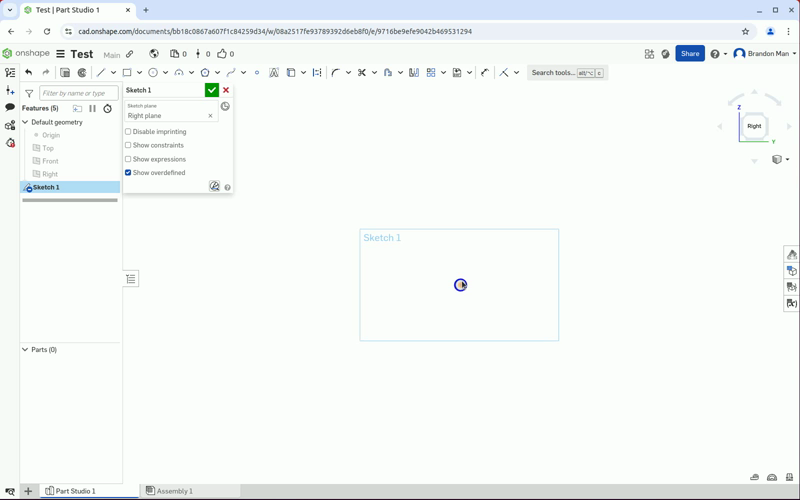
scroll(6)
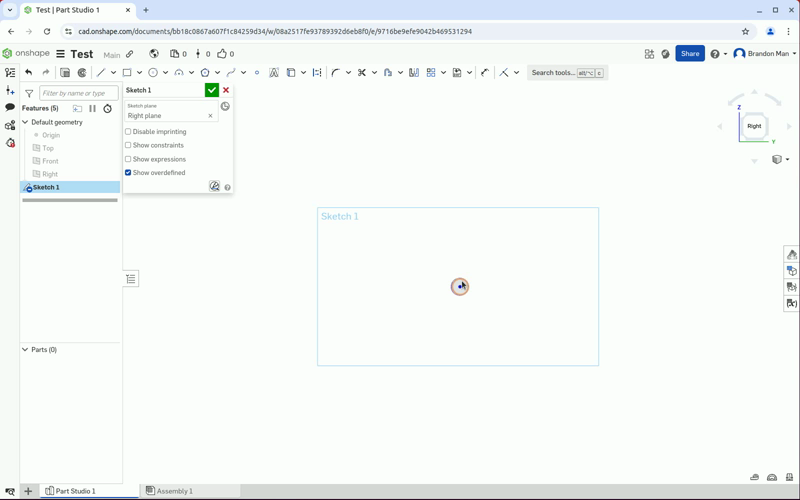
scroll(6)
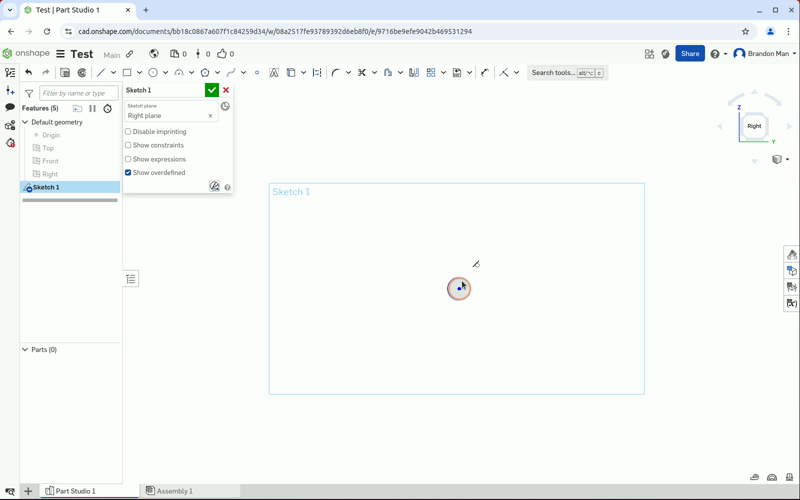
scroll(6)
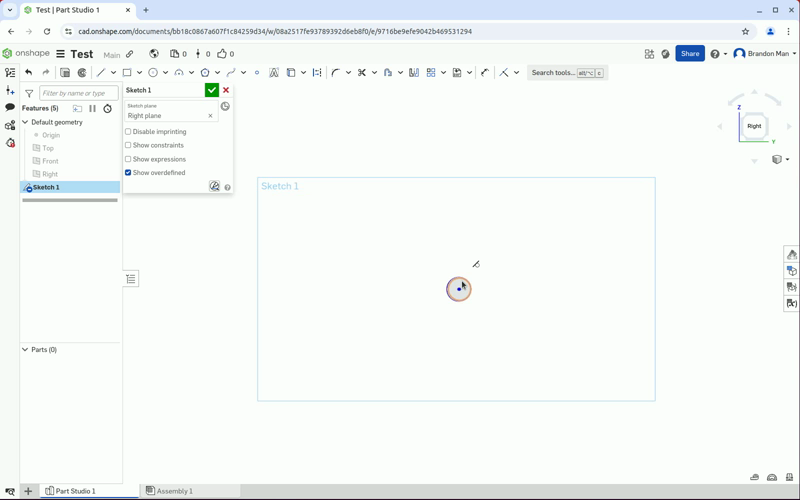
scroll(6)
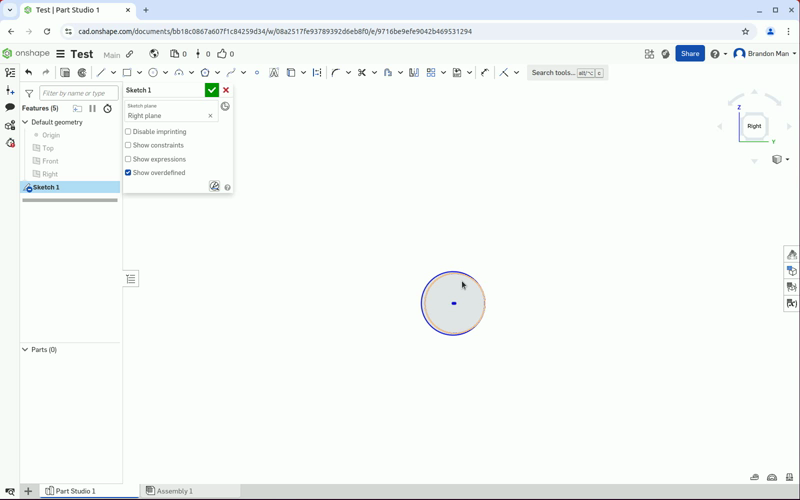
click(462, 280)
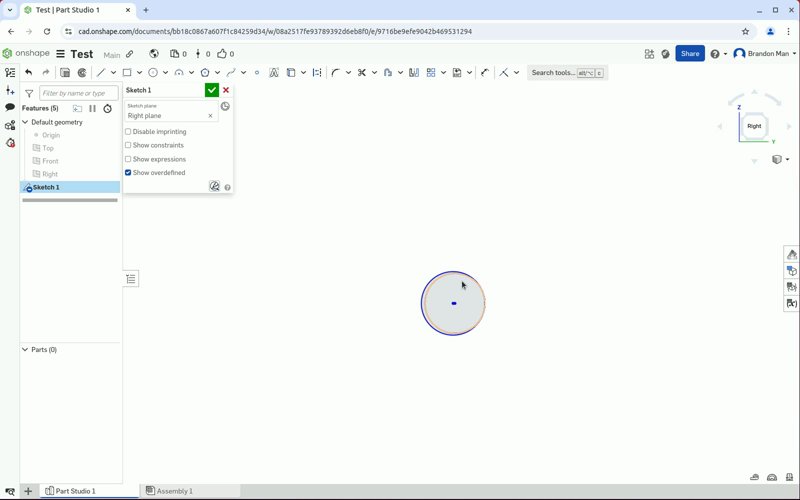
scroll(-6)
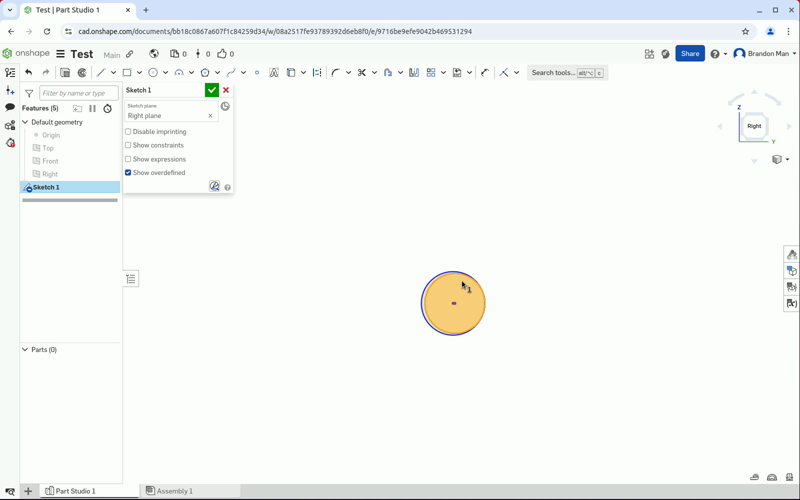
scroll(-6)
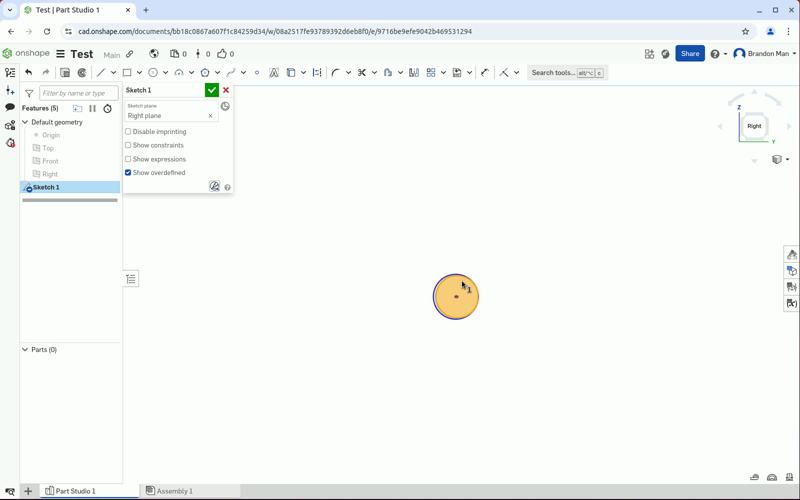
scroll(-6)
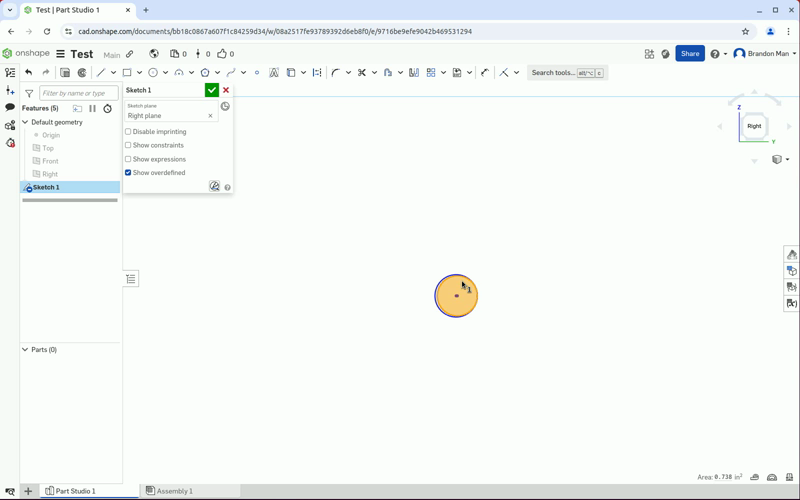
scroll(-6)
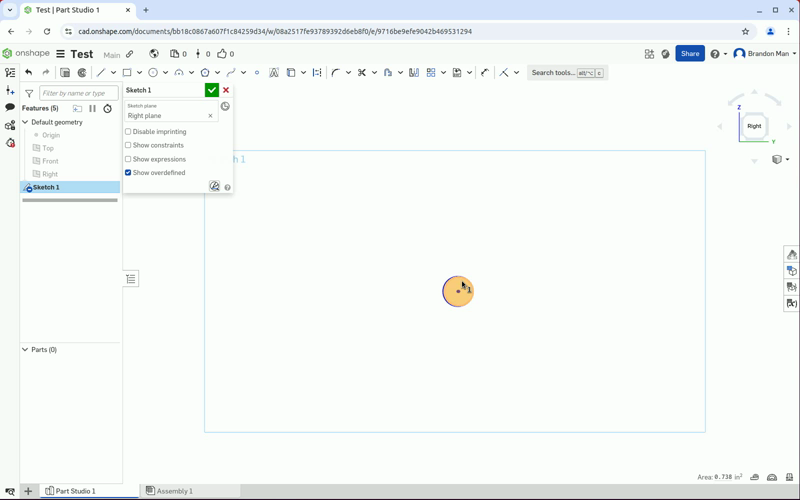
scroll(-6)
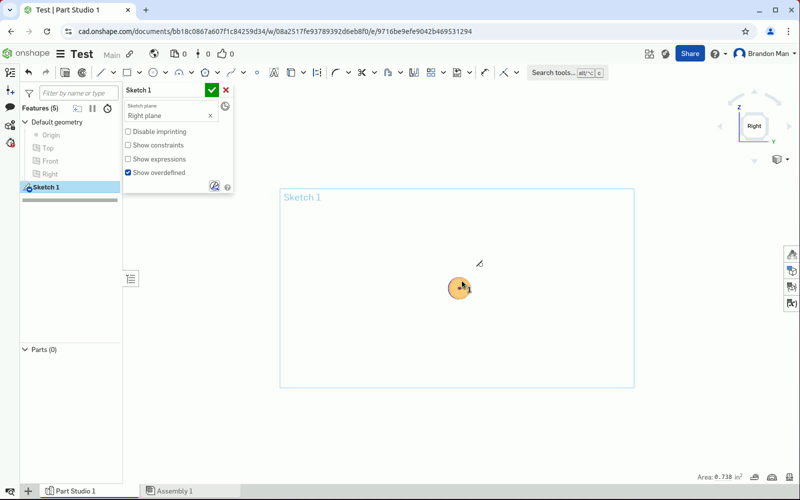
scroll(-6)
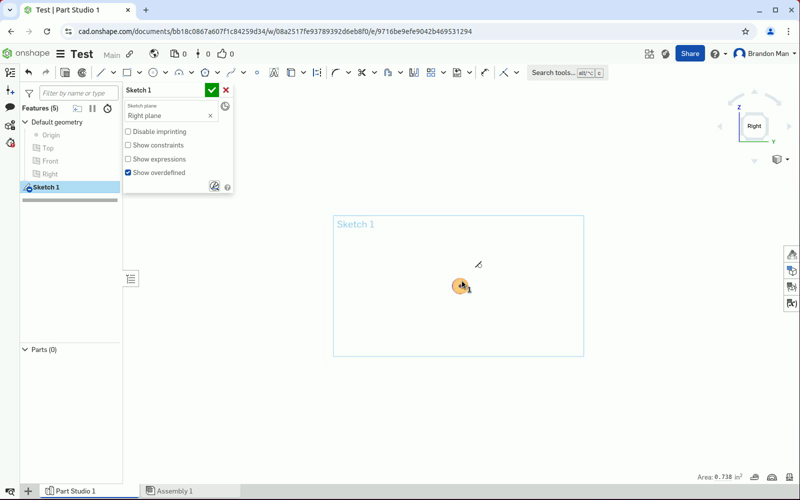
scroll(-6)
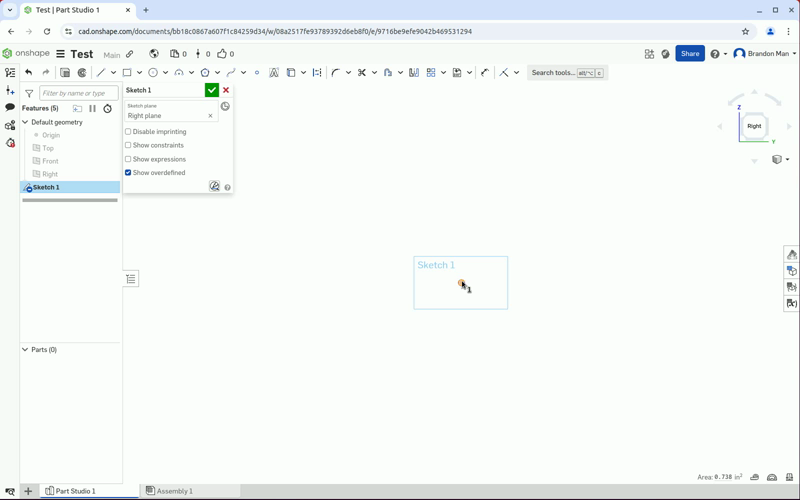
mouse_move(73, 352)
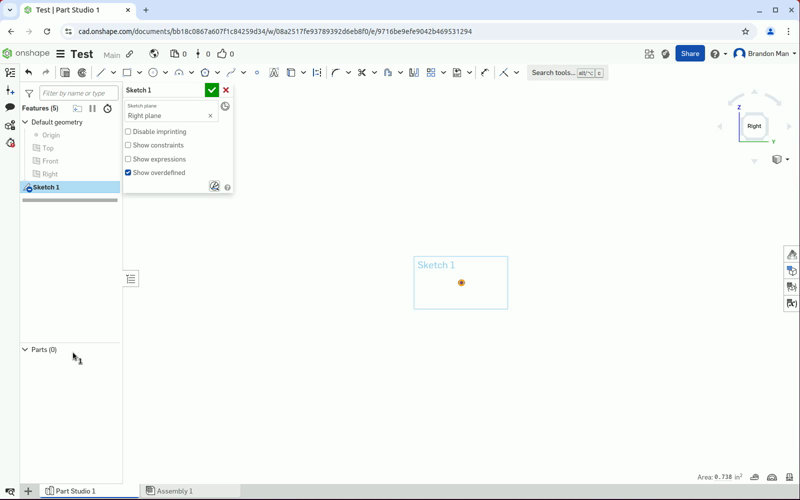
key(shift+y)
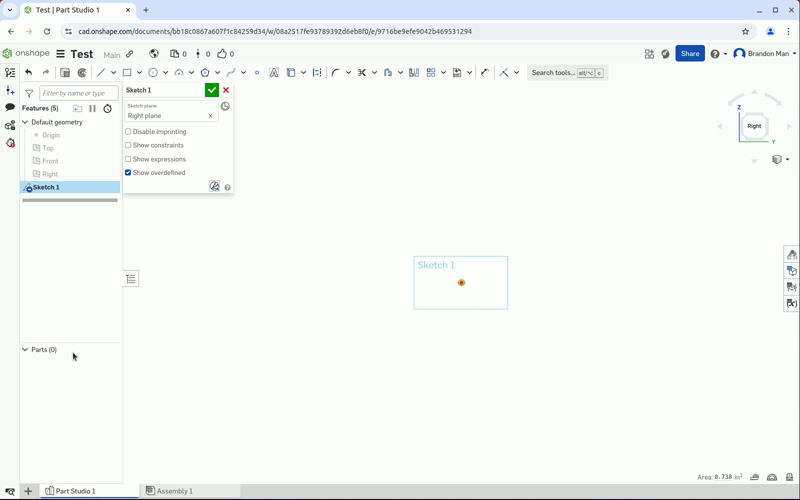
key(shift+e)
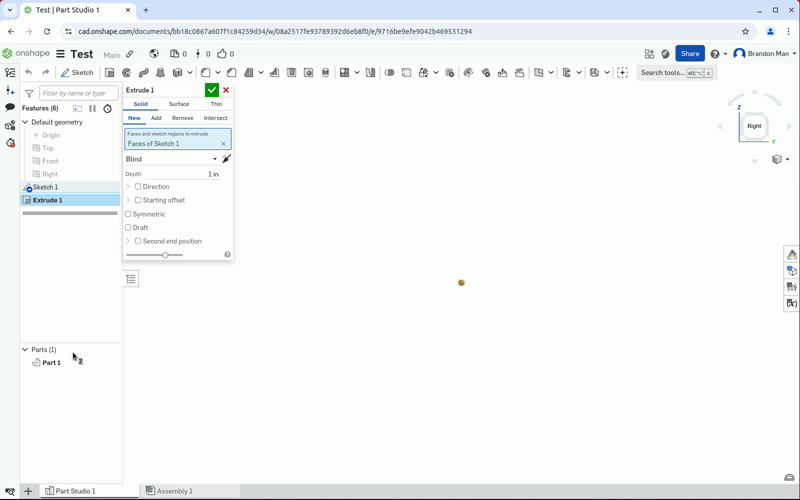
mouse_move(143, 106)
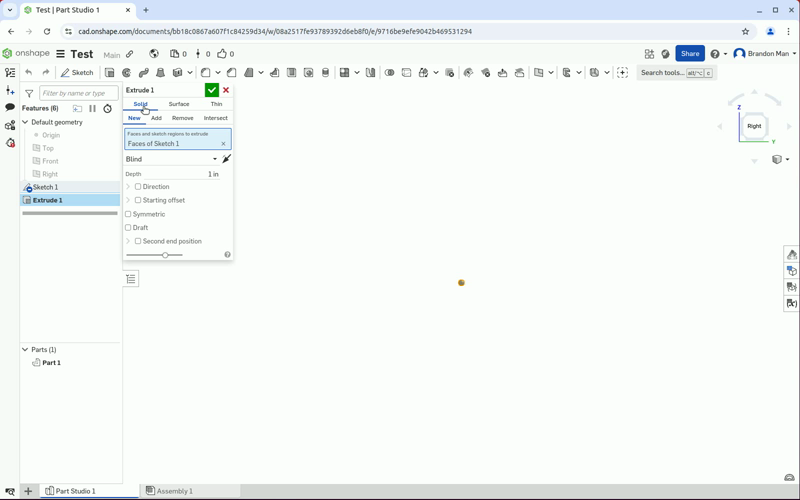
click(143, 106)
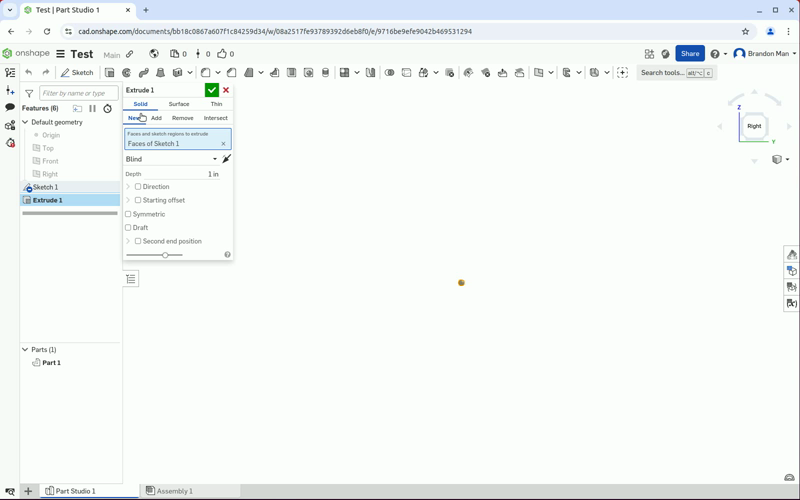
mouse_move(137, 120)
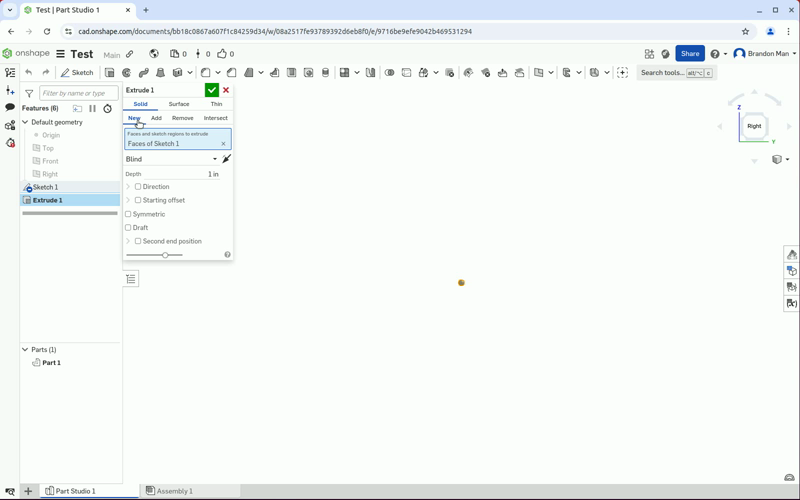
click(137, 120)
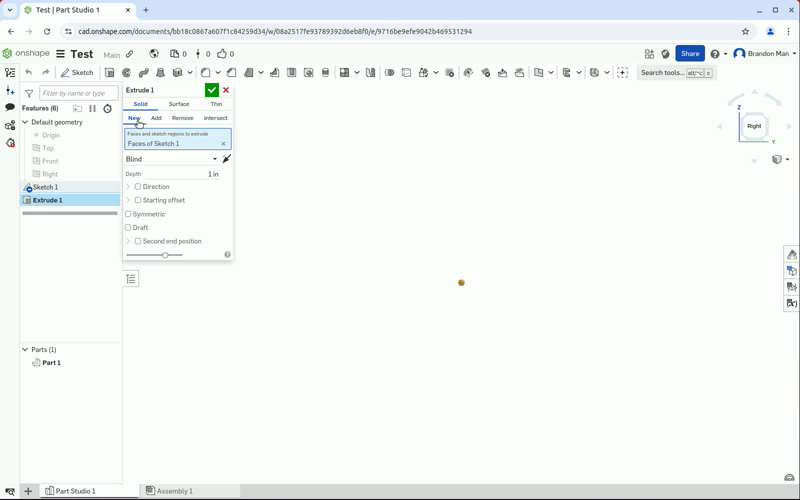
key(tab, 4)
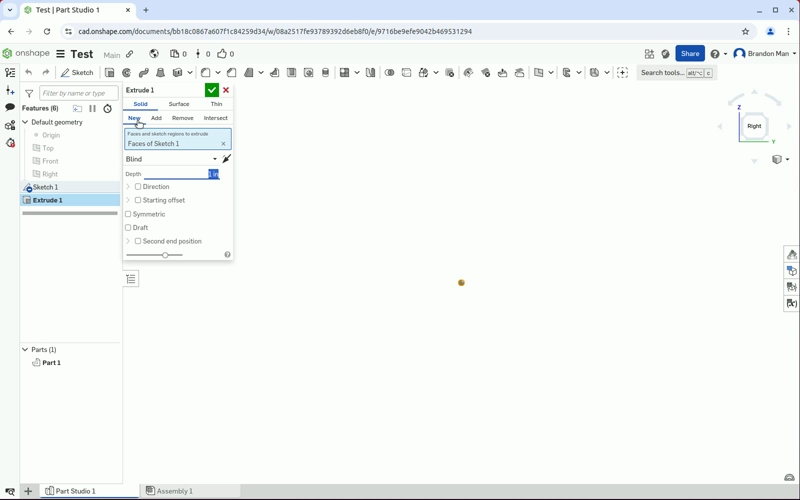
text(23.108)
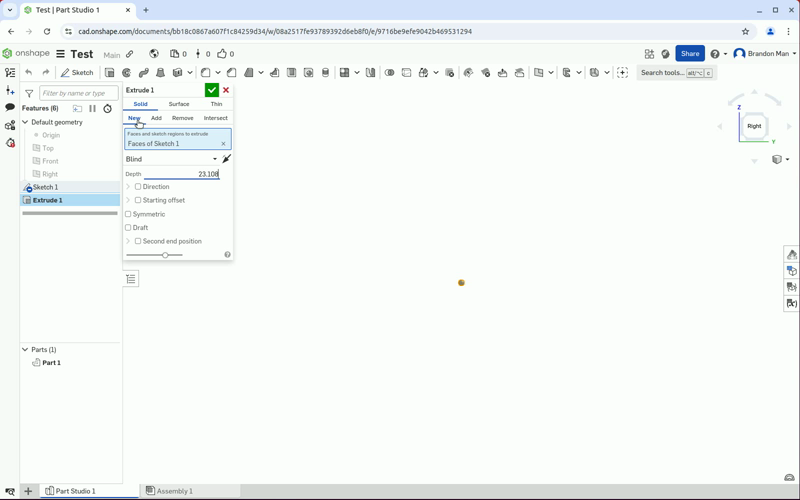
key(enter)
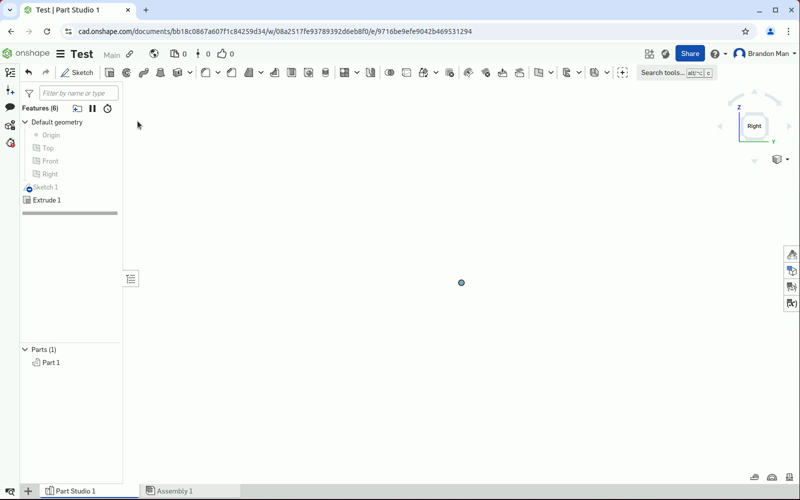
key(shift+h)
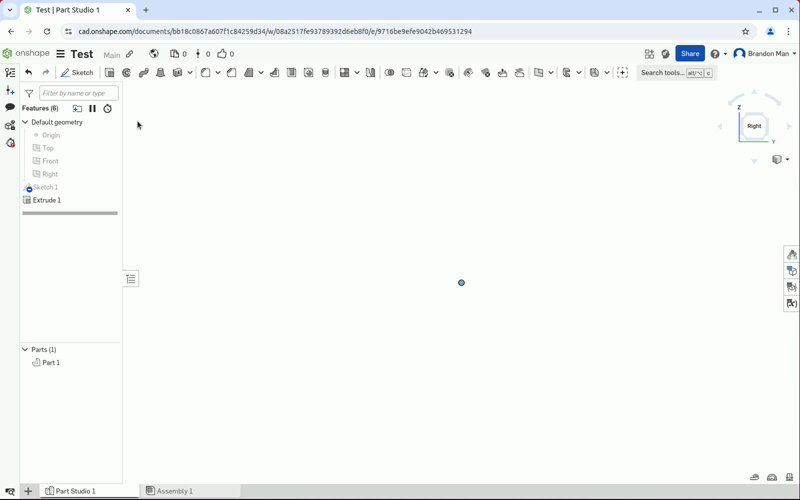
key(shift+h)
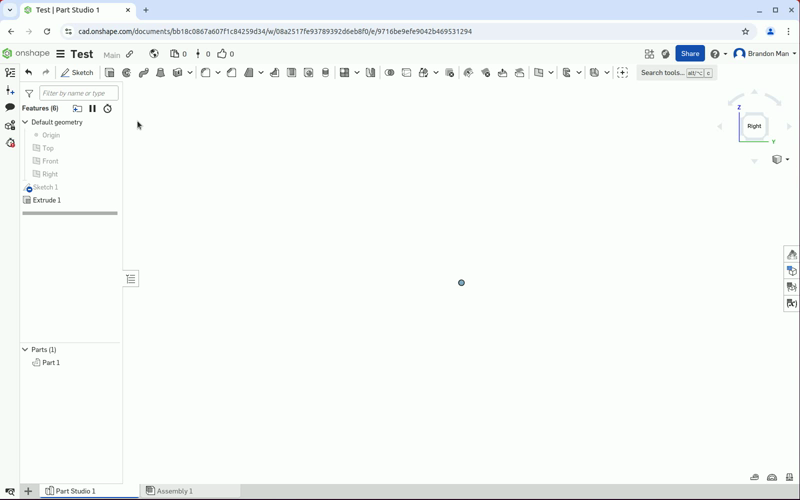
mouse_move(73, 189)
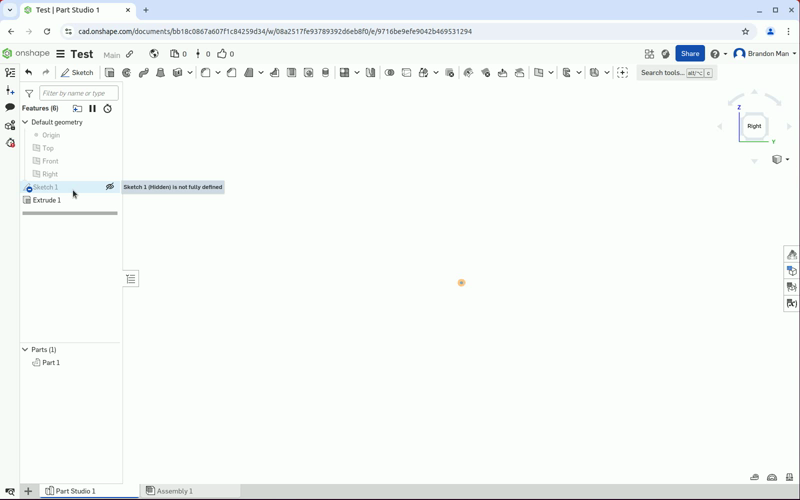
click(73, 189)
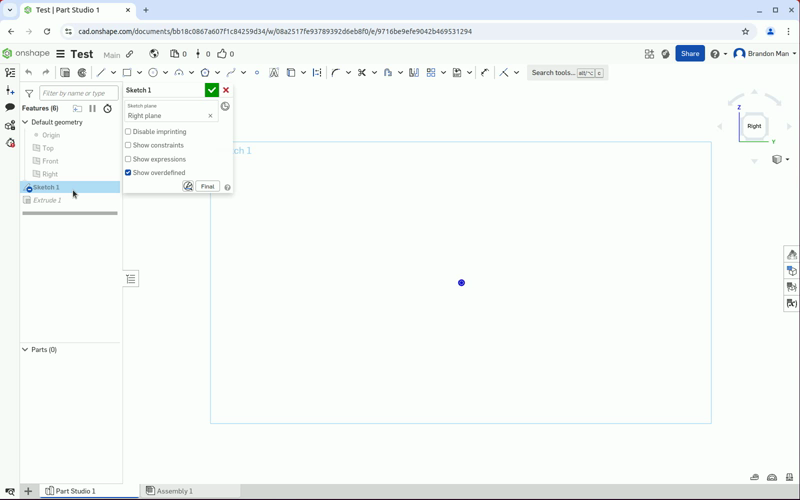
mouse_move(229, 92)
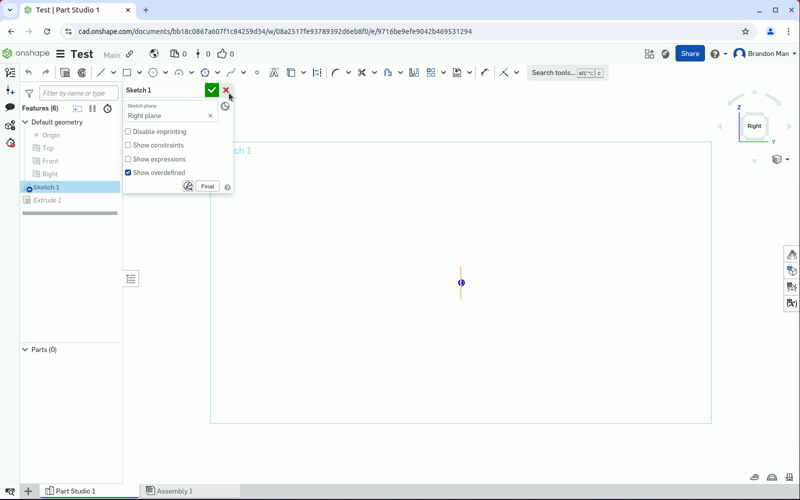
click(229, 92)
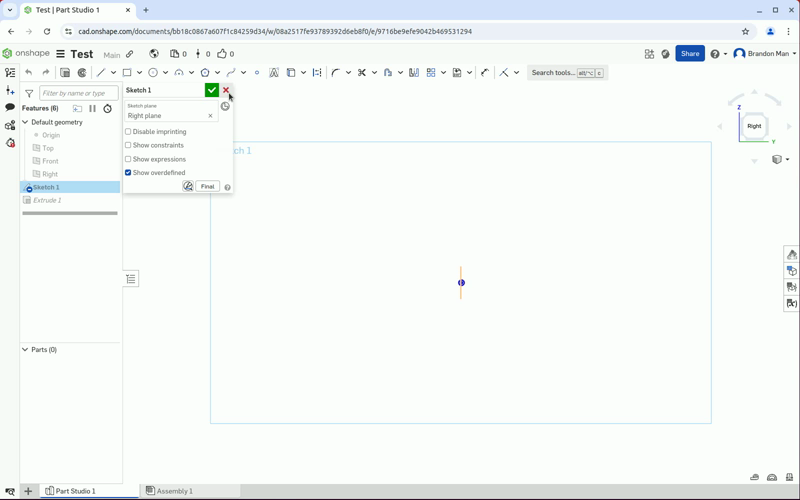
key(shift+s)
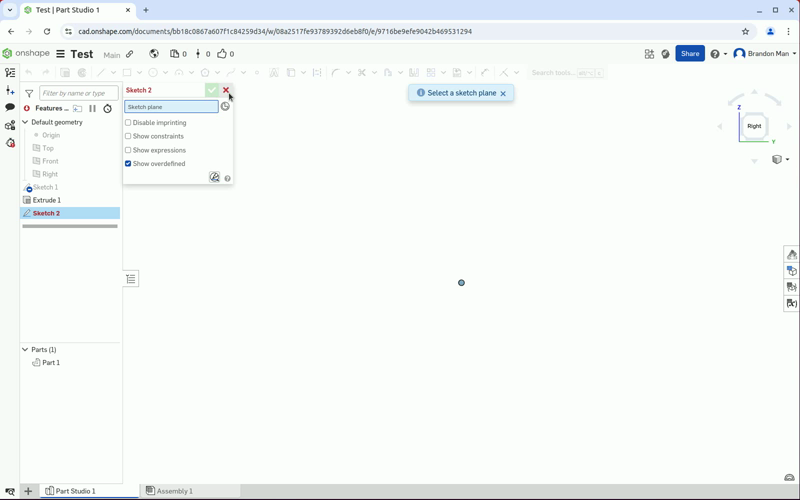
mouse_move(73, 176)
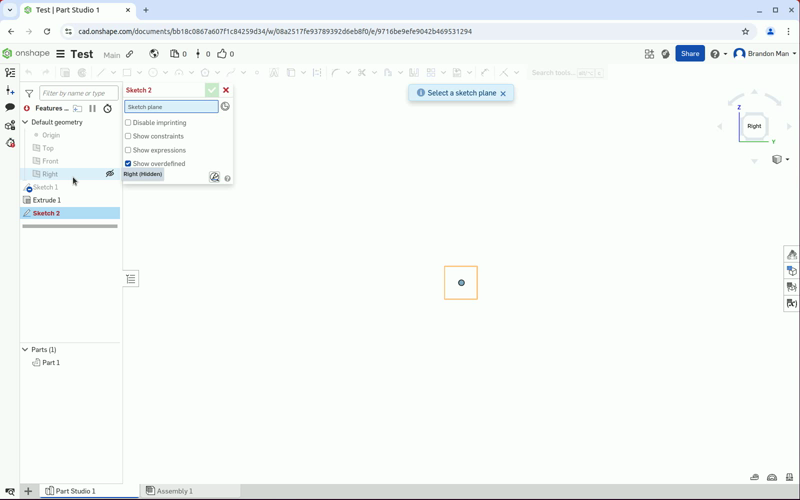
click(73, 176)
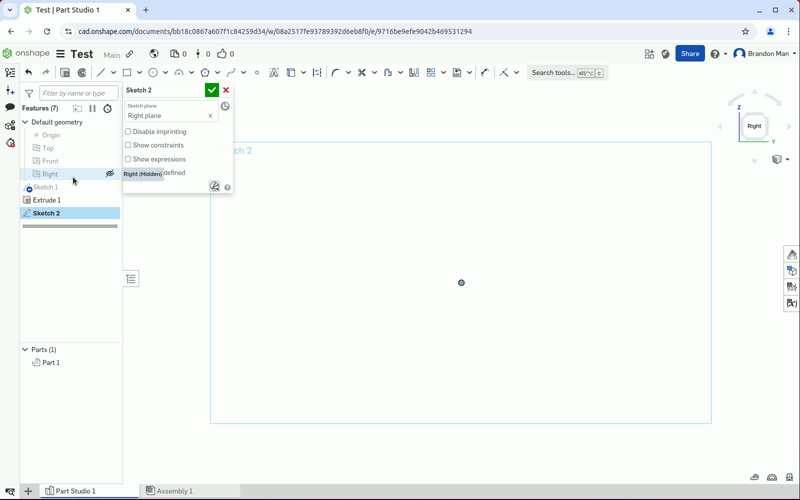
mouse_move(73, 352)
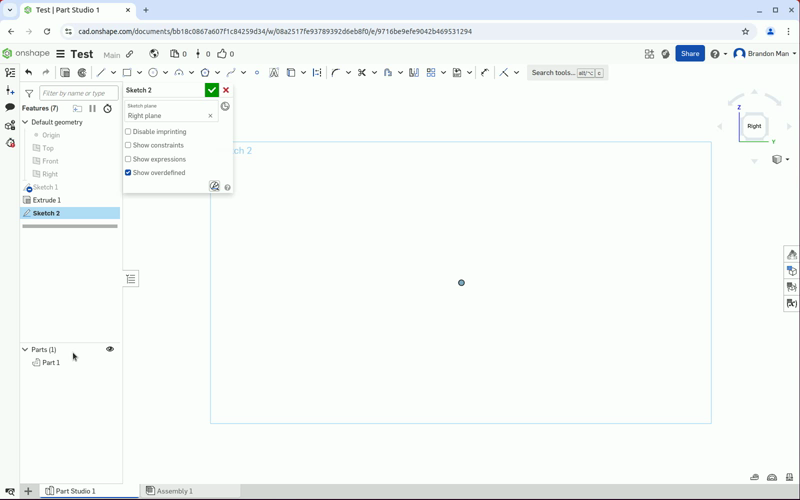
key(y)
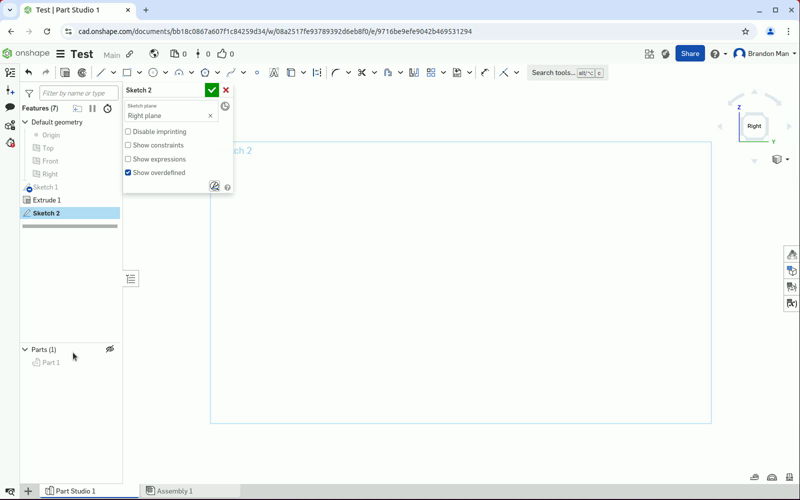
key(c)
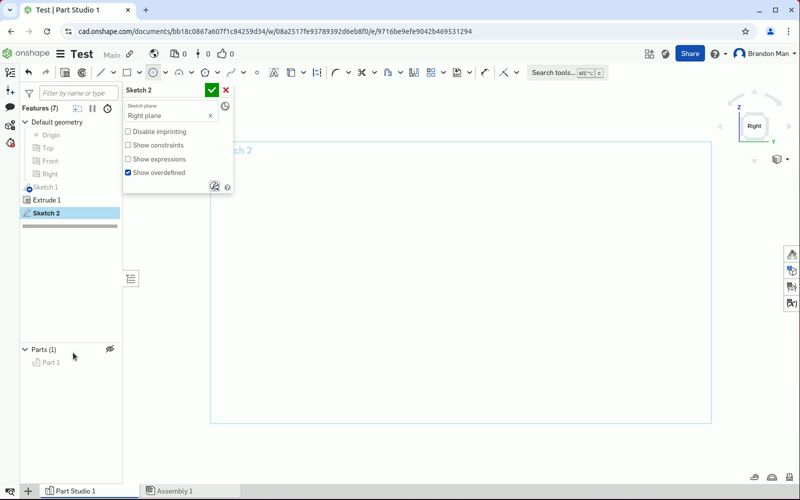
key_down(shift)
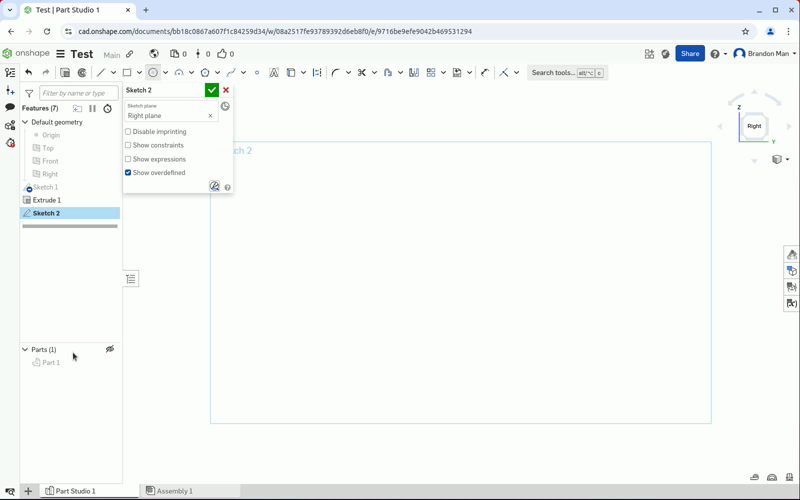
mouse_move(470, 282)
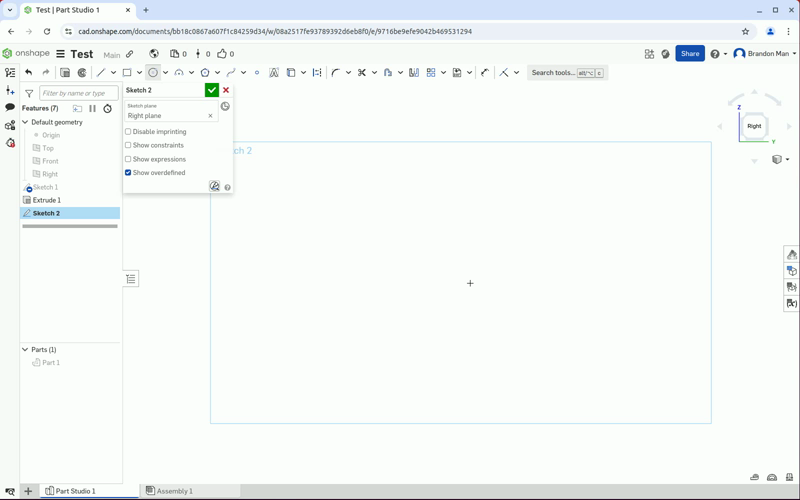
click(470, 282)
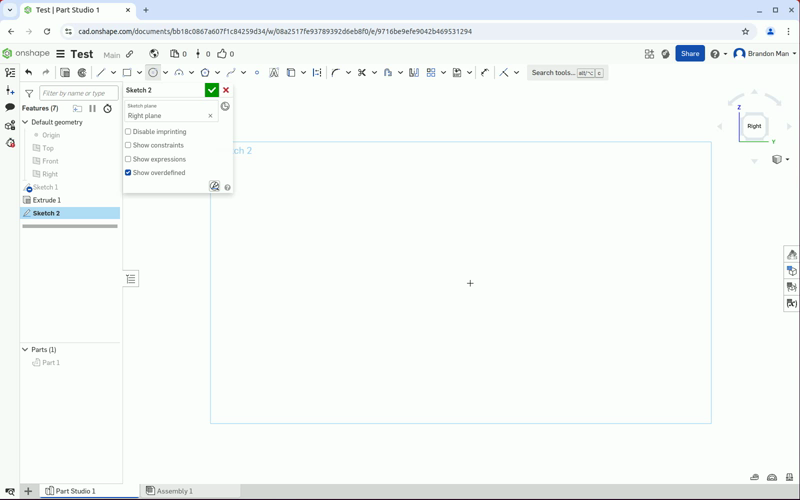
key_up(shift)
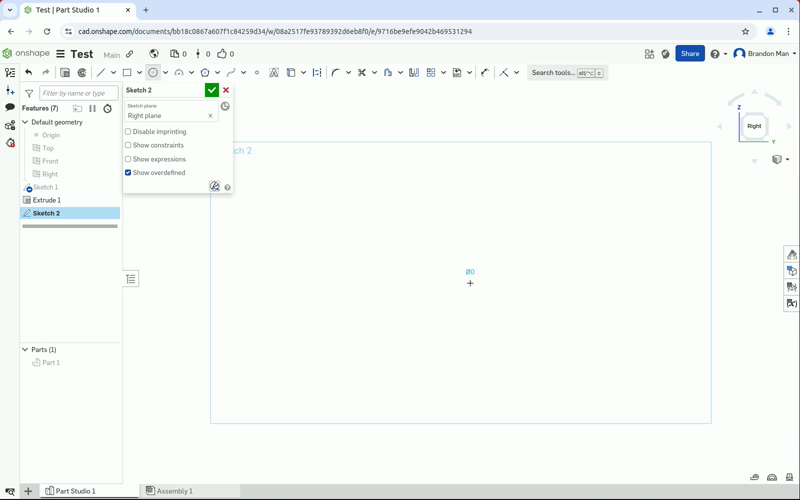
mouse_move(472, 282)
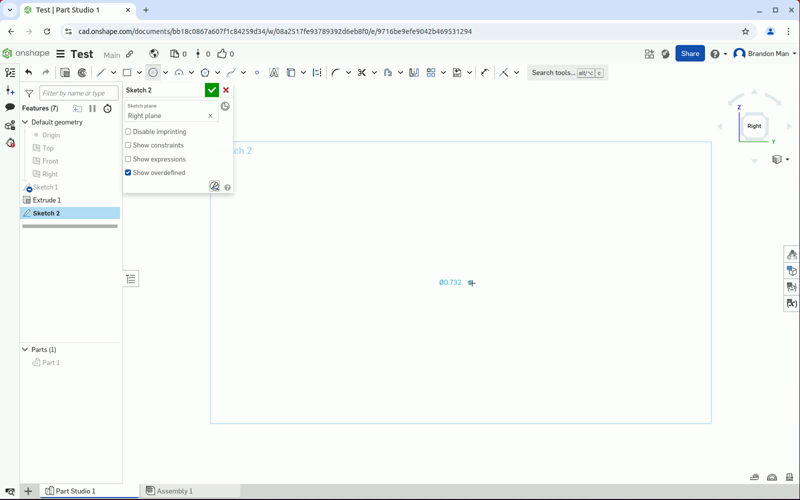
scroll(6)
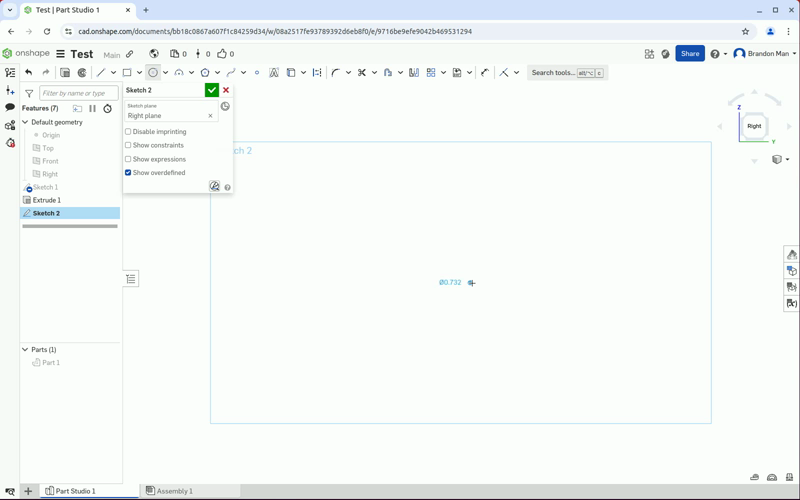
scroll(6)
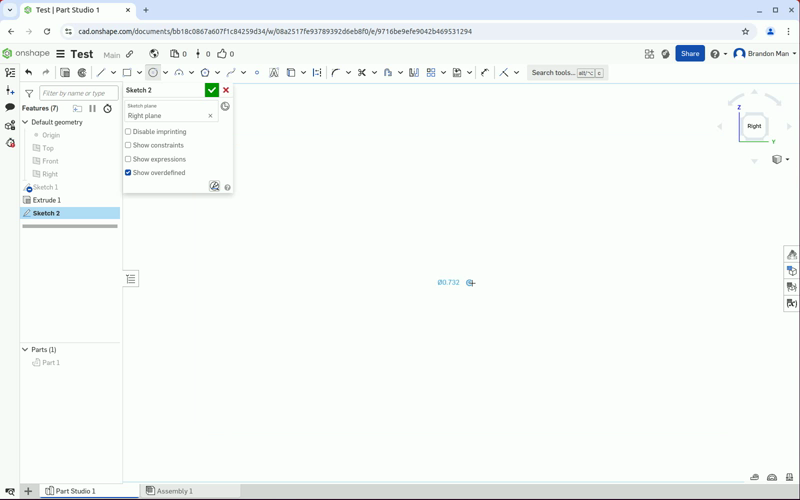
scroll(6)
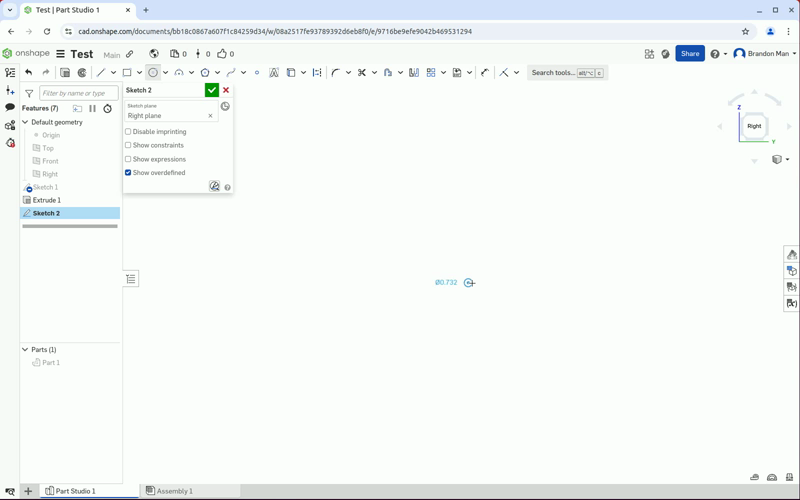
scroll(6)
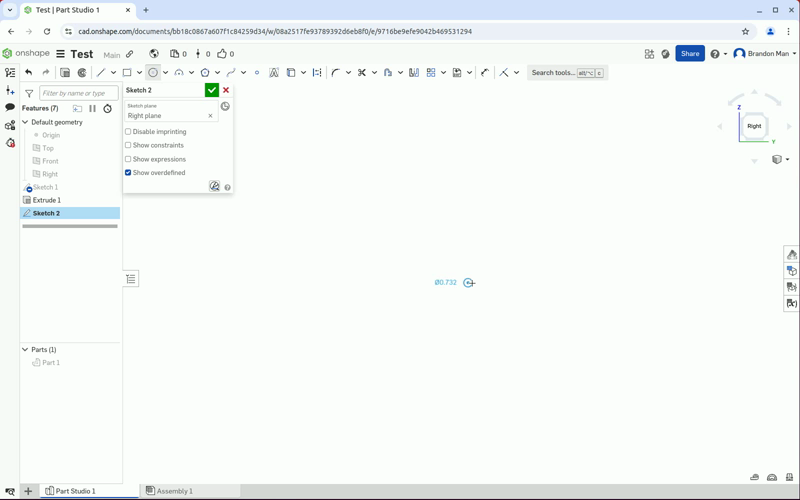
scroll(6)
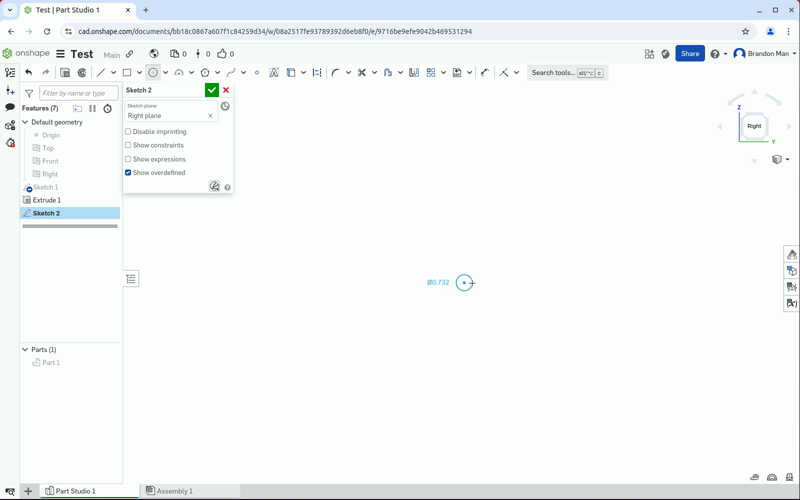
scroll(6)
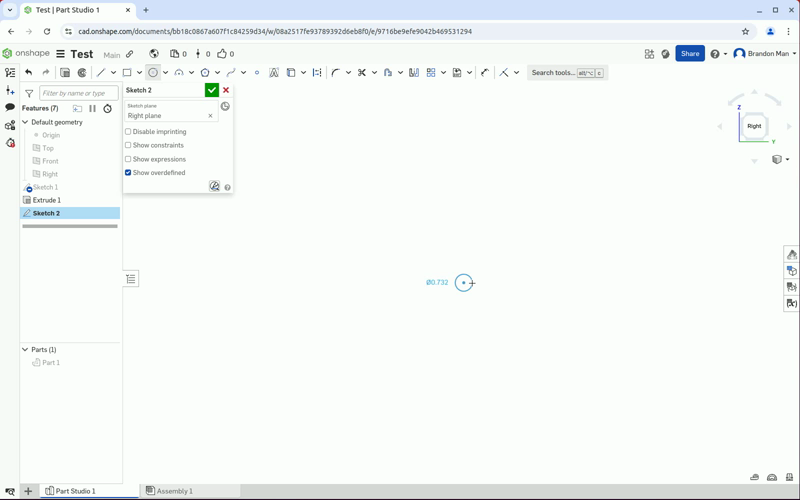
scroll(6)
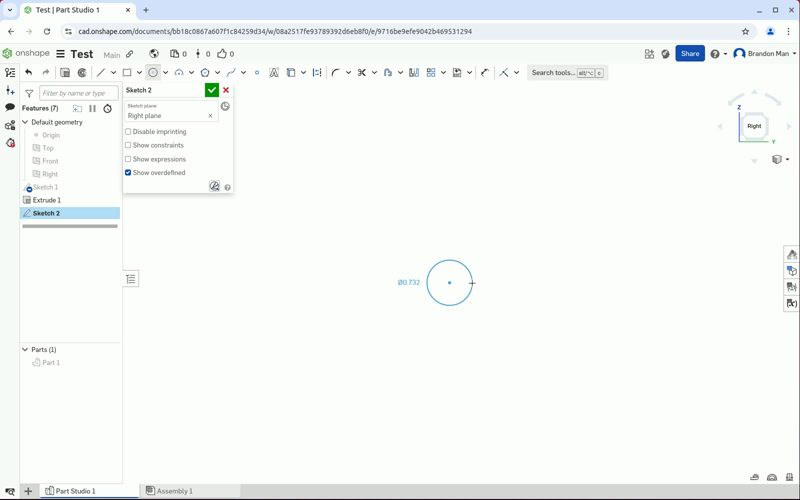
click(472, 282)
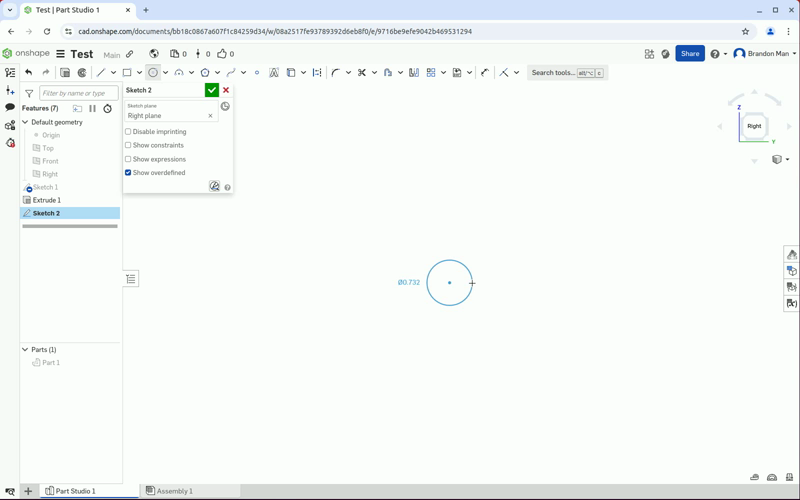
scroll(-6)
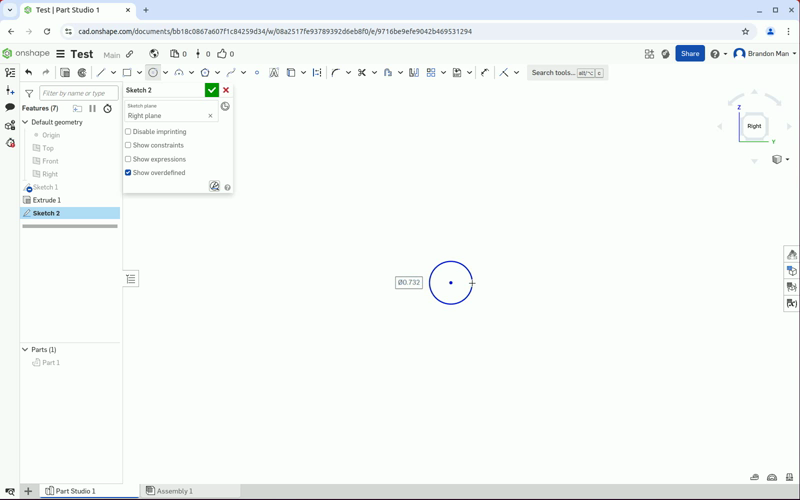
scroll(-6)
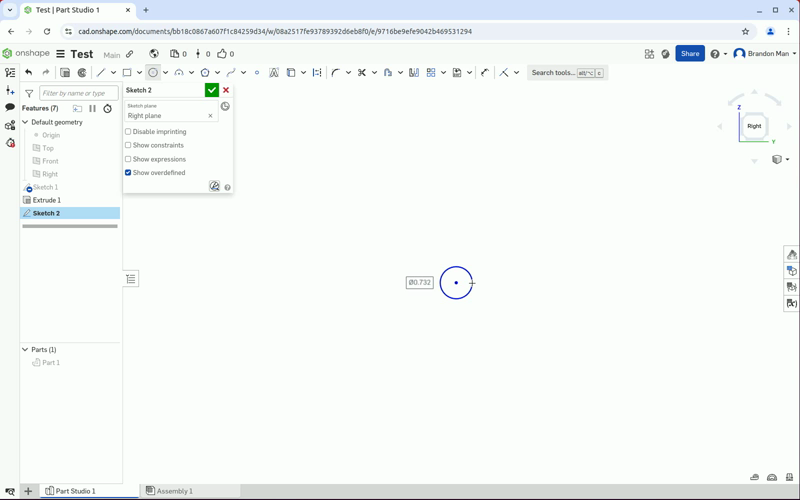
scroll(-6)
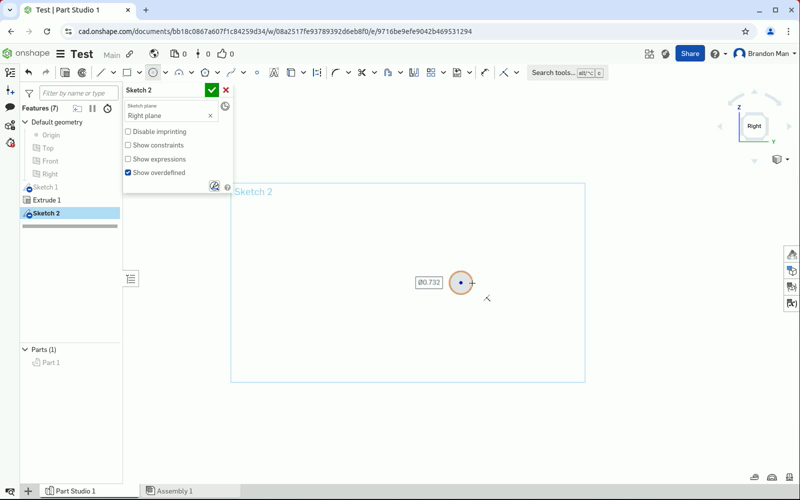
scroll(-6)
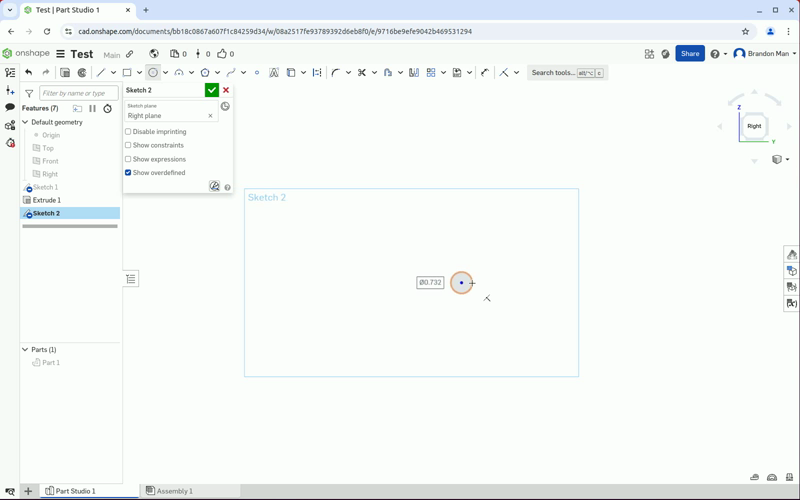
scroll(-6)
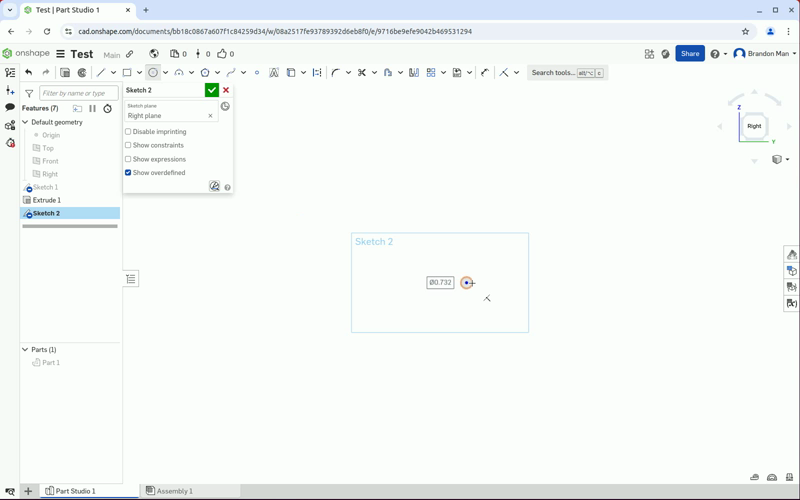
scroll(-6)
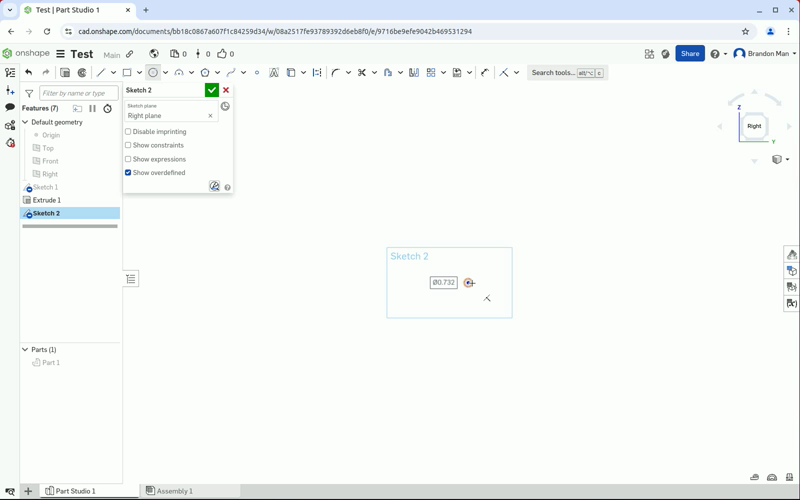
scroll(-6)
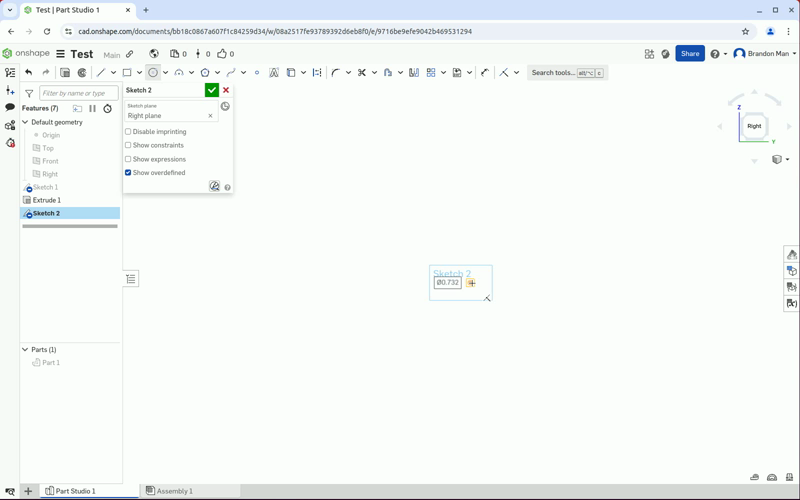
key(esc)
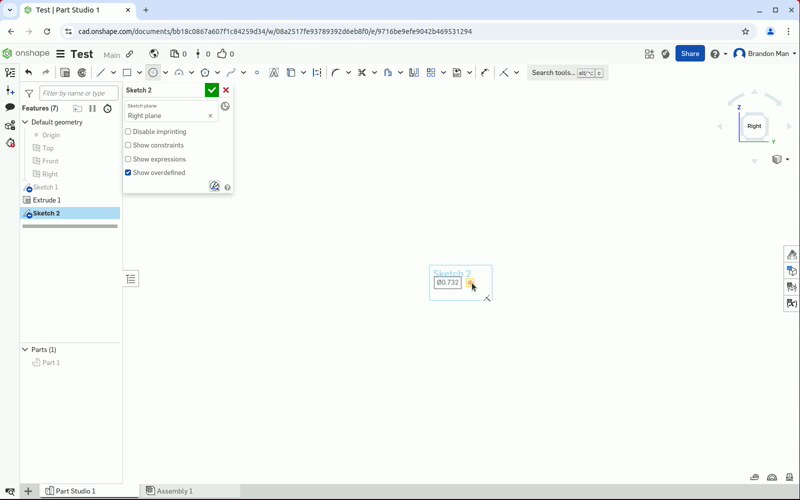
key(c)
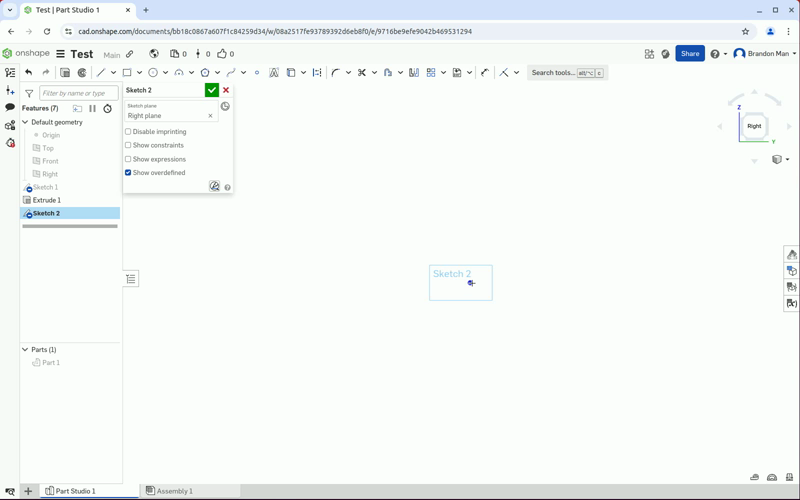
key_down(shift)
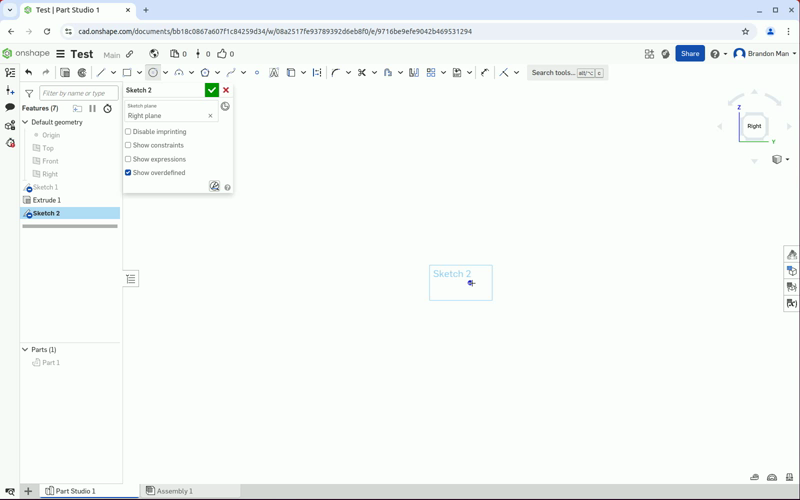
mouse_move(470, 282)
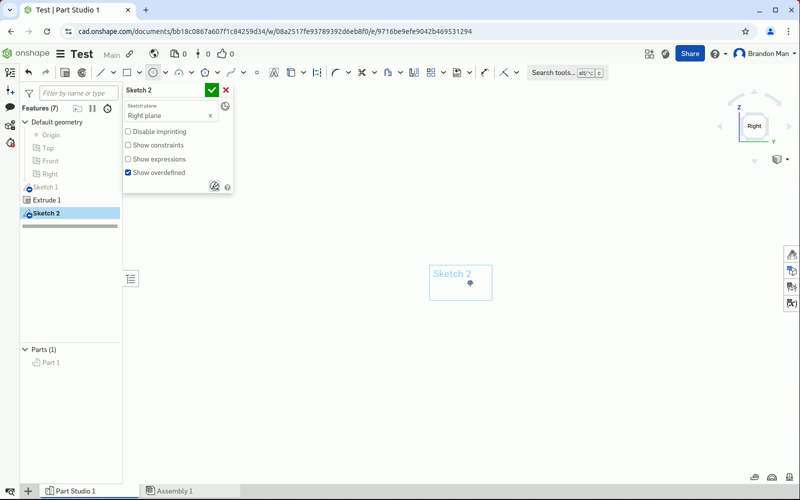
scroll(6)
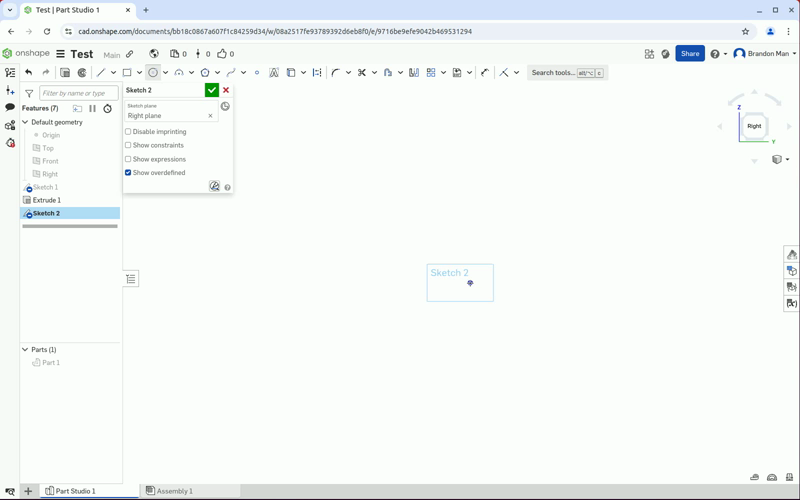
scroll(6)
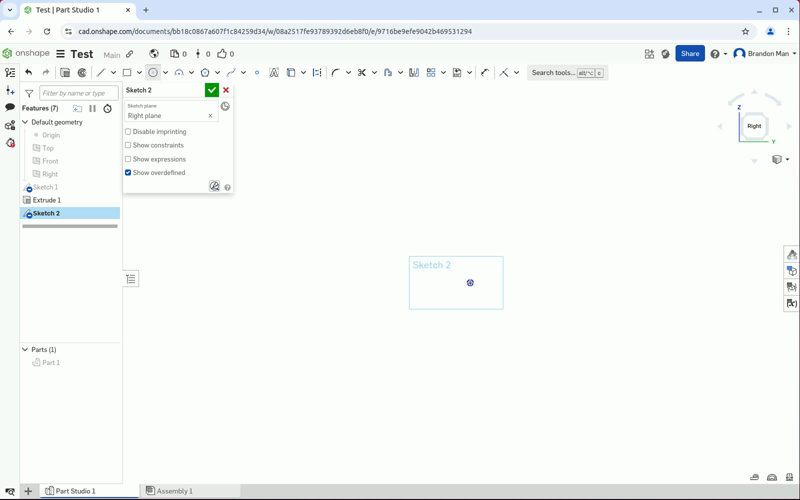
scroll(6)
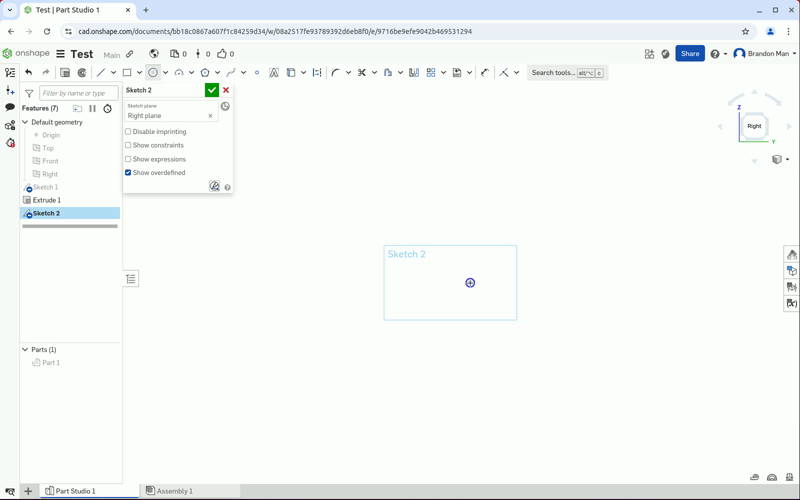
scroll(6)
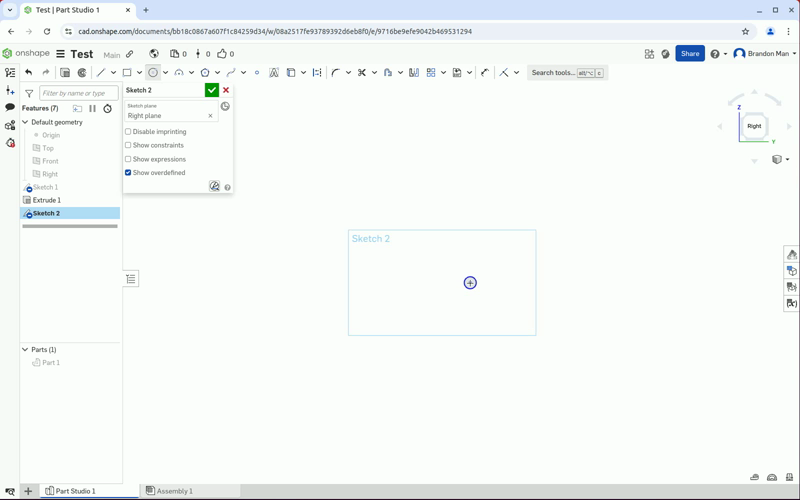
scroll(6)
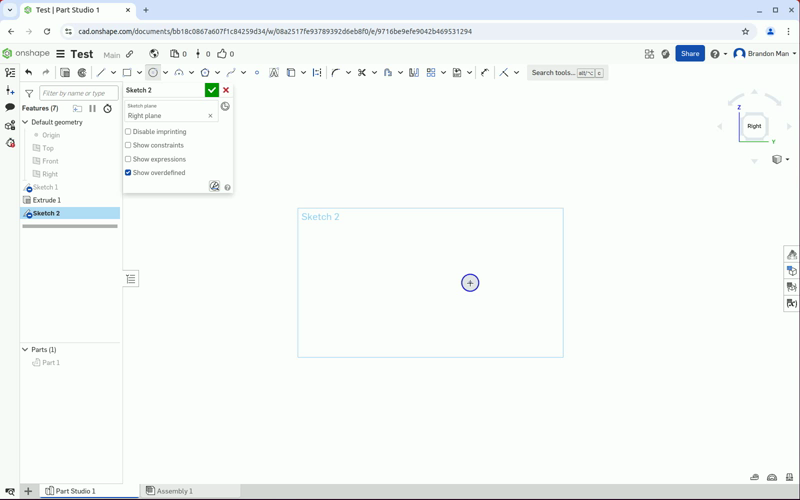
scroll(6)
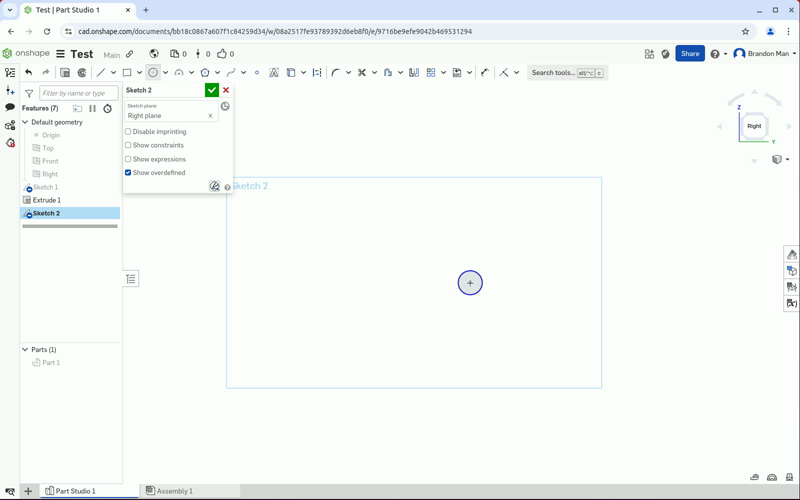
scroll(6)
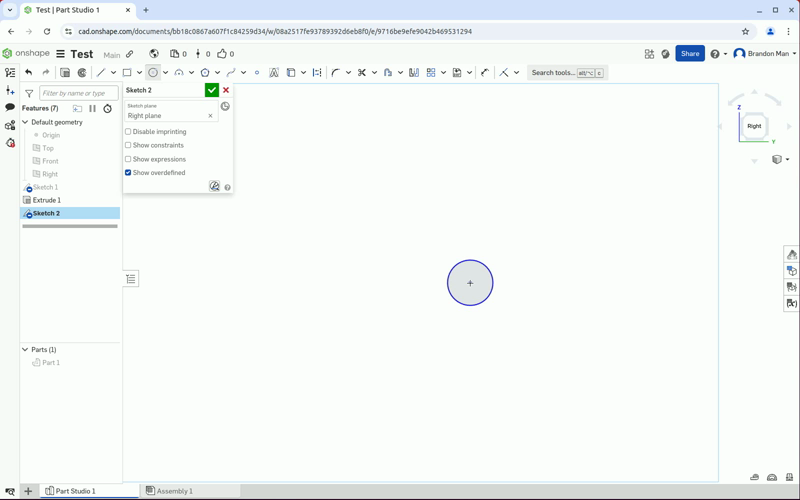
click(470, 282)
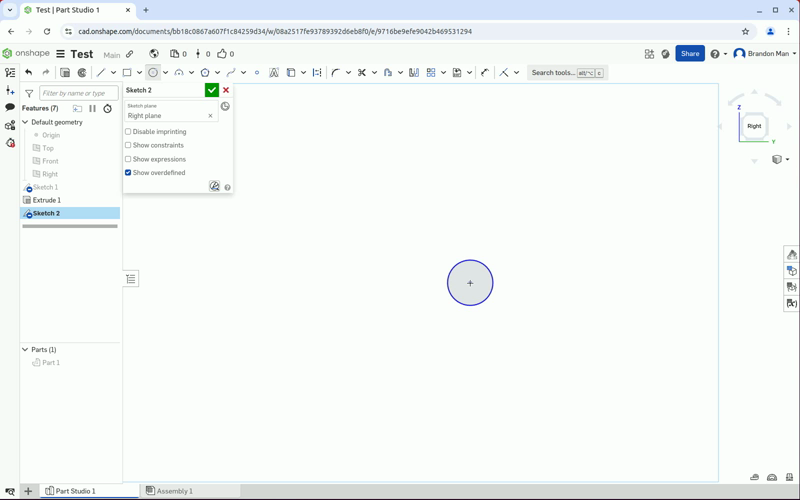
scroll(-6)
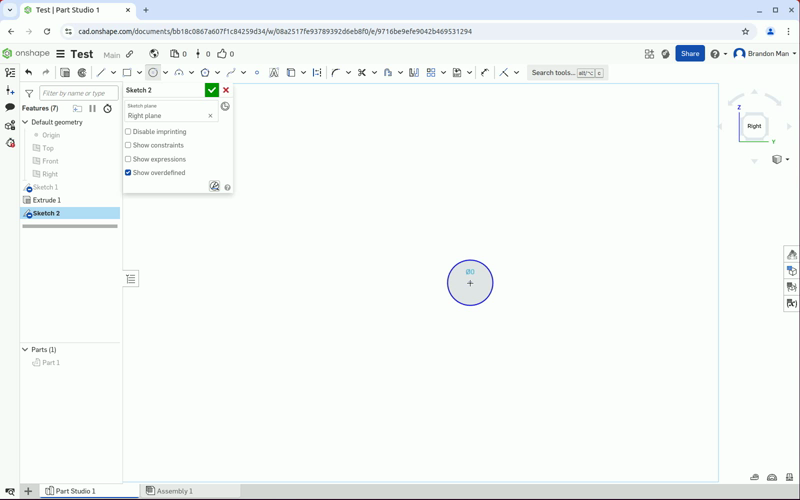
scroll(-6)
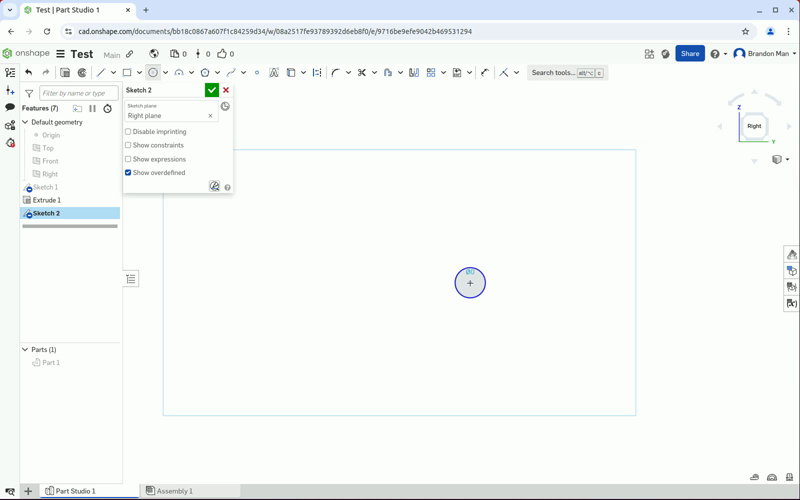
scroll(-6)
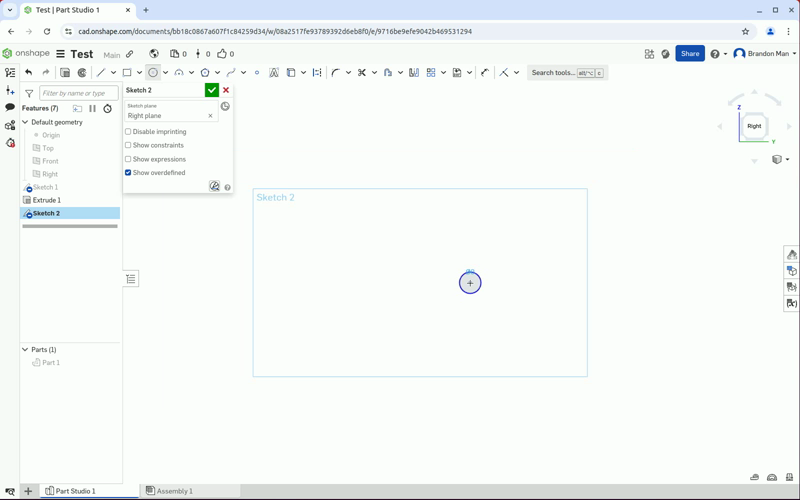
scroll(-6)
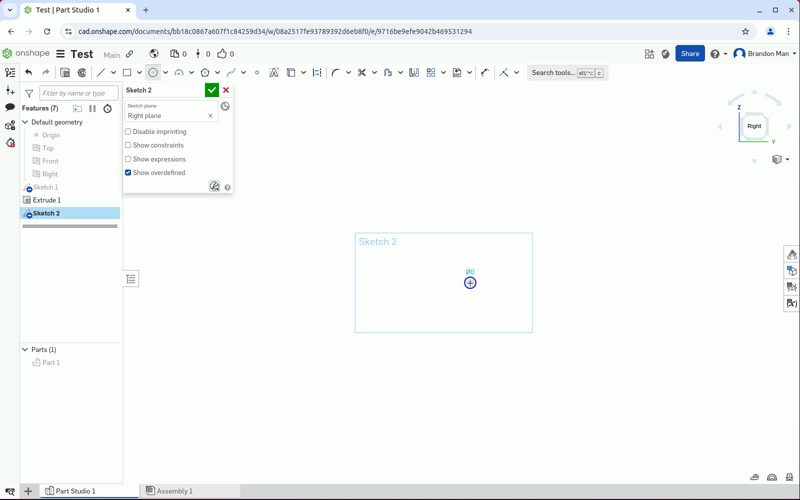
scroll(-6)
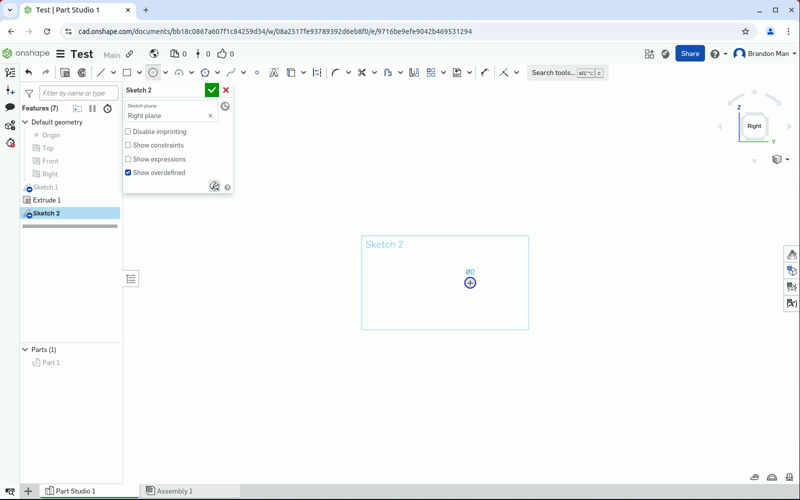
scroll(-6)
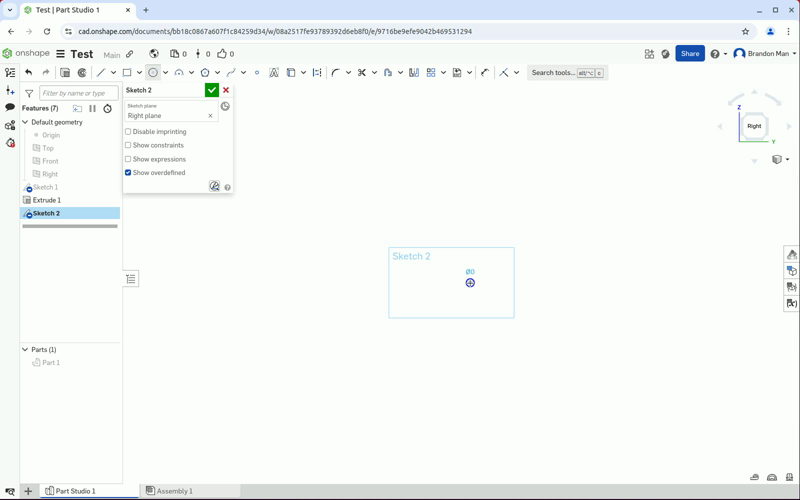
scroll(-6)
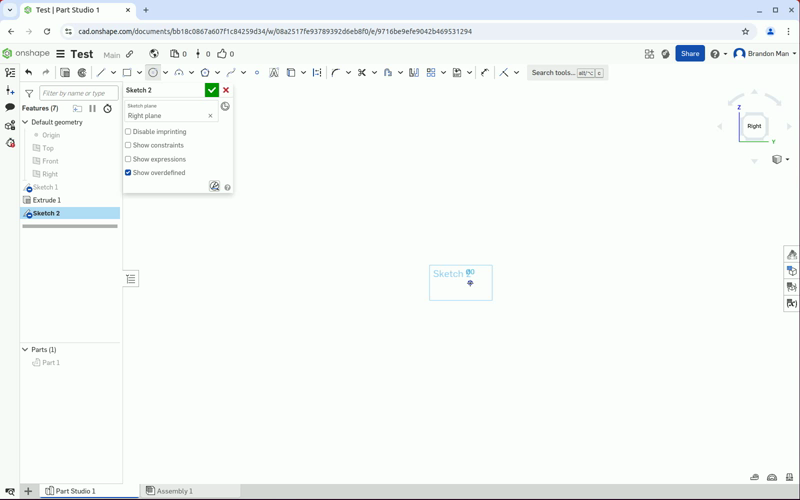
key_up(shift)
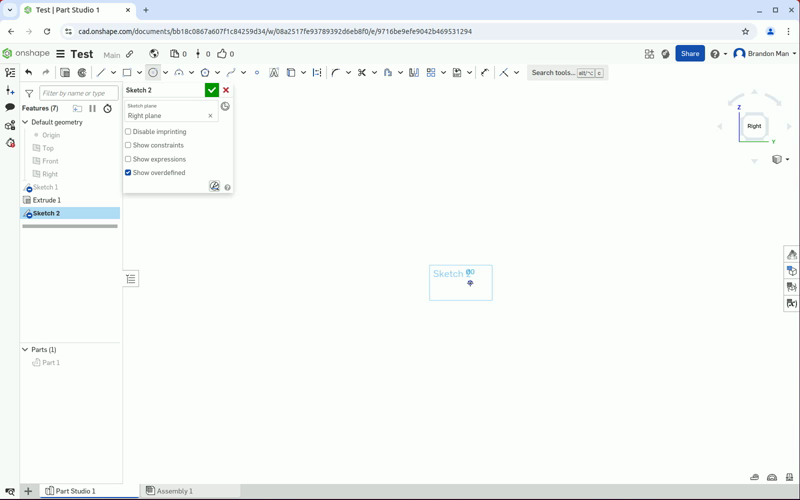
mouse_move(472, 282)
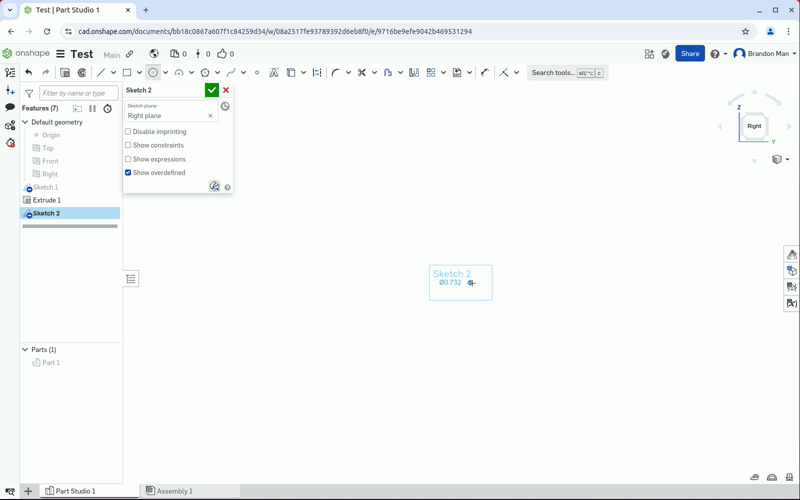
scroll(6)
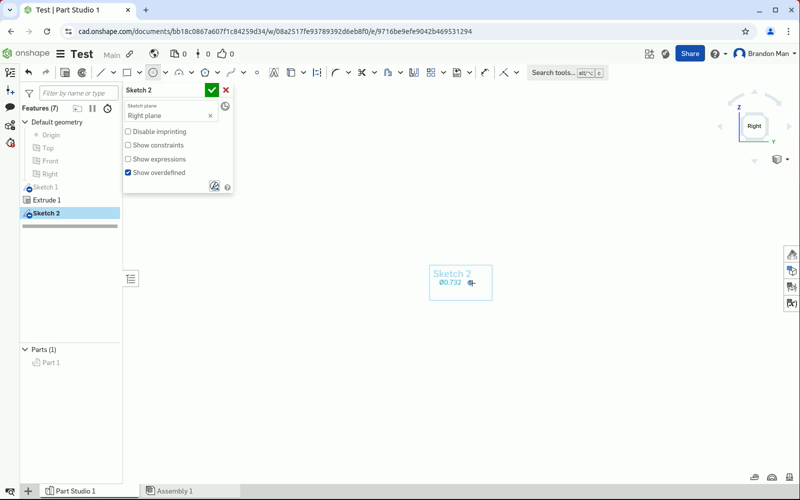
scroll(6)
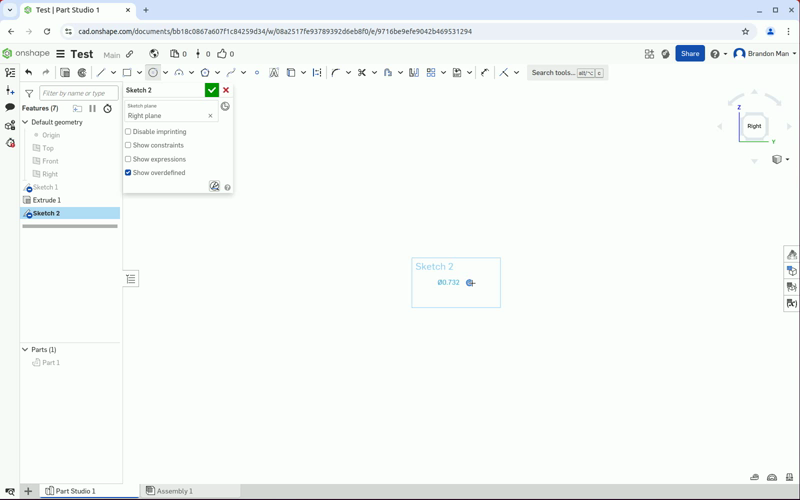
scroll(6)
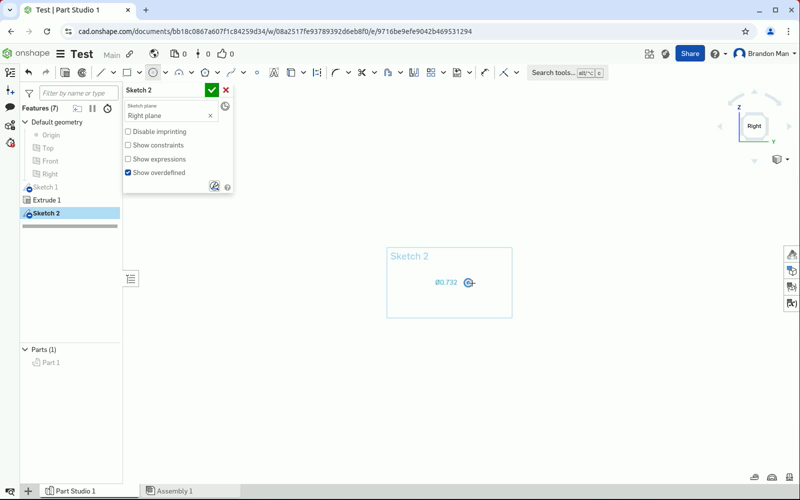
scroll(6)
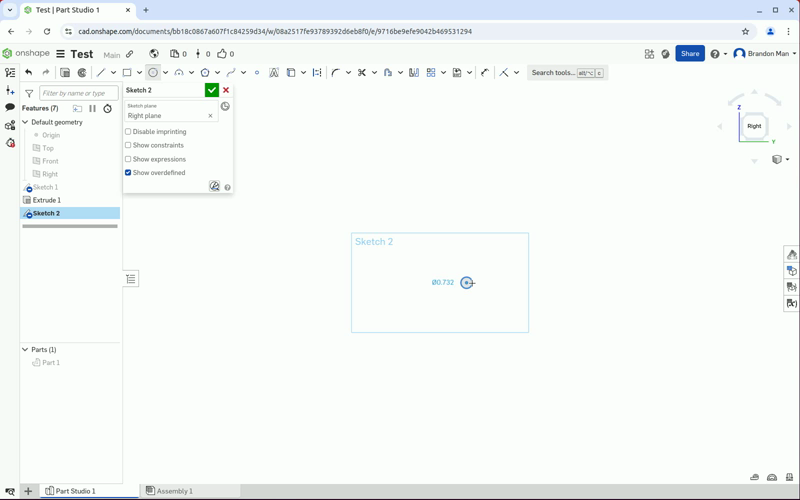
scroll(6)
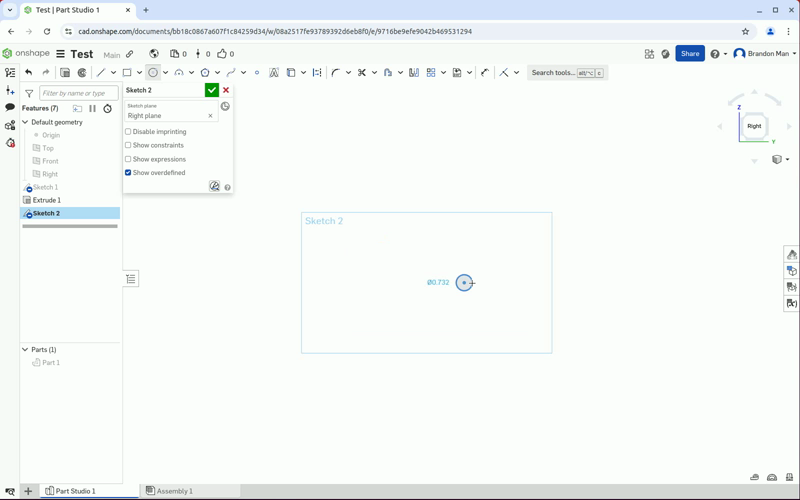
scroll(6)
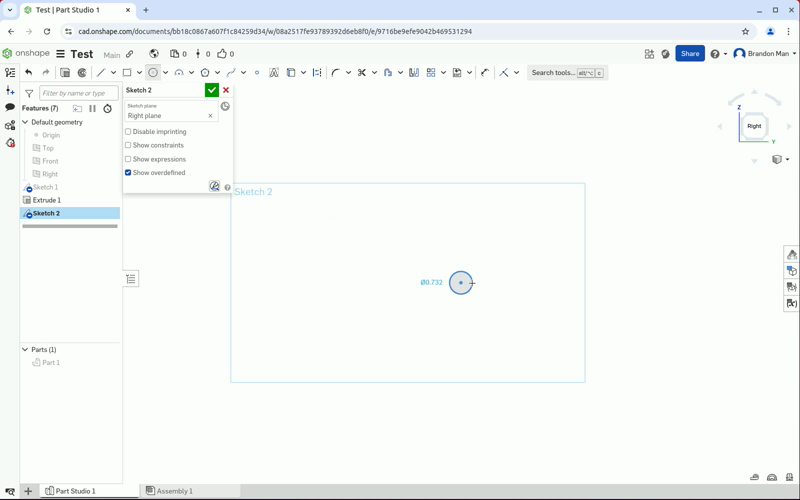
scroll(6)
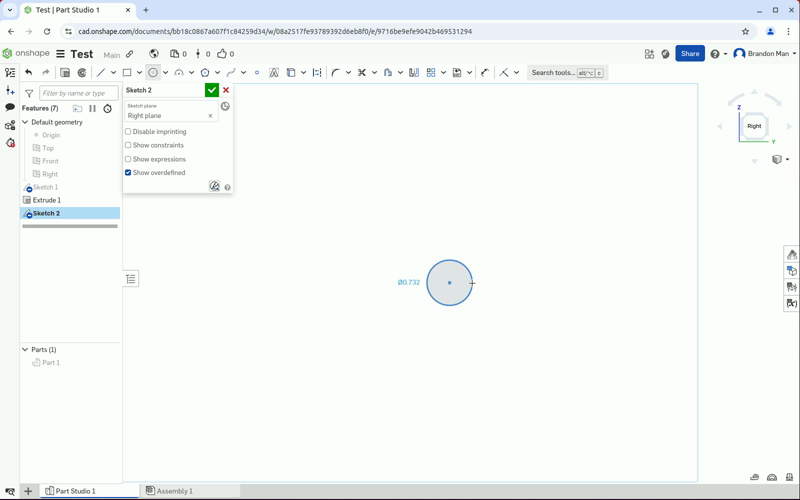
click(472, 282)
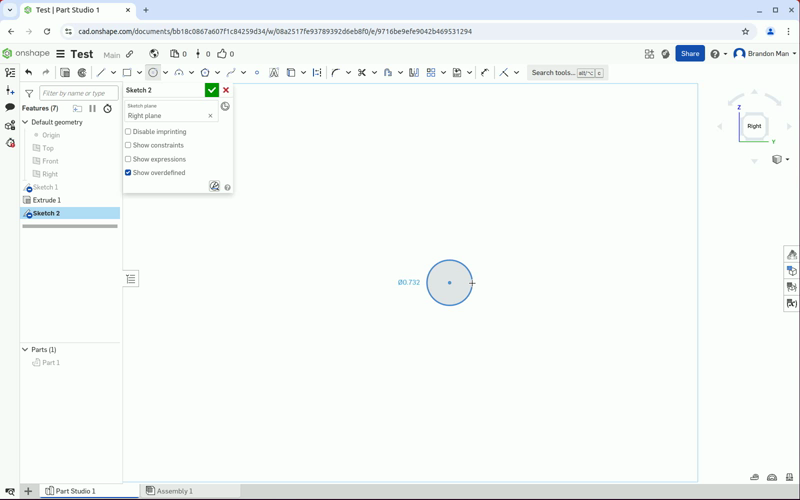
scroll(-6)
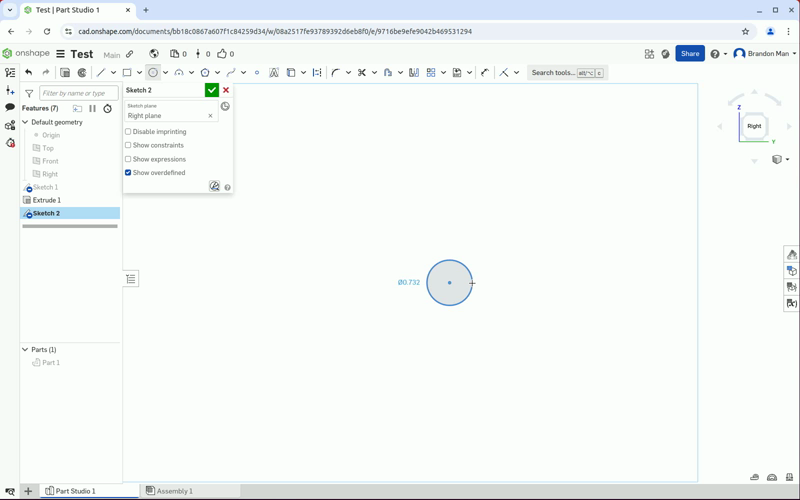
scroll(-6)
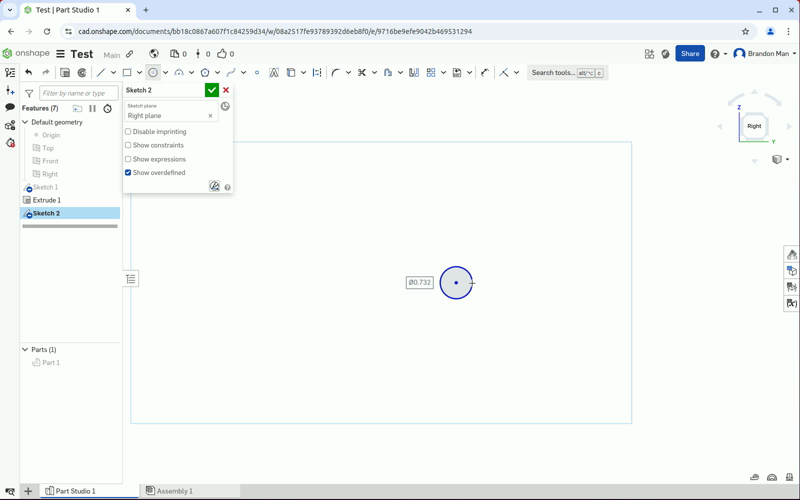
scroll(-6)
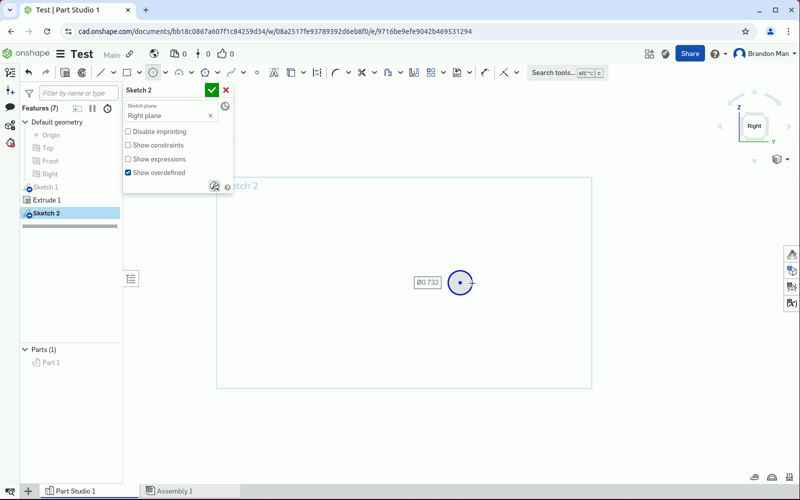
scroll(-6)
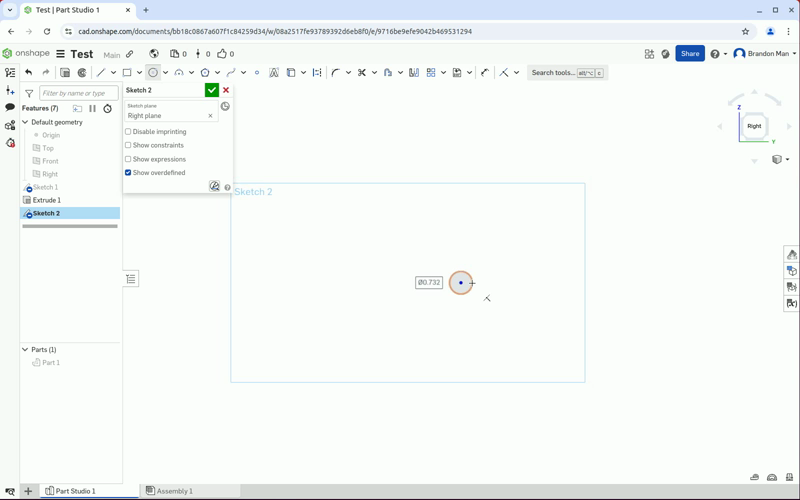
scroll(-6)
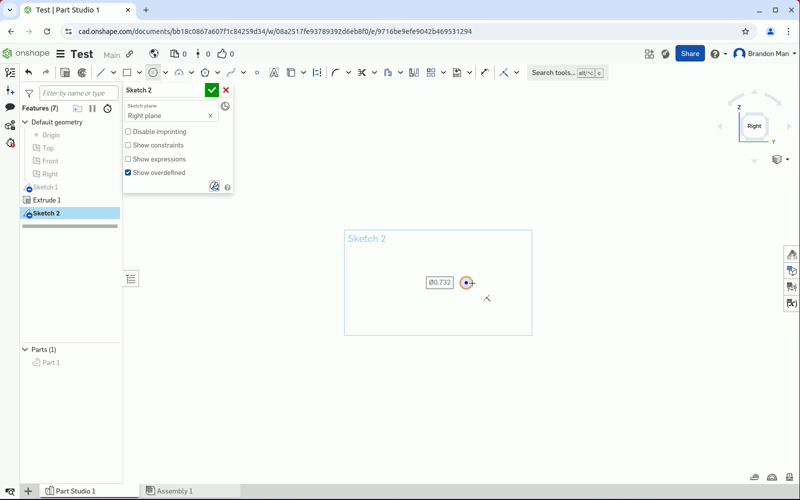
scroll(-6)
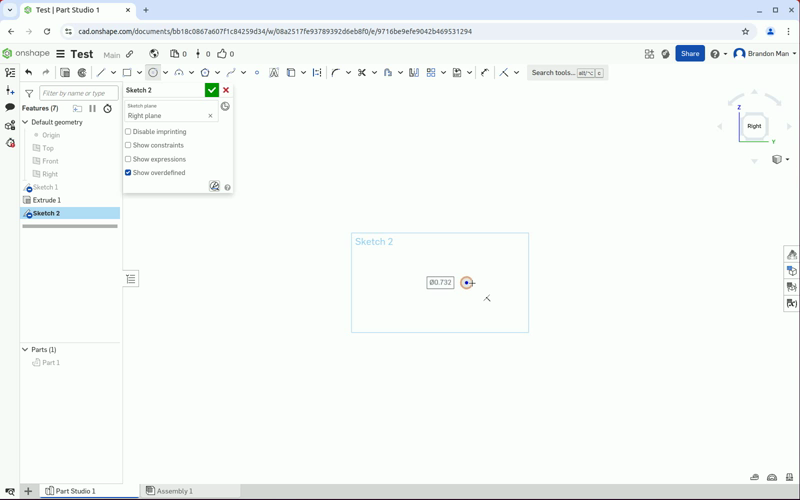
scroll(-6)
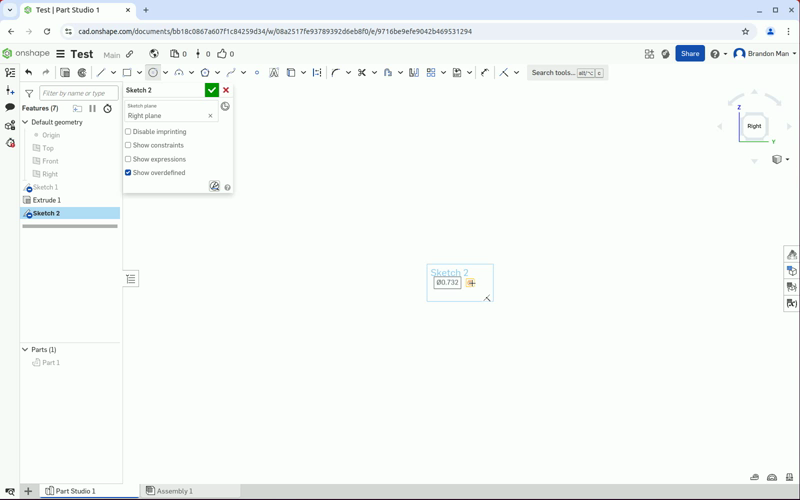
key(esc)
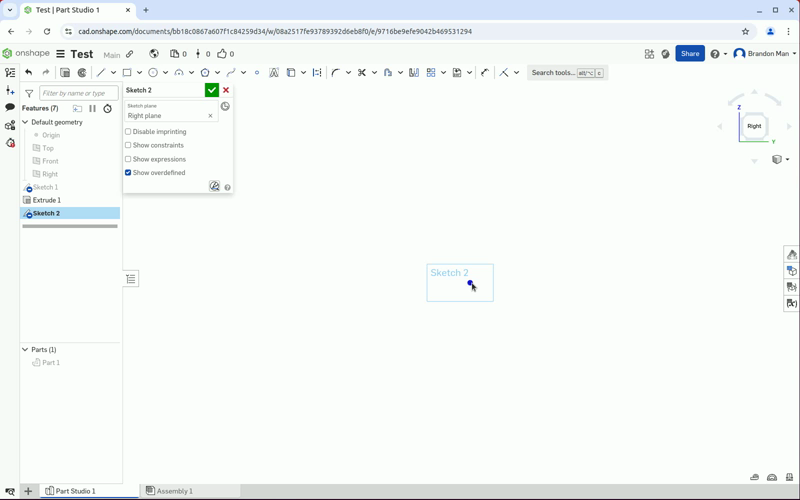
mouse_move(472, 283)
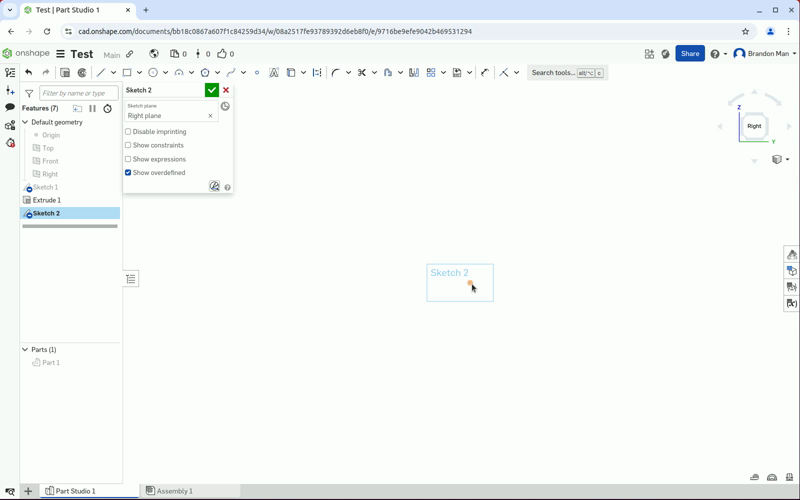
scroll(6)
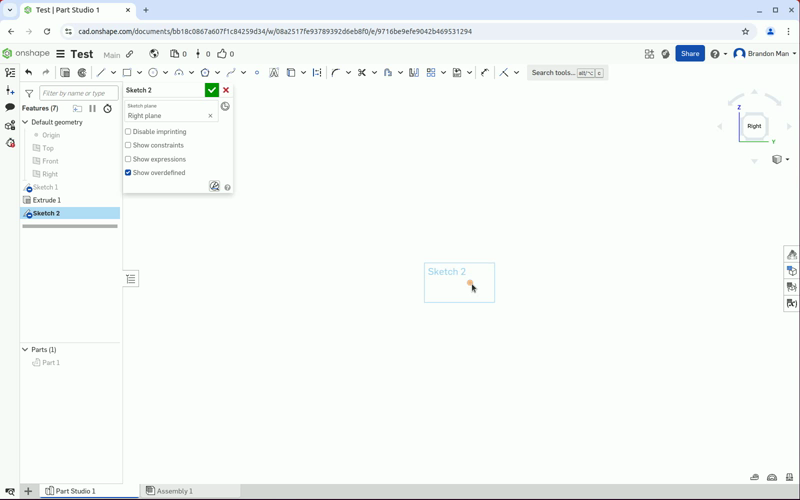
scroll(6)
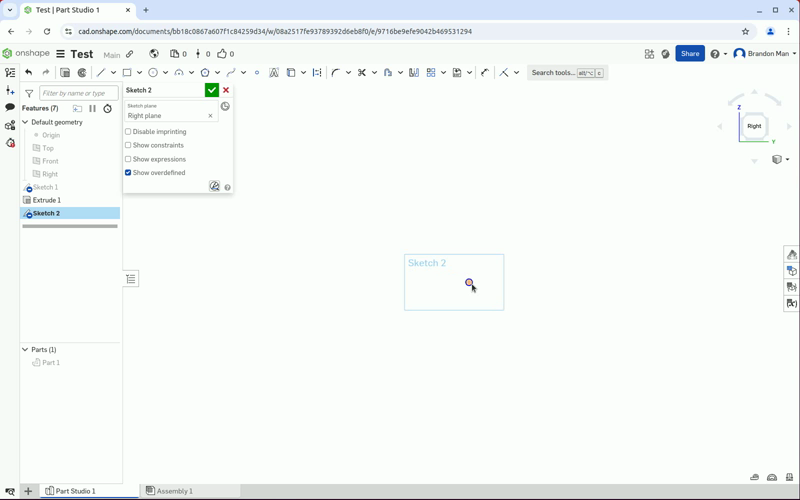
scroll(6)
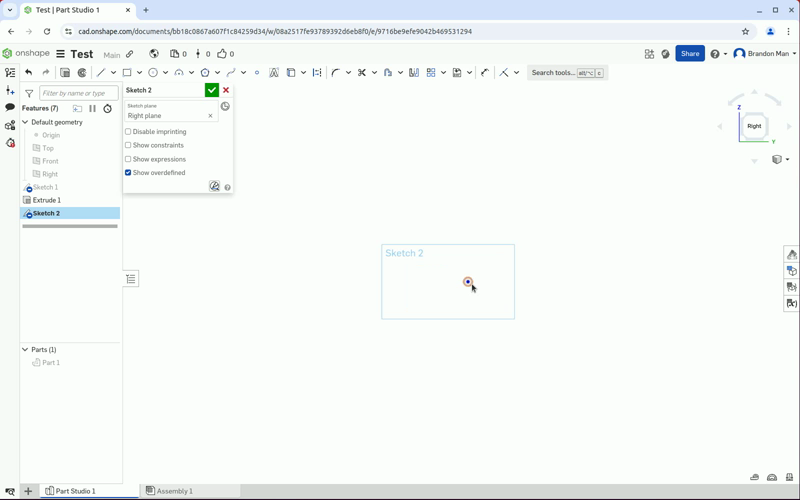
scroll(6)
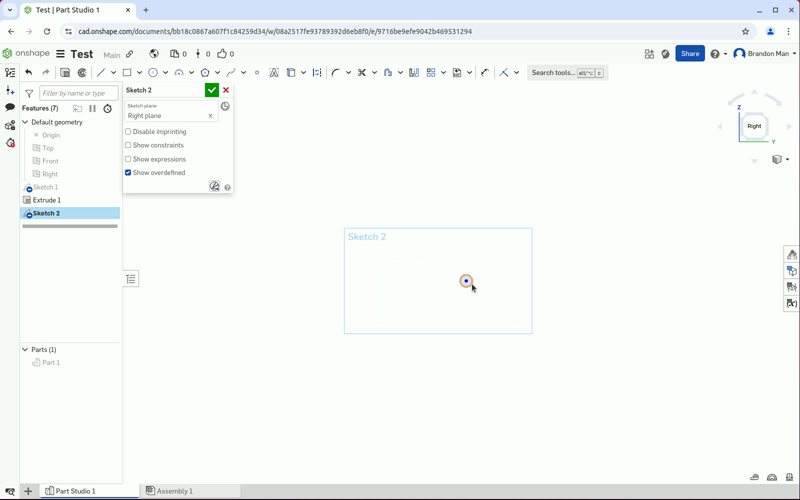
scroll(6)
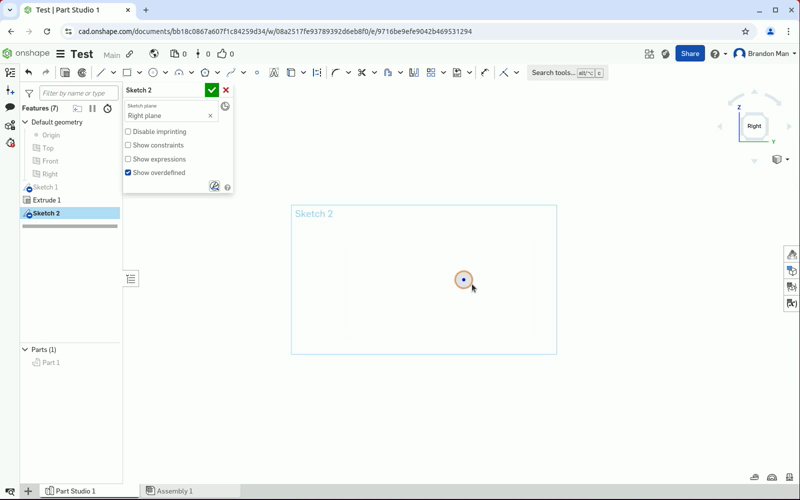
scroll(6)
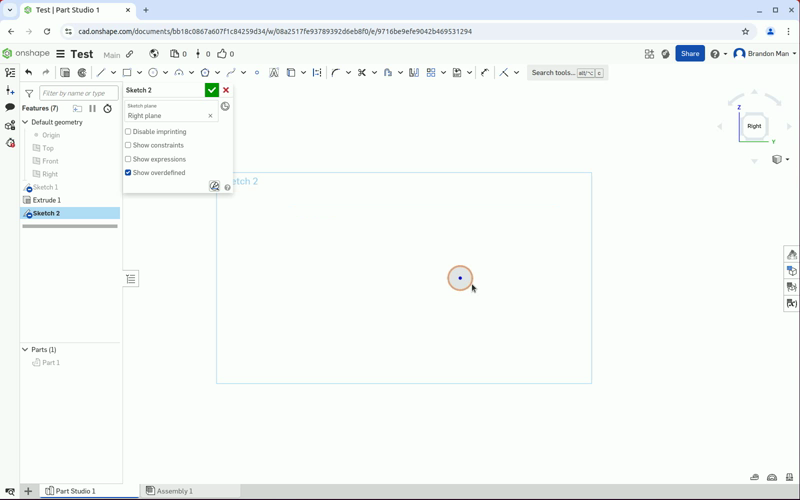
scroll(6)
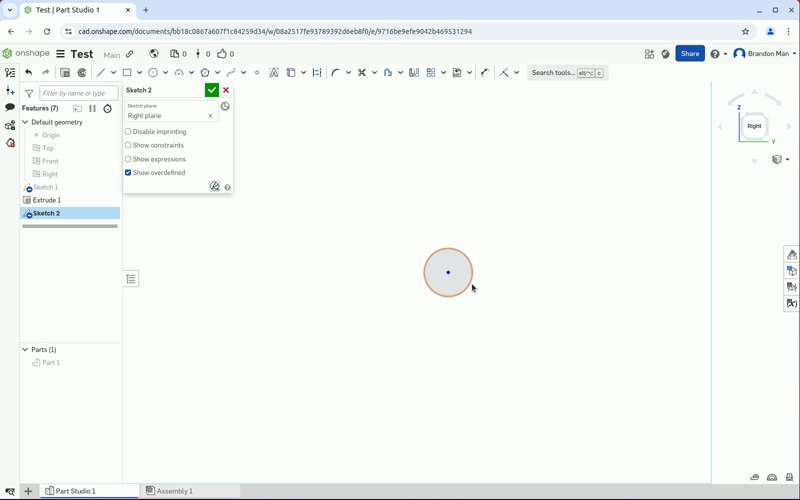
click(472, 283)
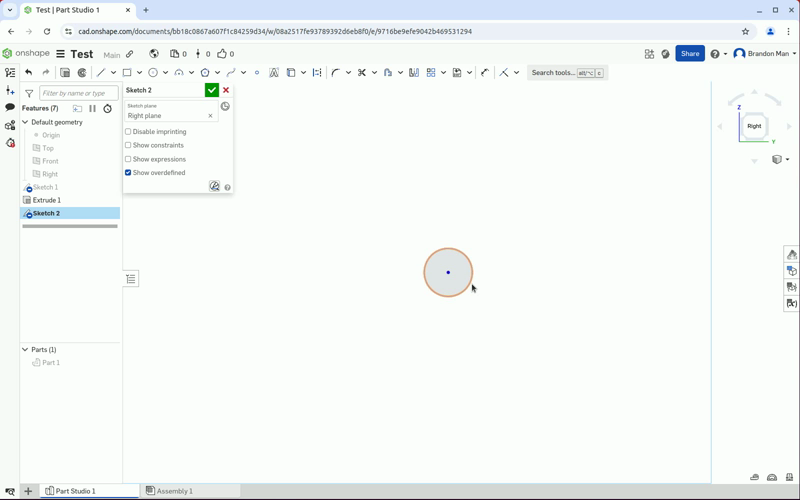
scroll(-6)
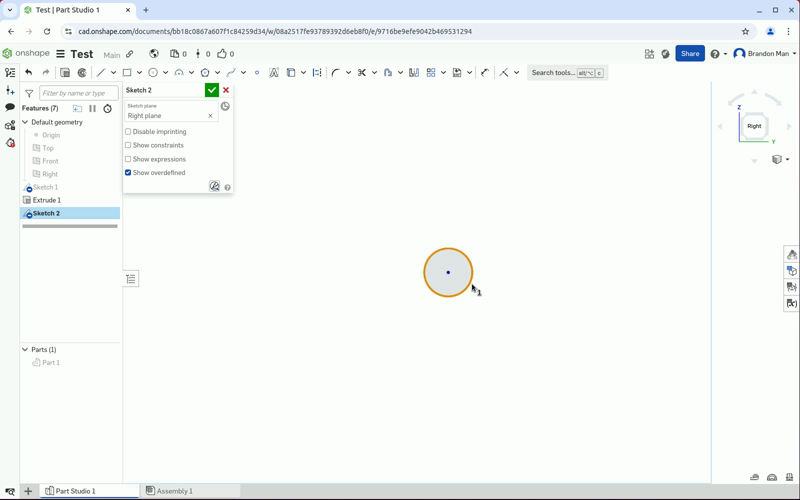
scroll(-6)
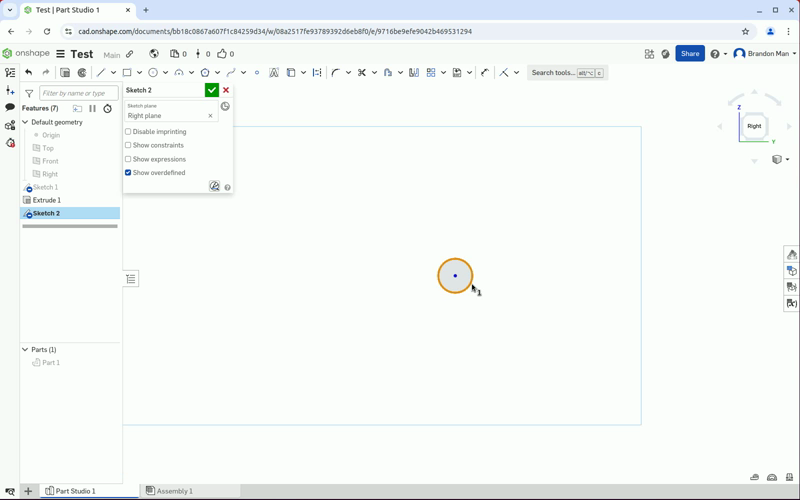
scroll(-6)
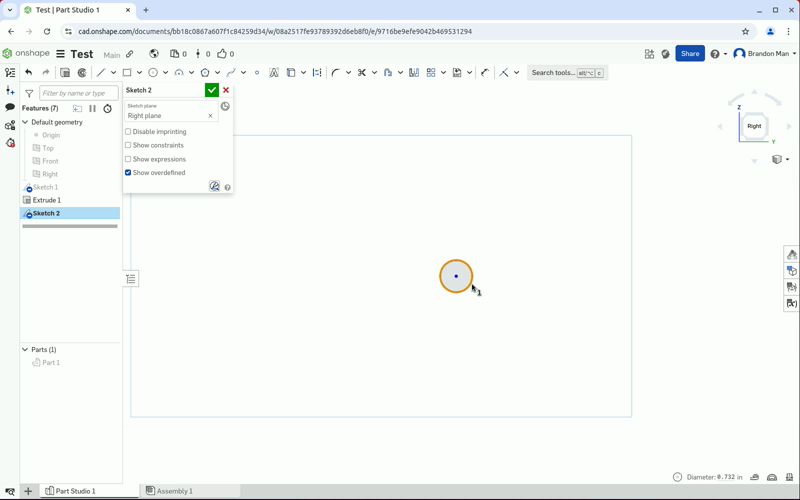
scroll(-6)
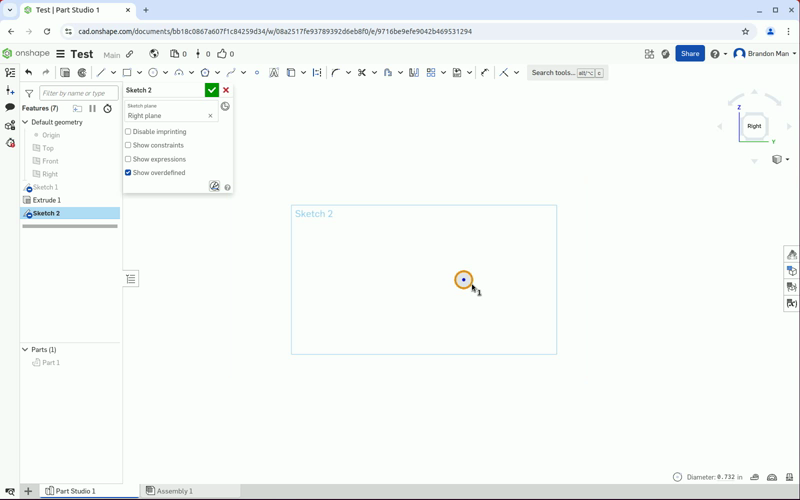
scroll(-6)
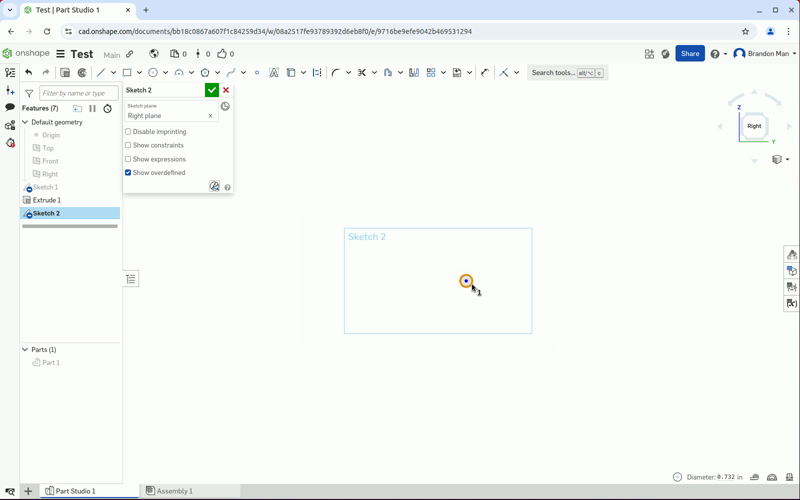
scroll(-6)
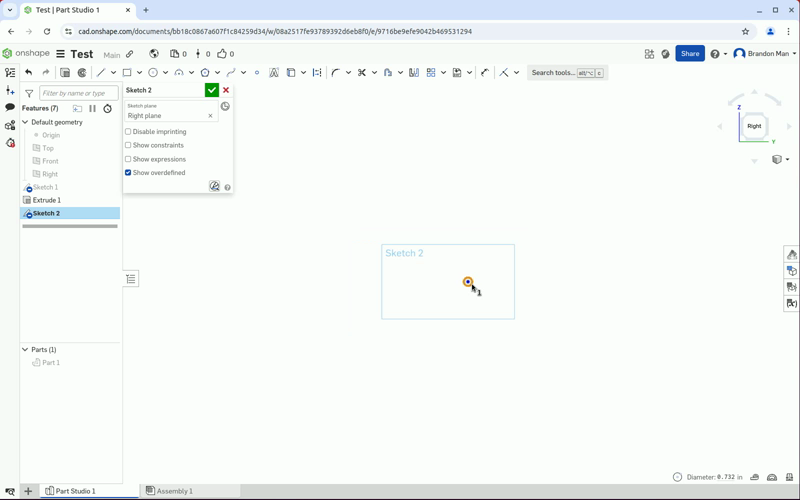
scroll(-6)
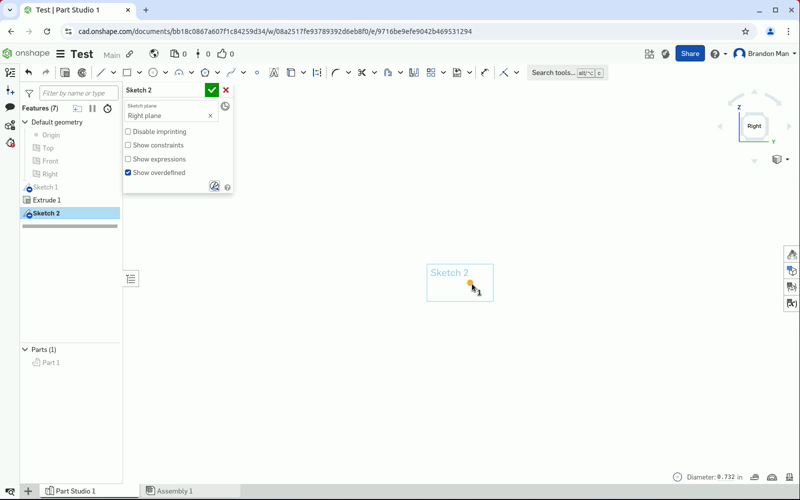
mouse_move(73, 352)
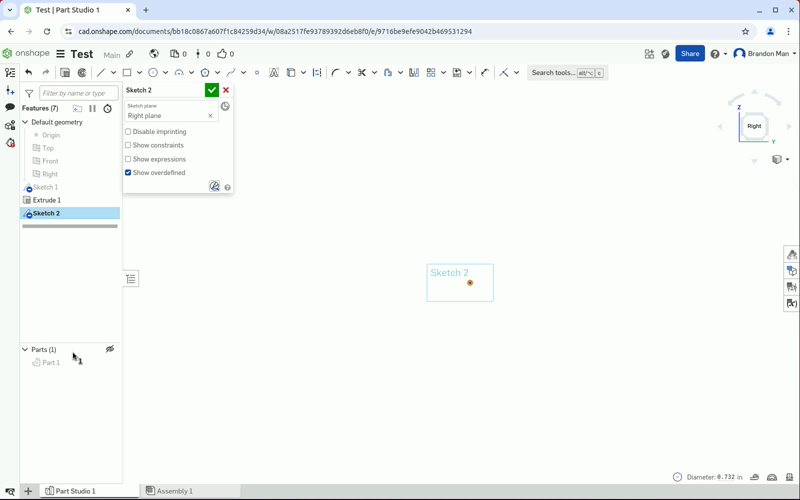
key(shift+y)
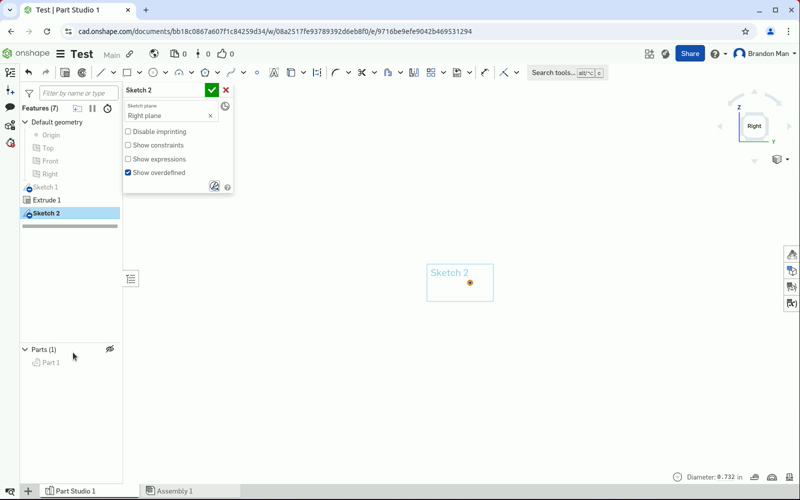
key(shift+e)
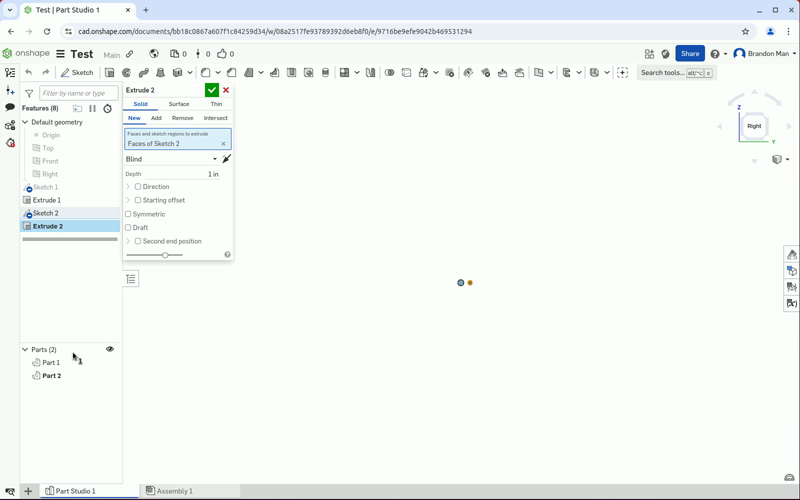
mouse_move(143, 106)
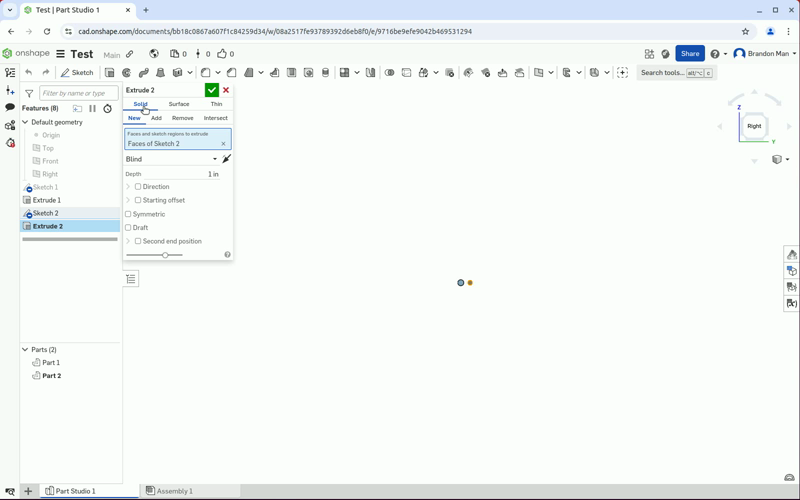
click(143, 106)
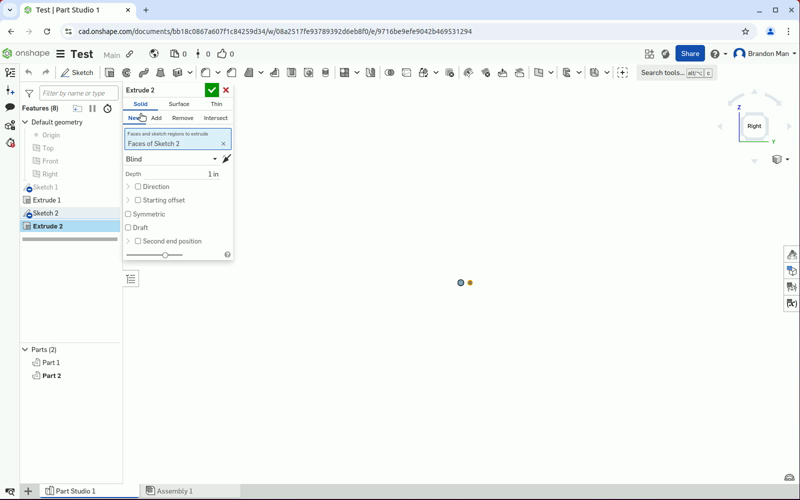
mouse_move(137, 120)
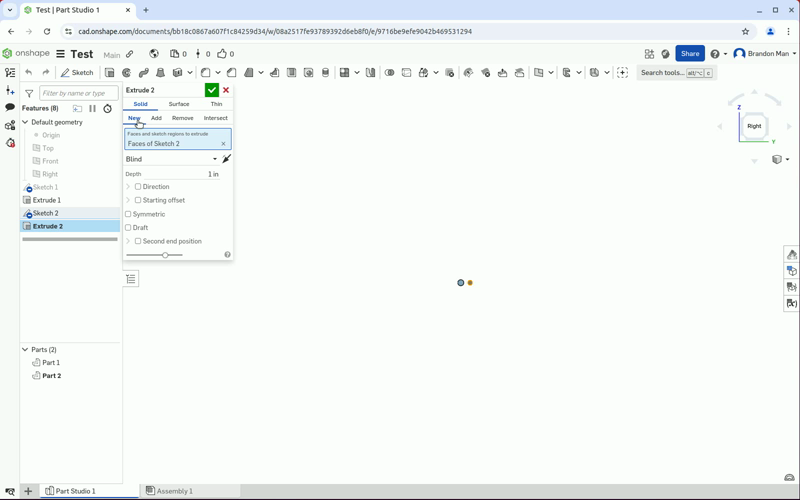
click(137, 120)
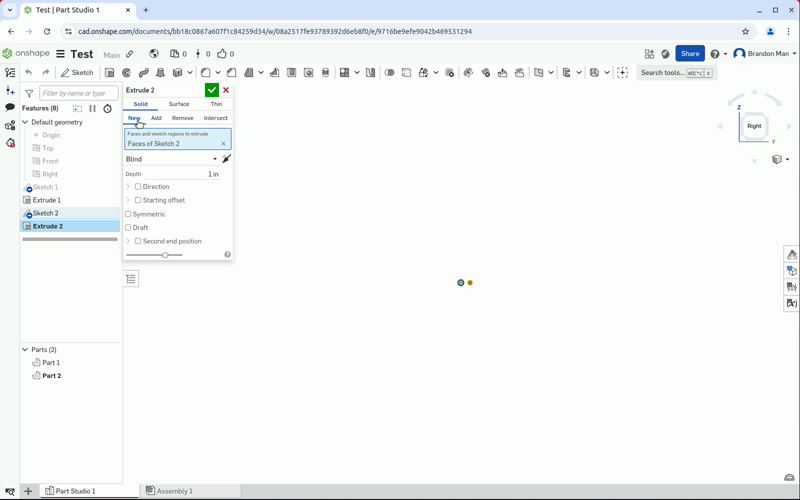
key(tab, 4)
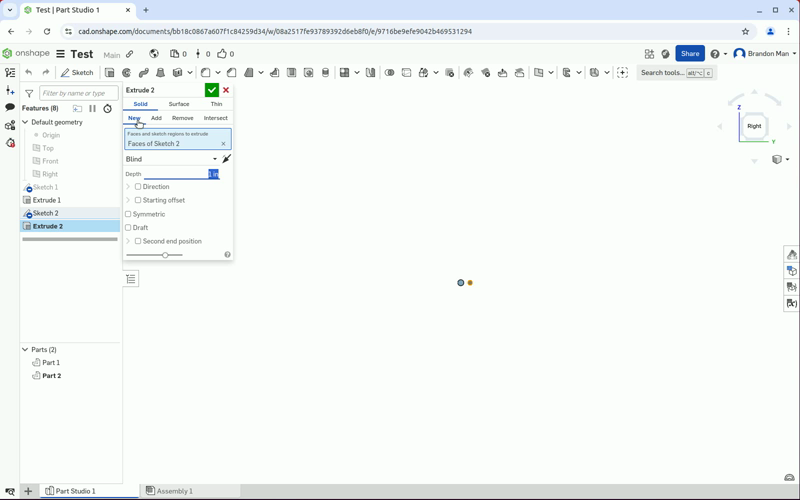
text(23.108)
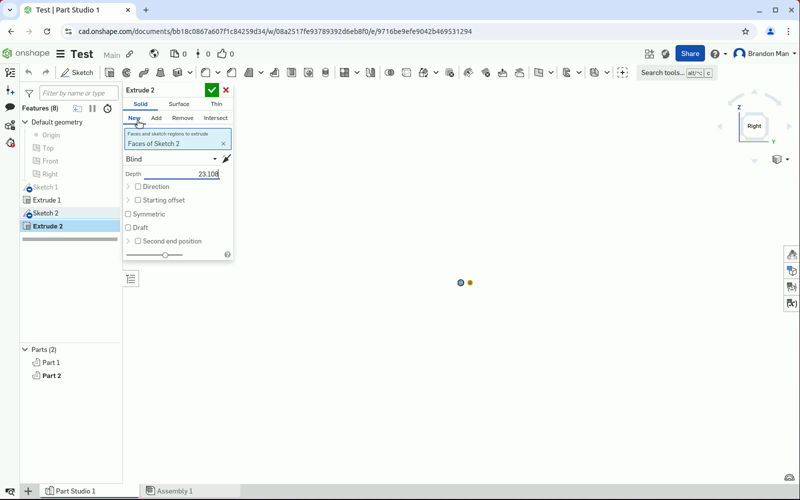
key(enter)
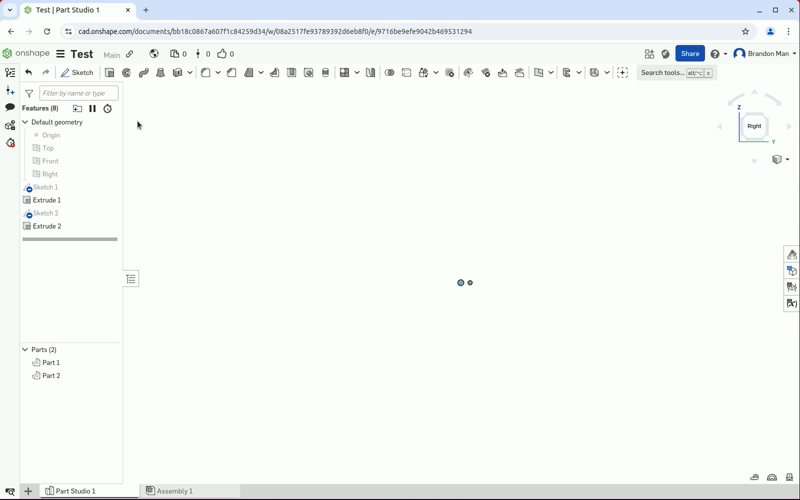
key(shift+h)
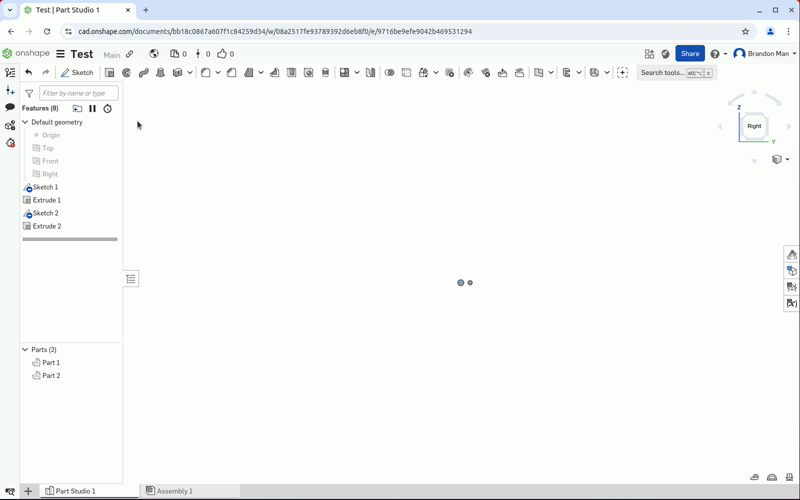
key(shift+h)
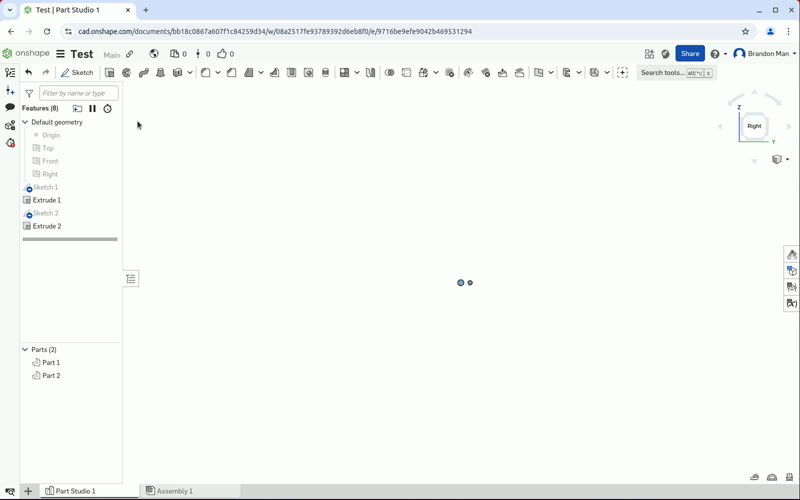
mouse_move(73, 189)
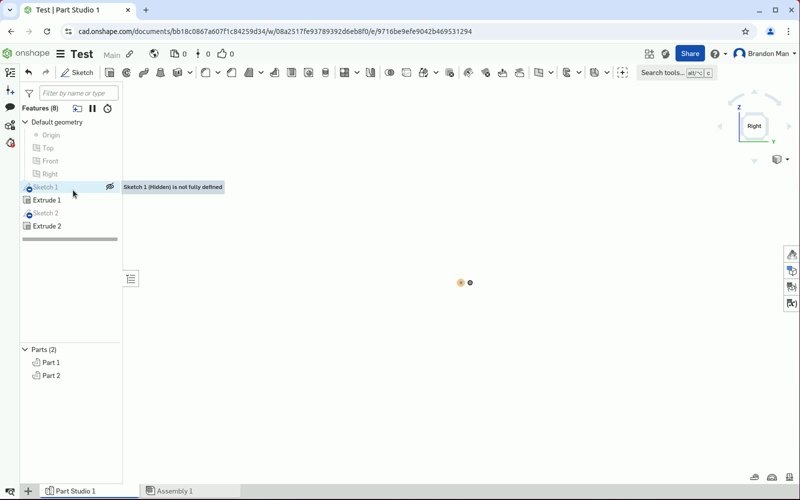
click(73, 189)
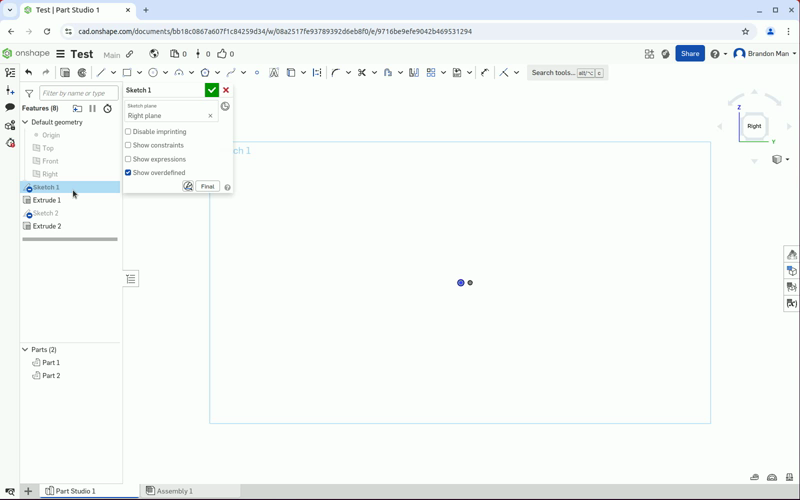
mouse_move(229, 92)
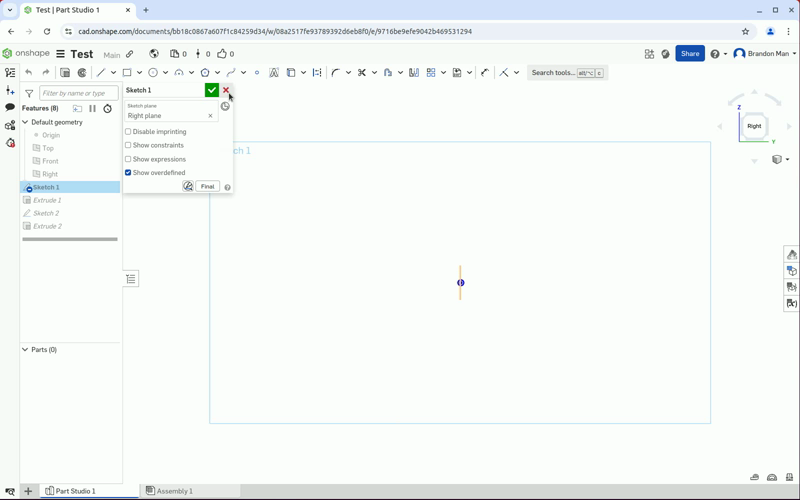
click(229, 92)
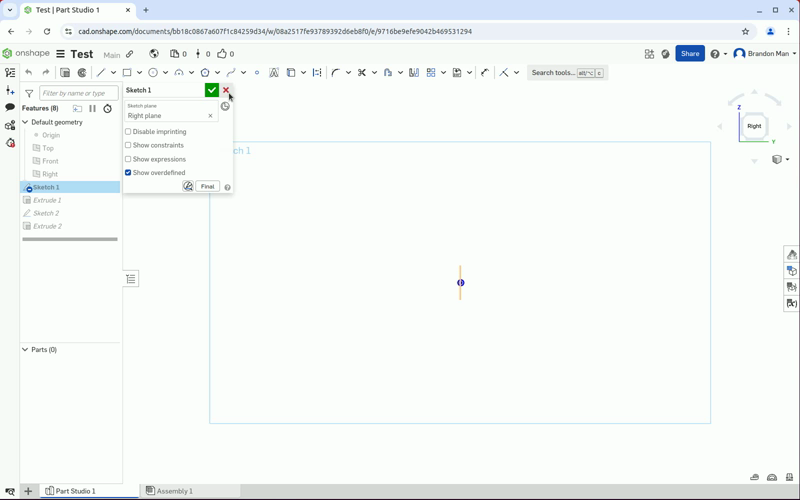
key(shift+s)
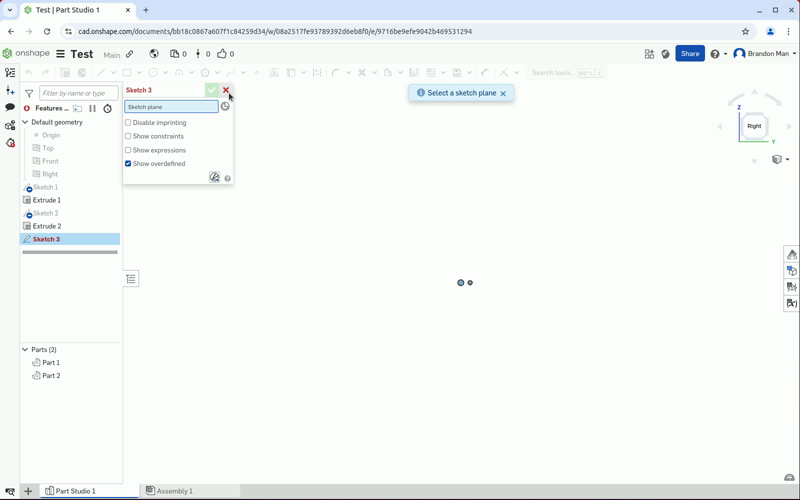
mouse_move(73, 176)
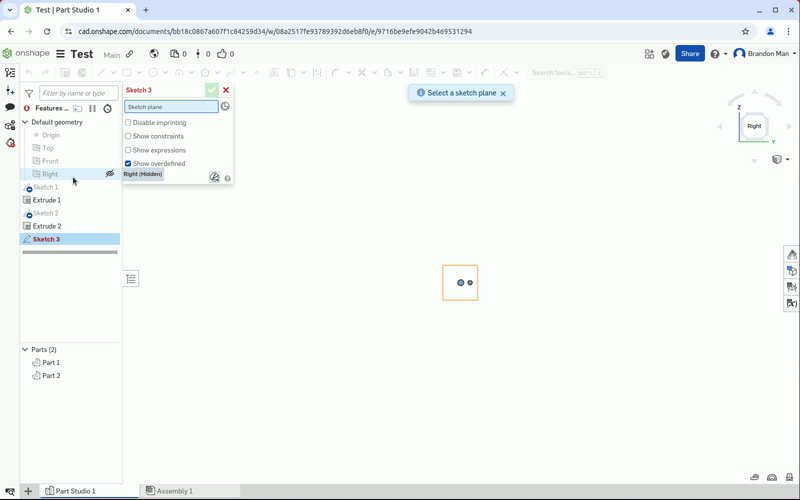
click(73, 176)
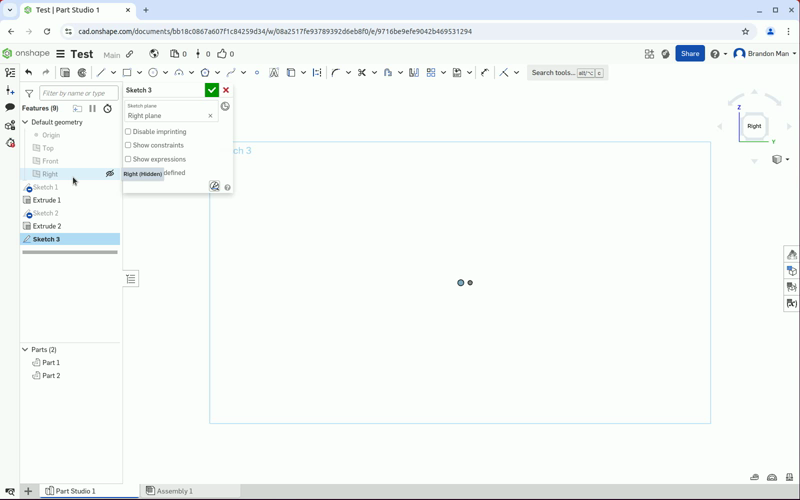
mouse_move(73, 352)
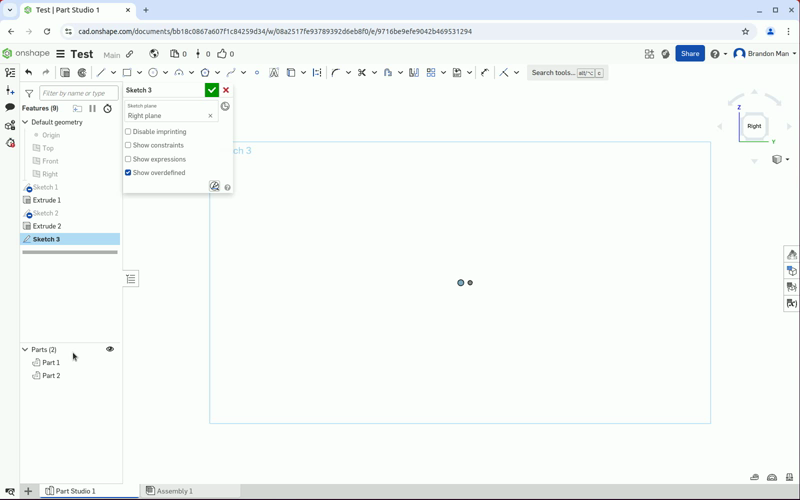
key(y)
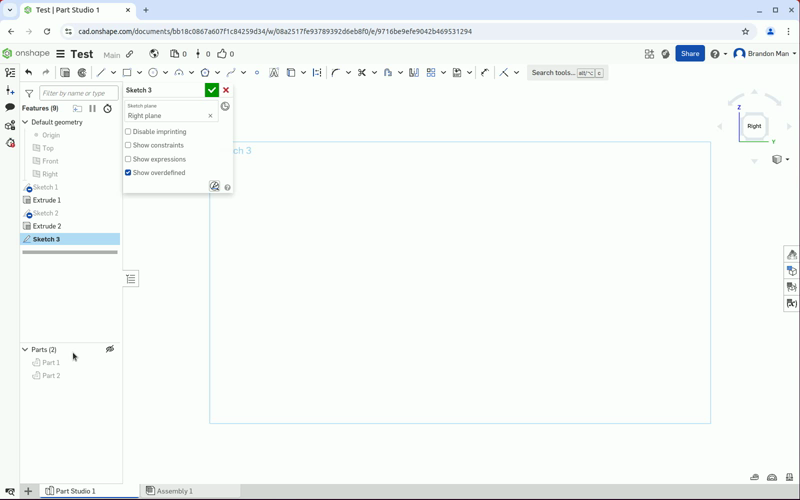
key(c)
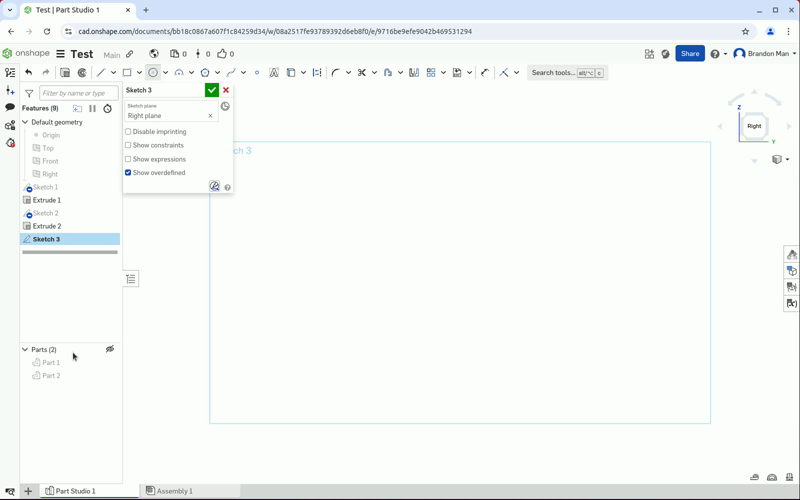
key_down(shift)
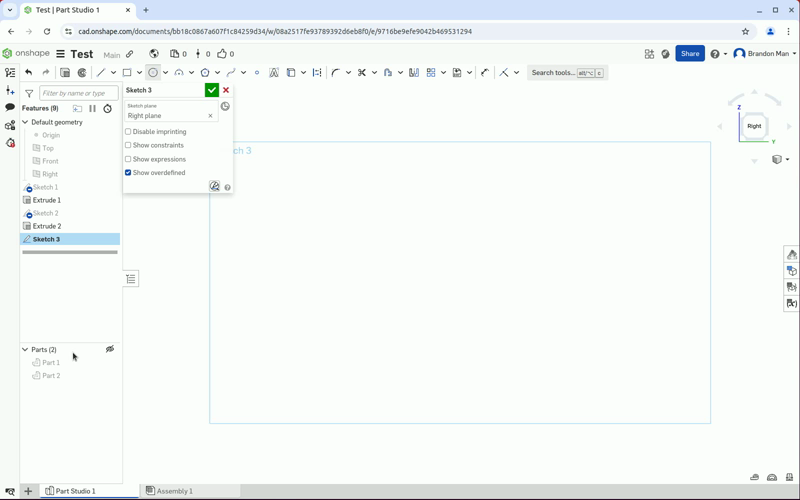
mouse_move(465, 290)
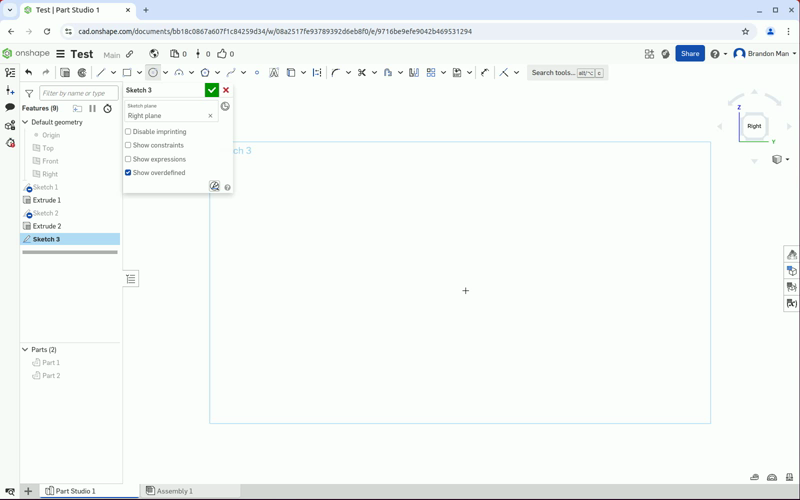
click(465, 290)
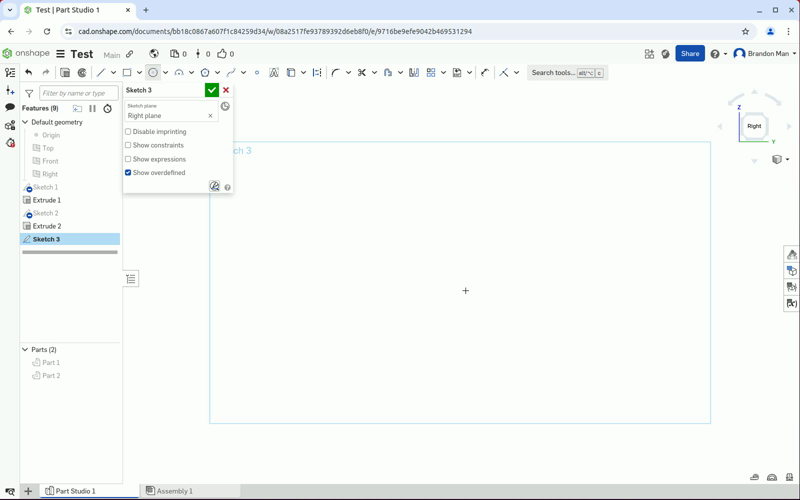
key_up(shift)
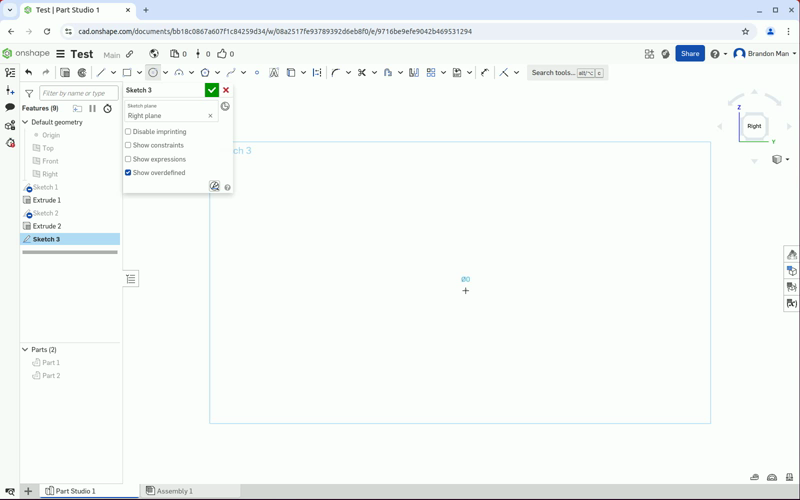
mouse_move(467, 290)
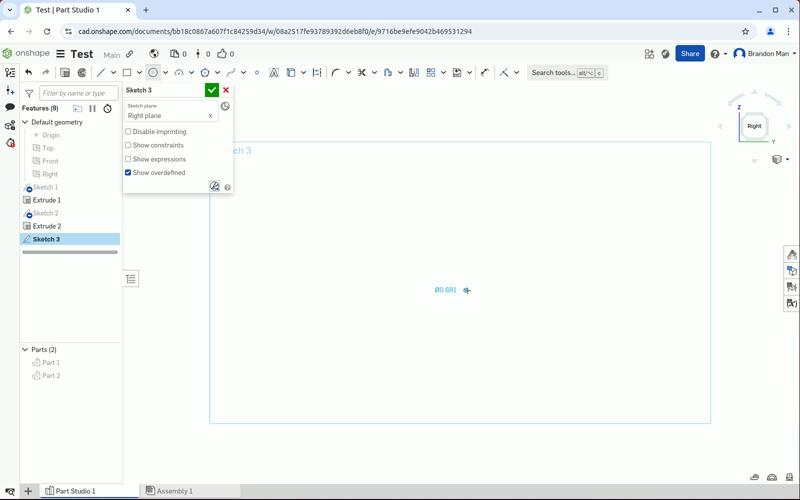
scroll(6)
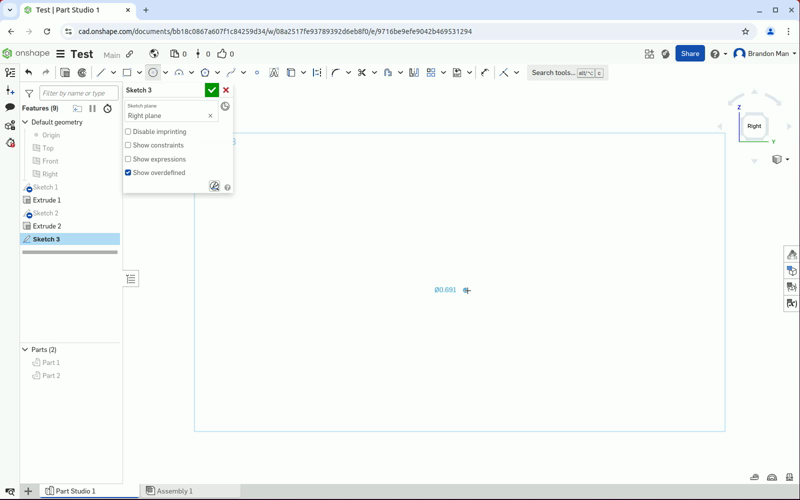
scroll(6)
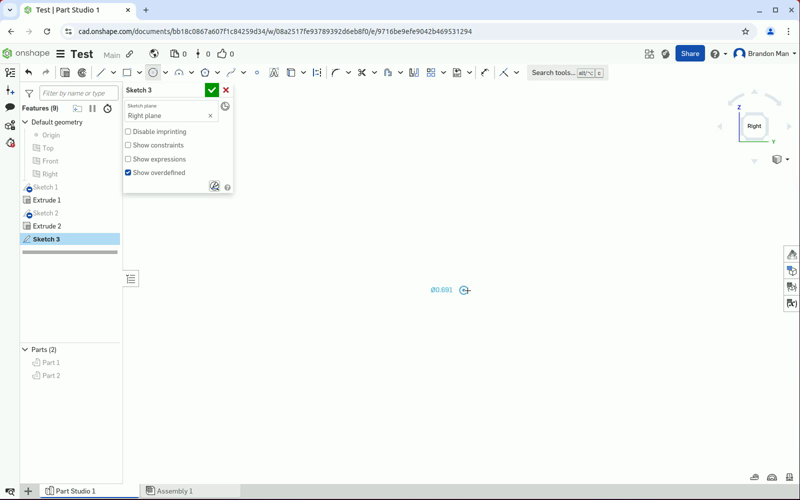
scroll(6)
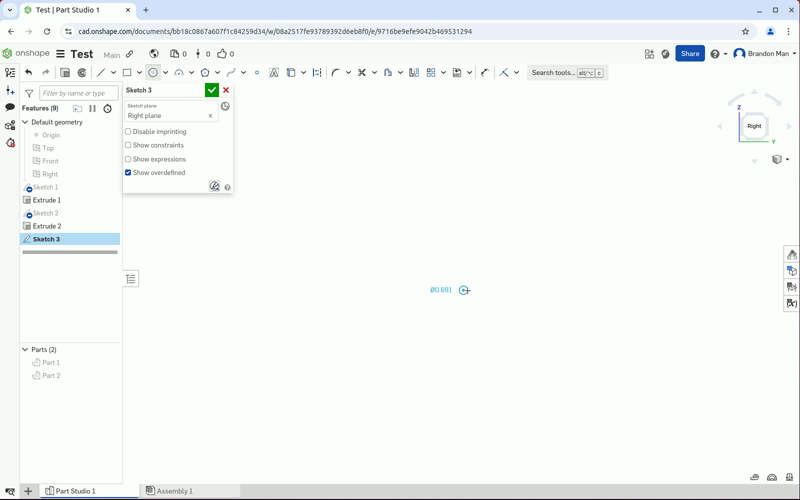
scroll(6)
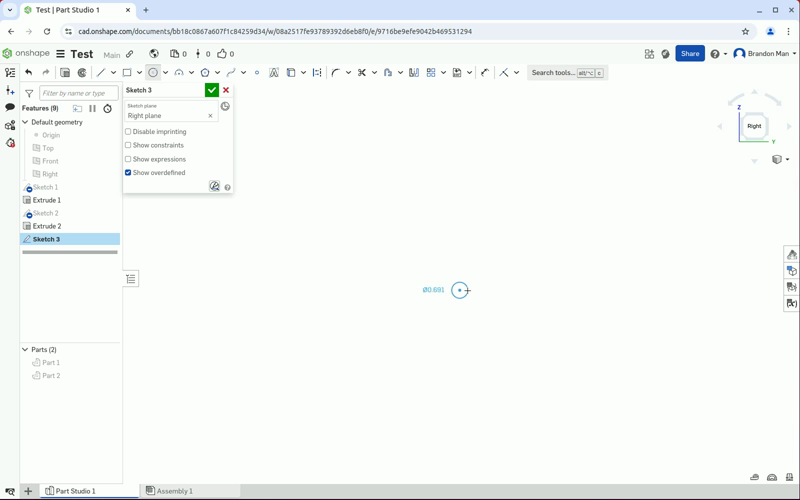
scroll(6)
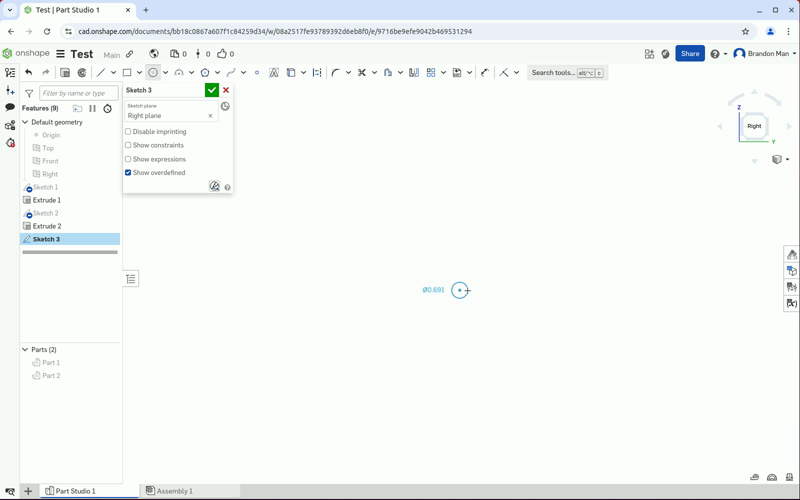
scroll(6)
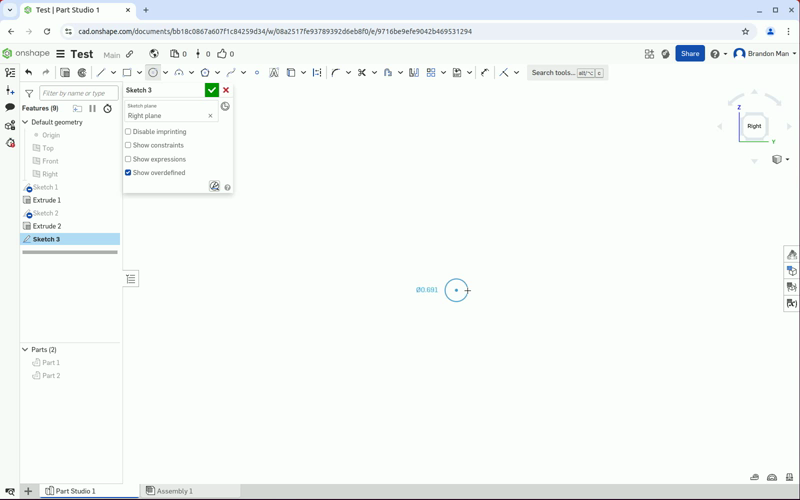
scroll(6)
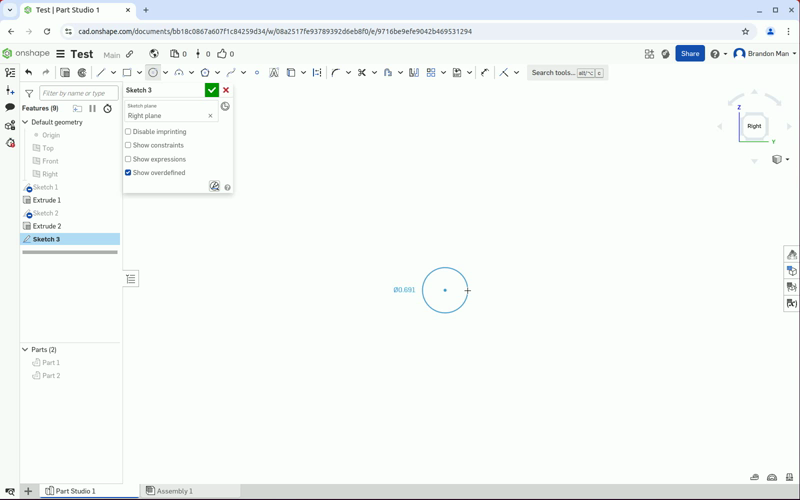
click(467, 290)
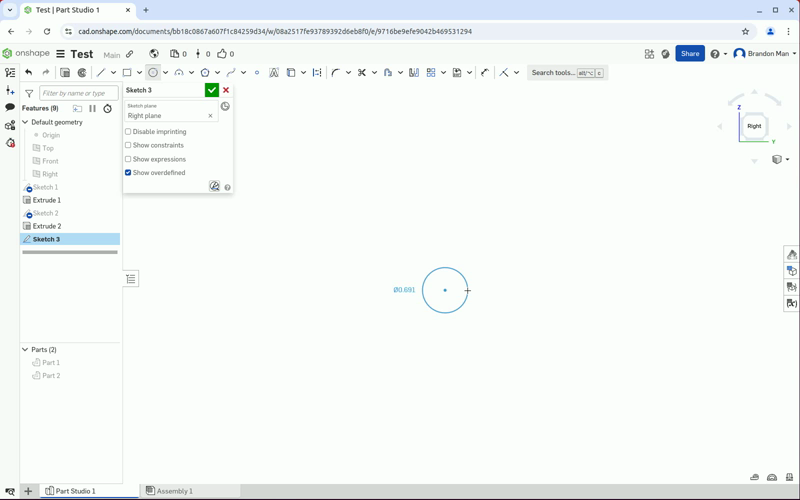
scroll(-6)
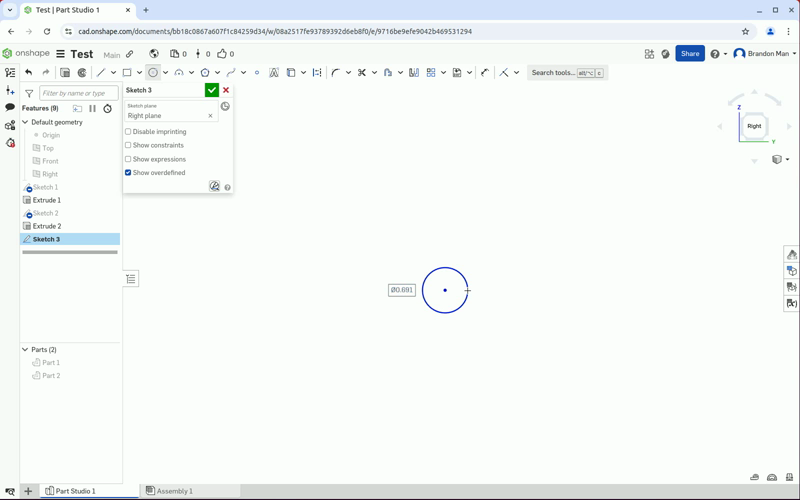
scroll(-6)
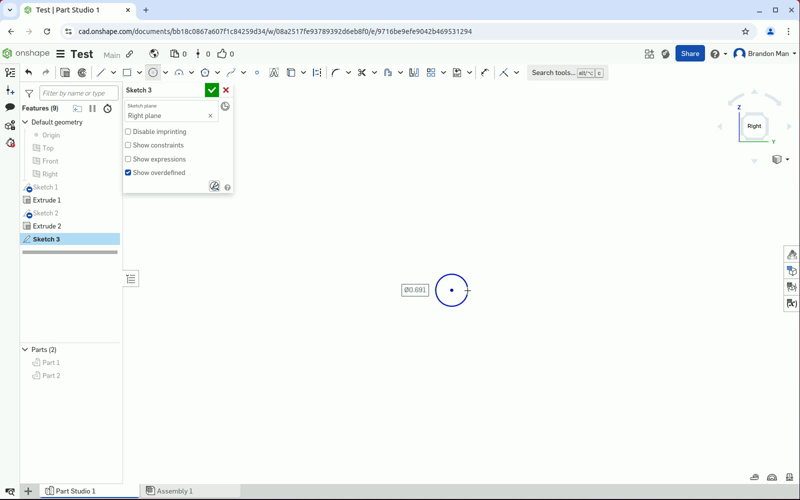
scroll(-6)
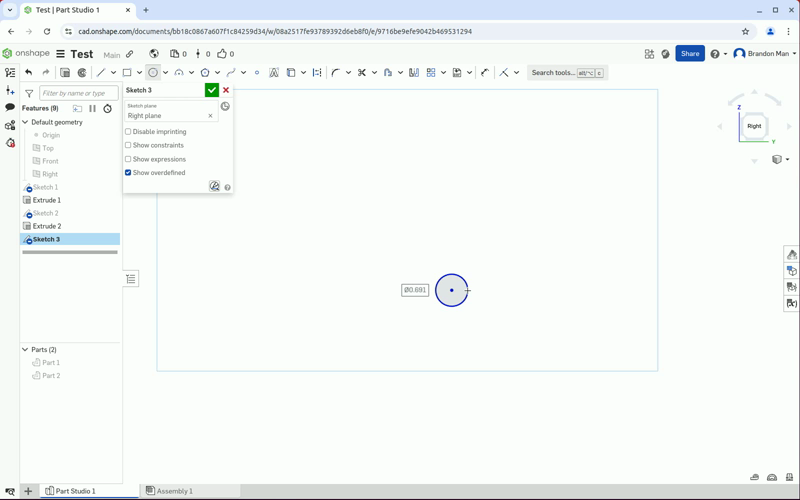
scroll(-6)
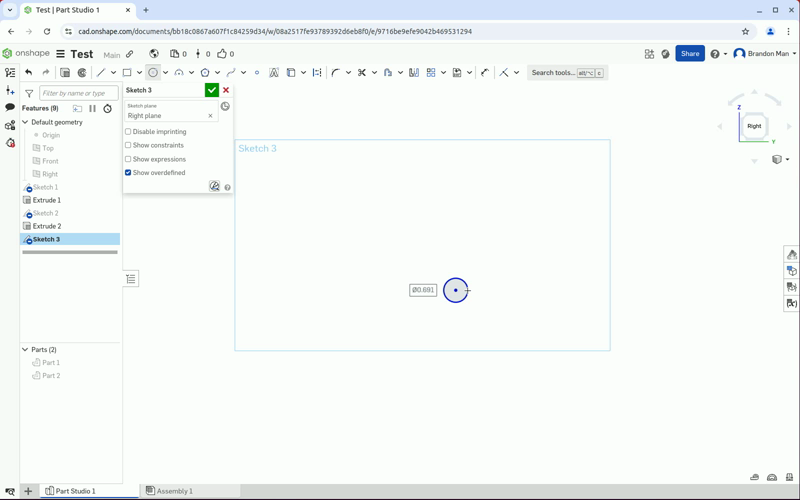
scroll(-6)
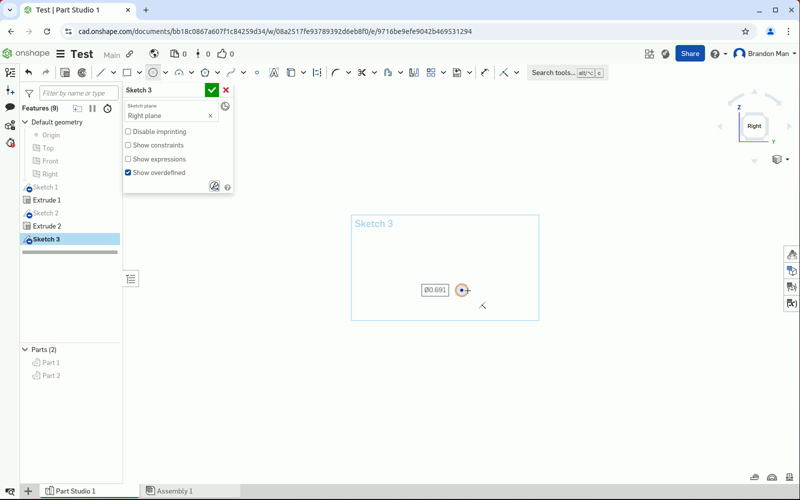
scroll(-6)
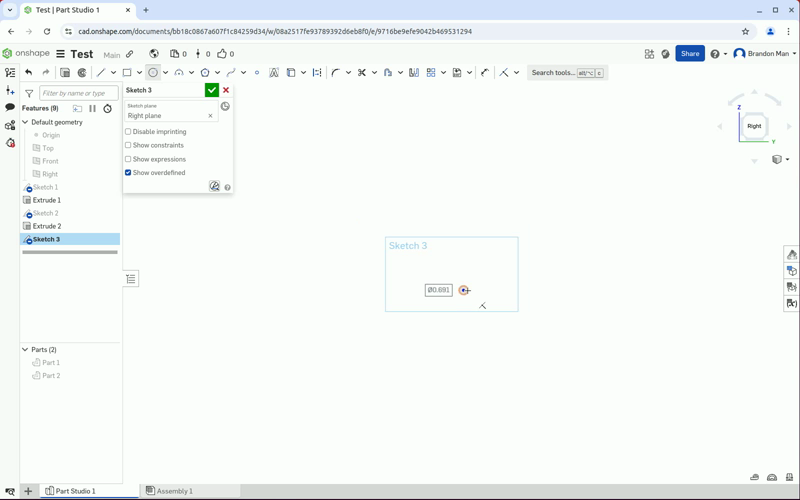
scroll(-6)
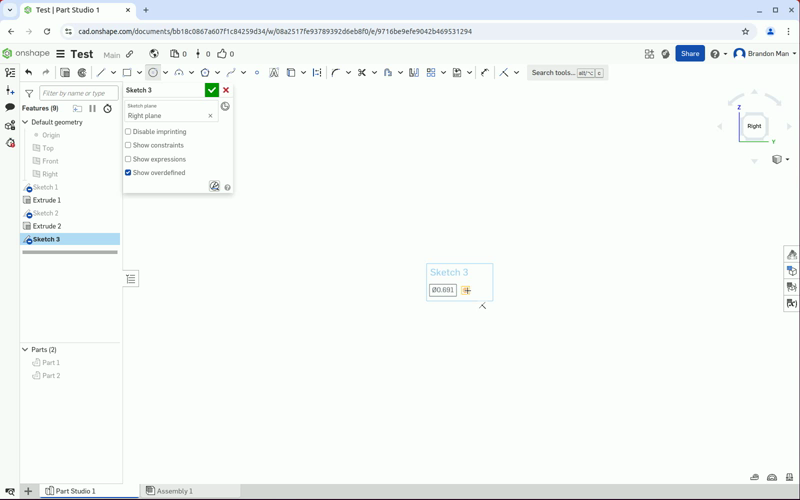
key(esc)
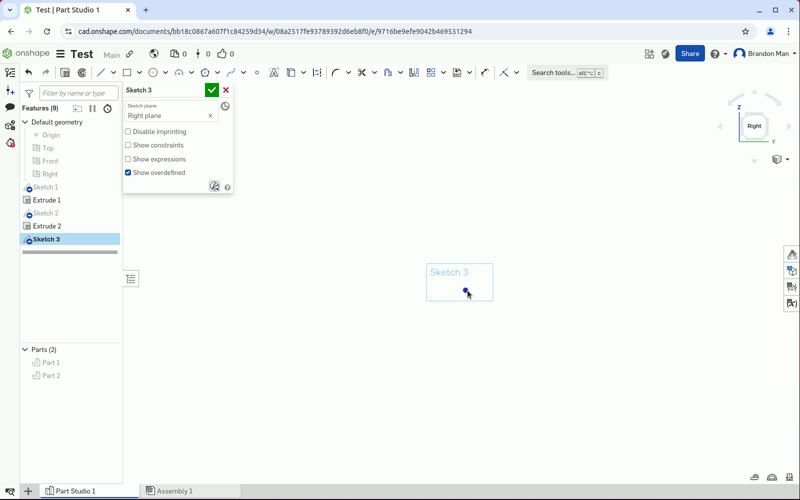
key(c)
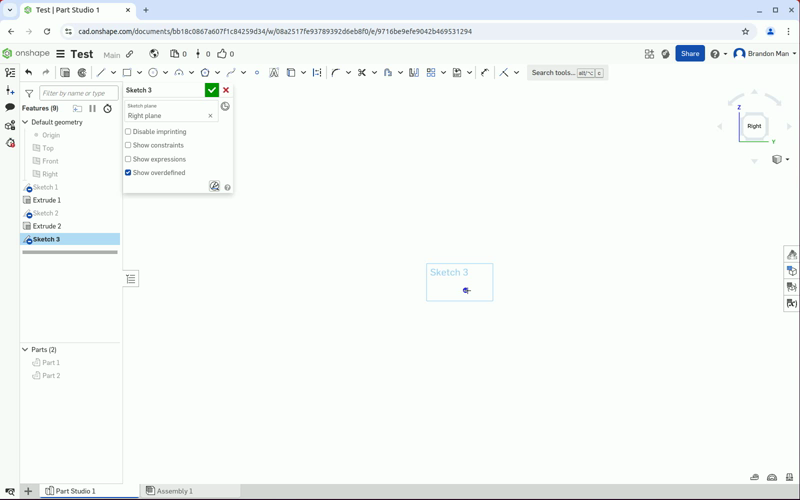
key_down(shift)
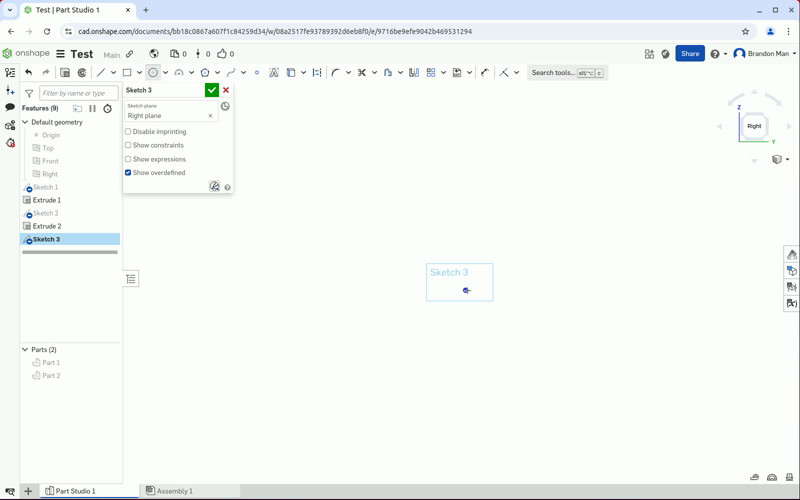
mouse_move(465, 290)
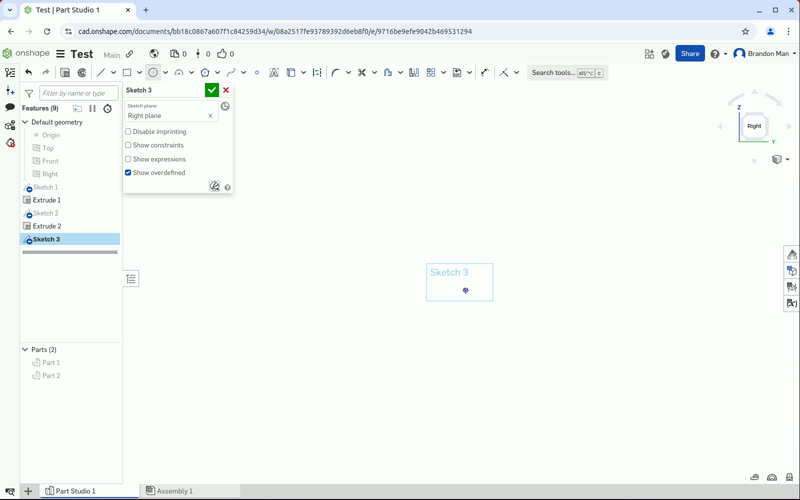
scroll(6)
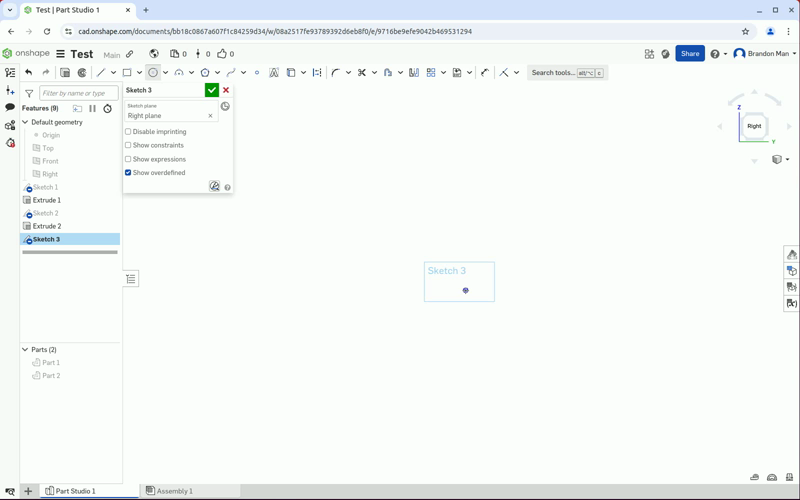
scroll(6)
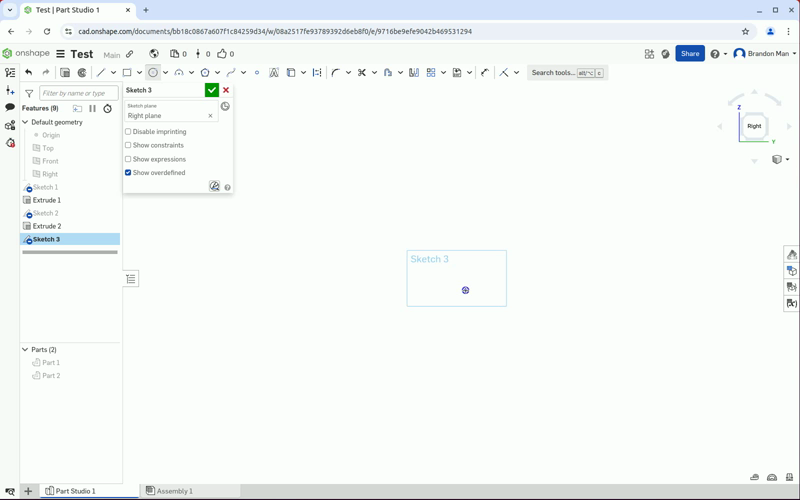
scroll(6)
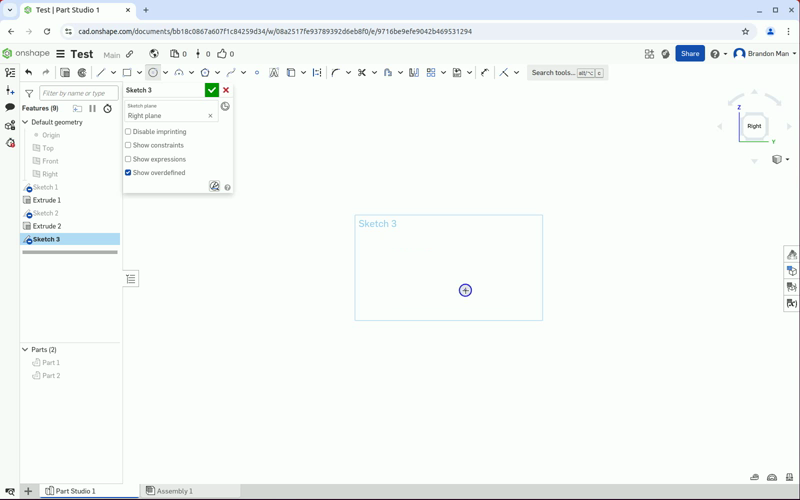
scroll(6)
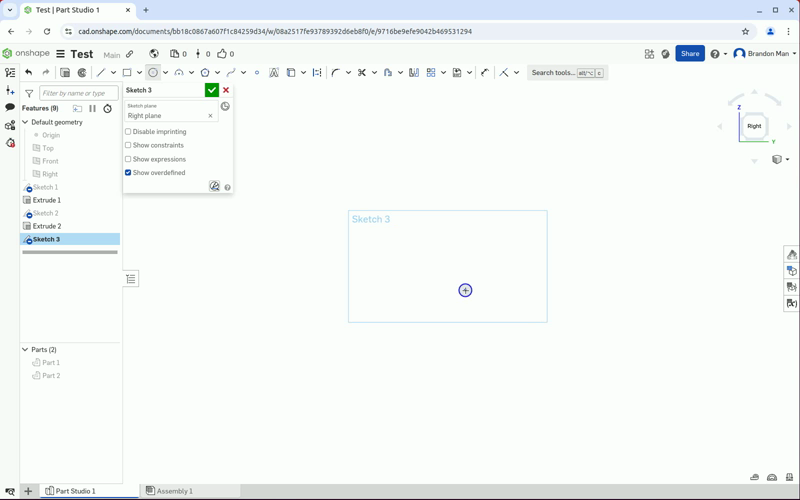
scroll(6)
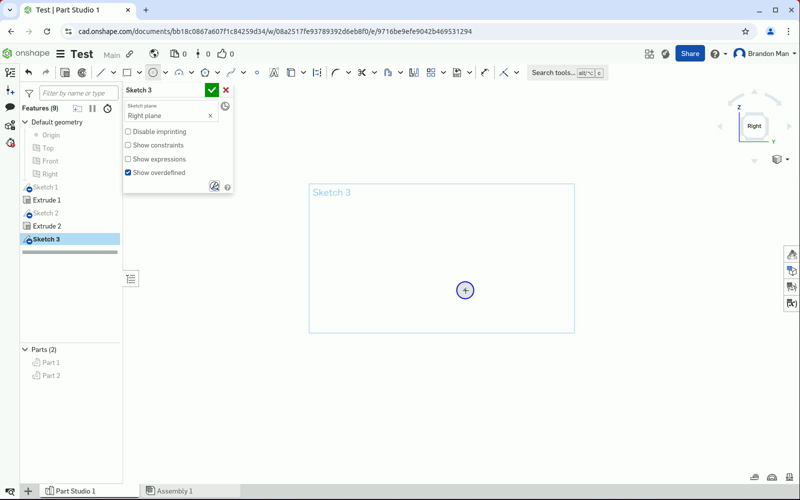
scroll(6)
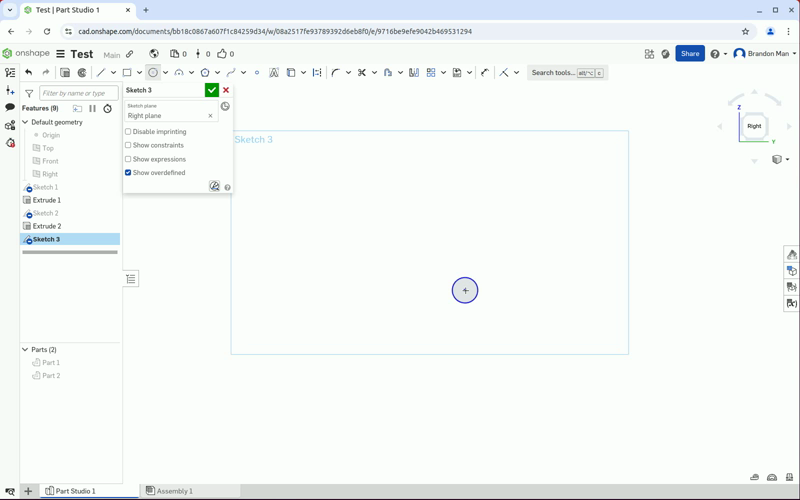
scroll(6)
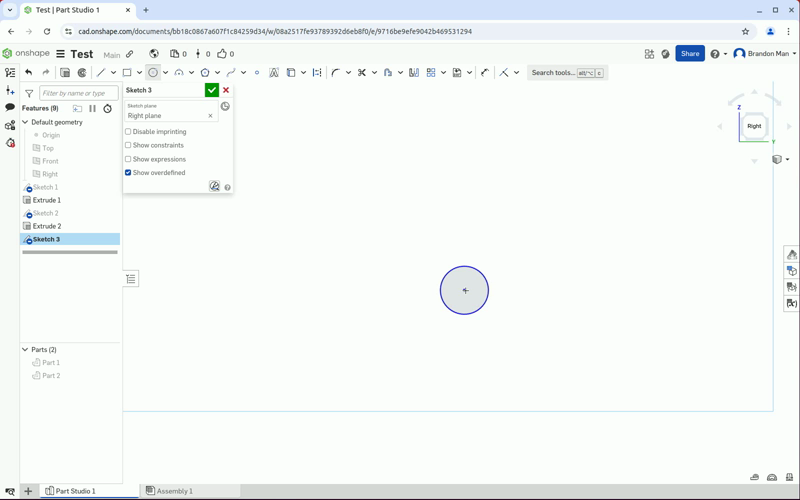
click(465, 290)
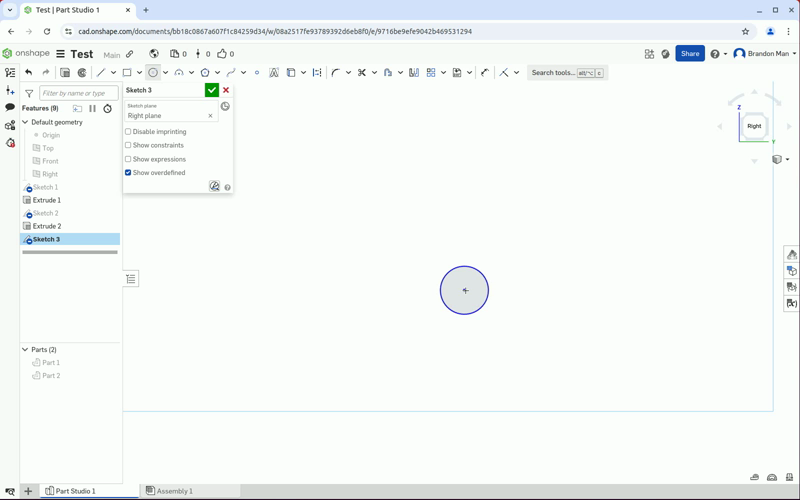
scroll(-6)
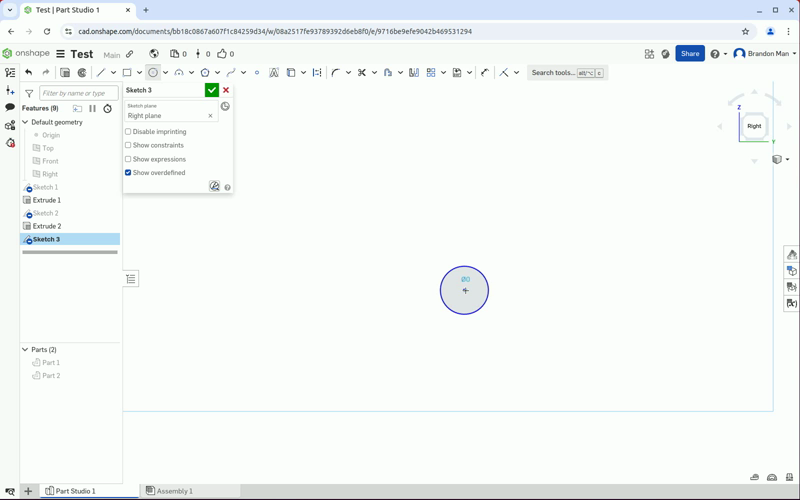
scroll(-6)
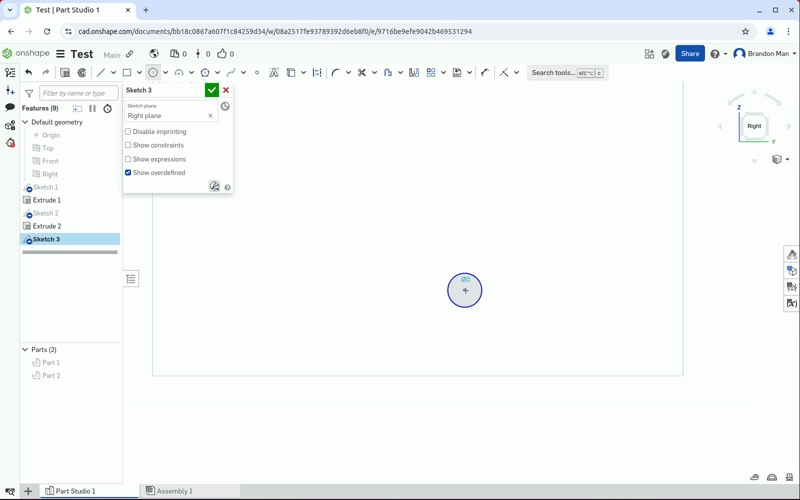
scroll(-6)
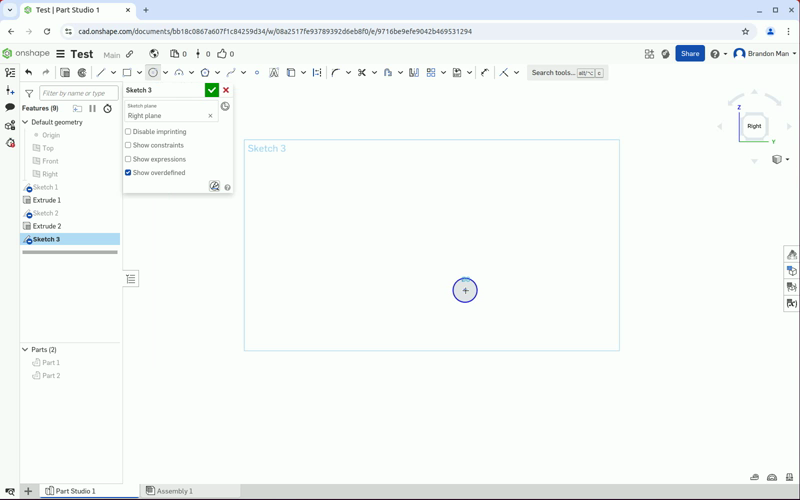
scroll(-6)
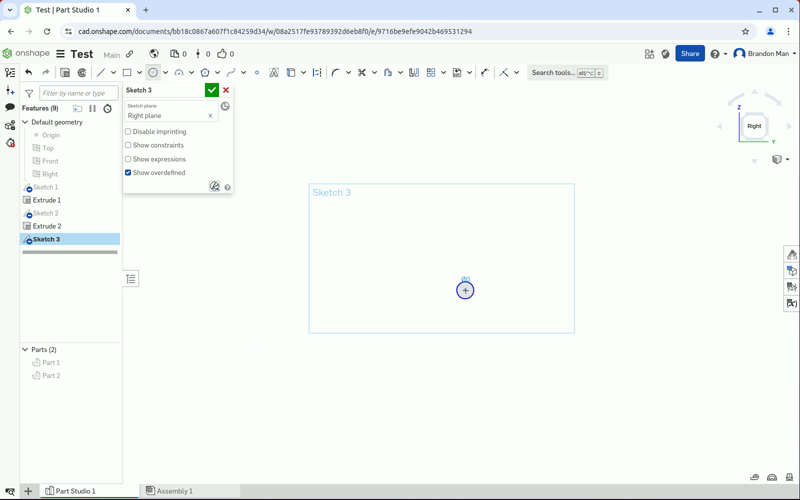
scroll(-6)
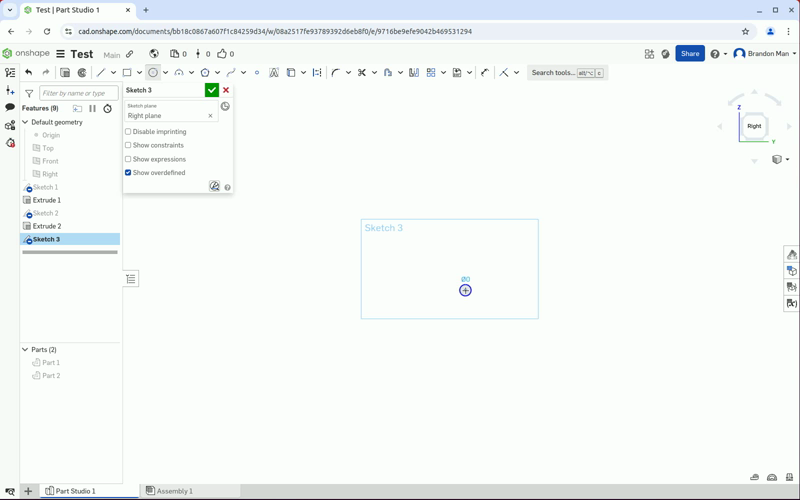
scroll(-6)
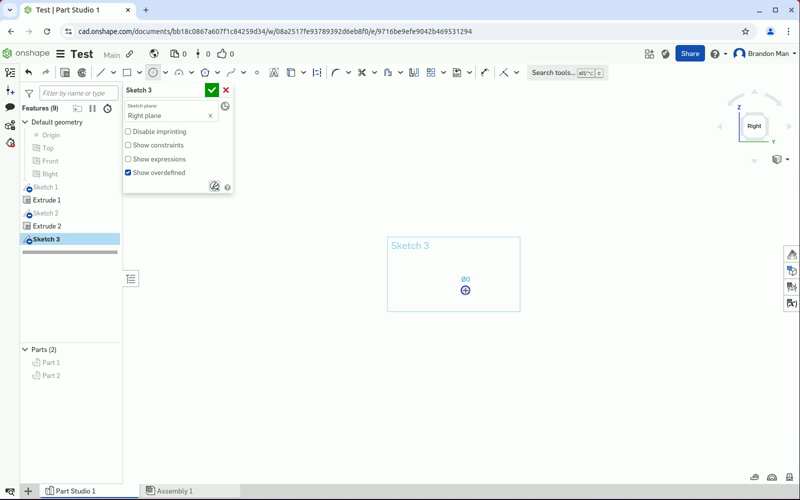
scroll(-6)
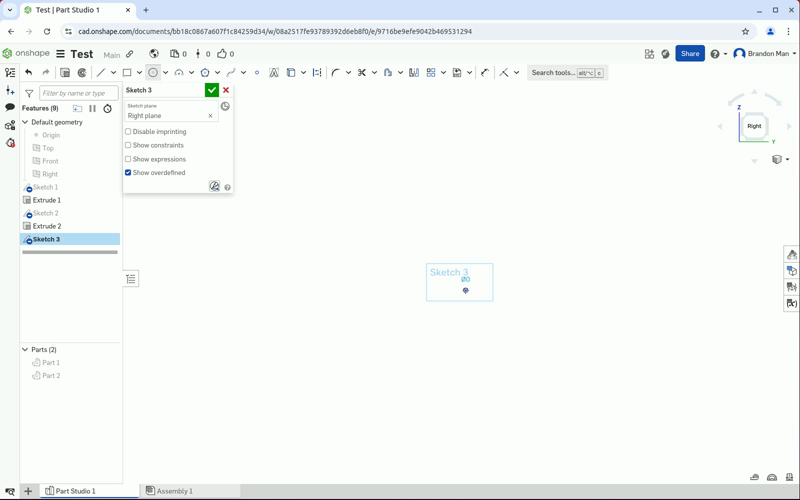
key_up(shift)
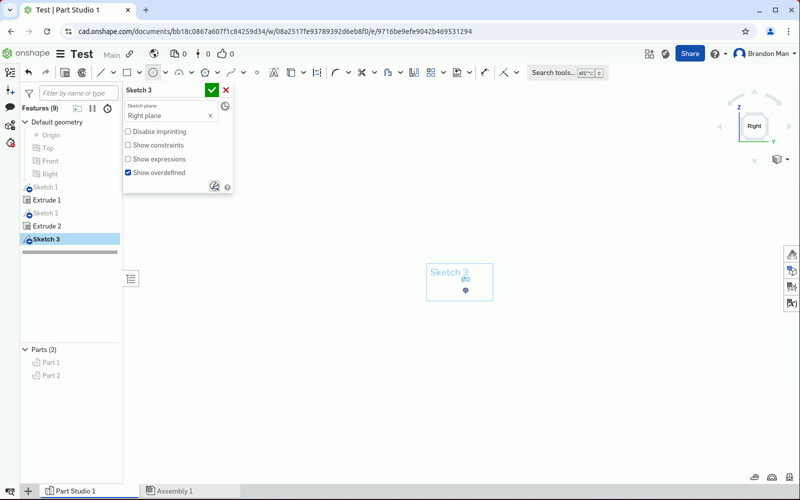
mouse_move(467, 290)
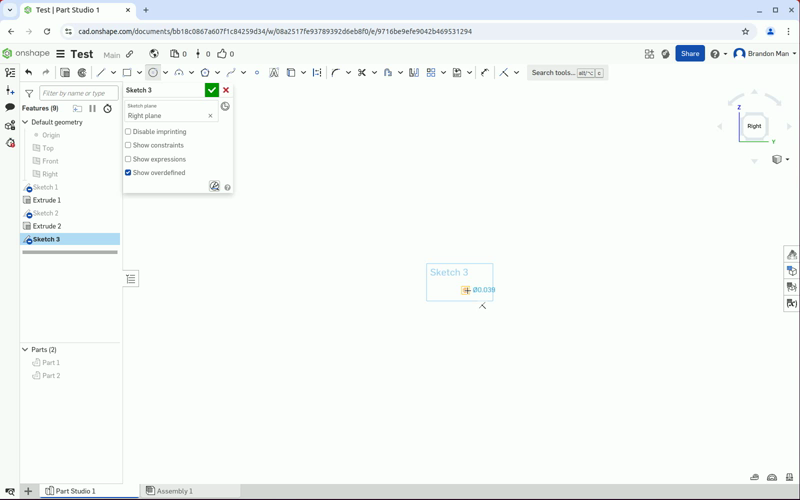
scroll(6)
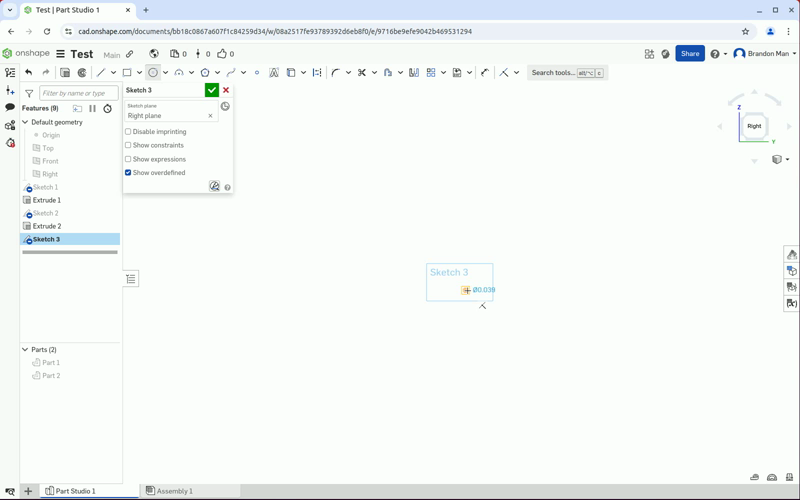
scroll(6)
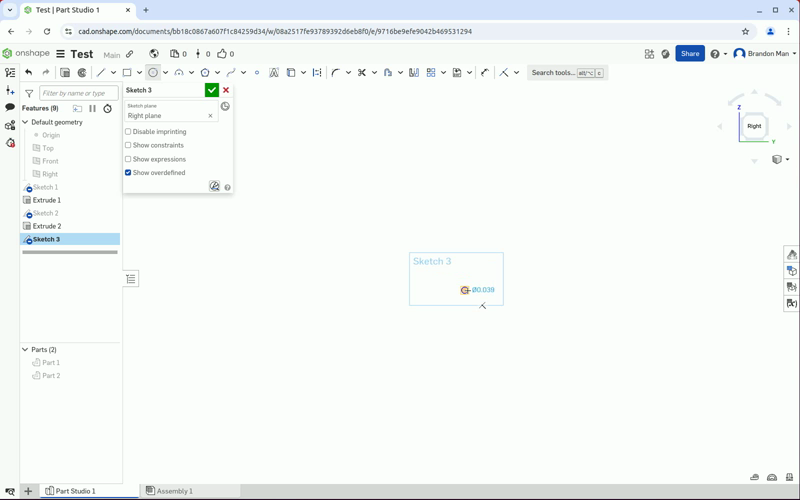
scroll(6)
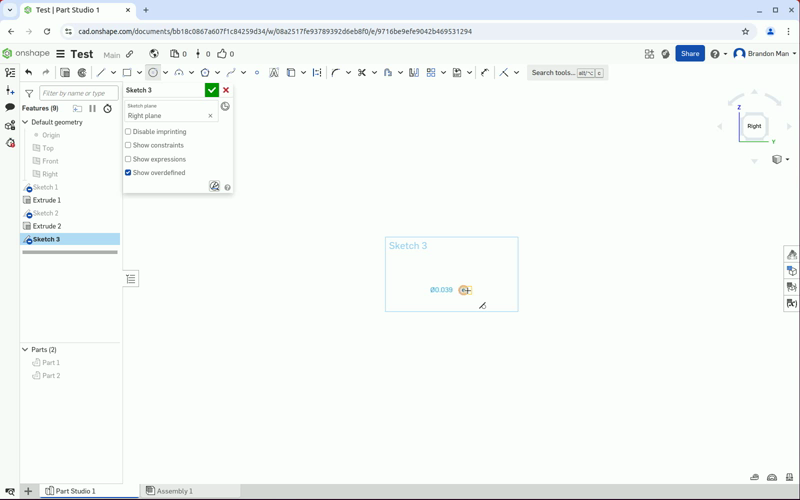
scroll(6)
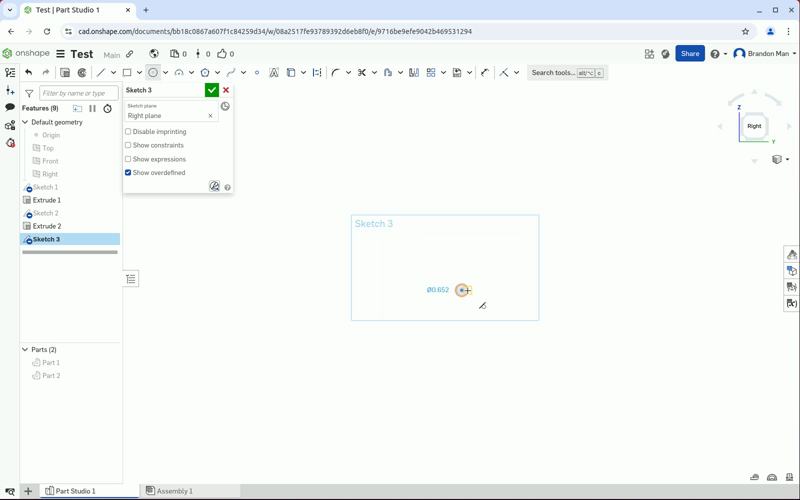
scroll(6)
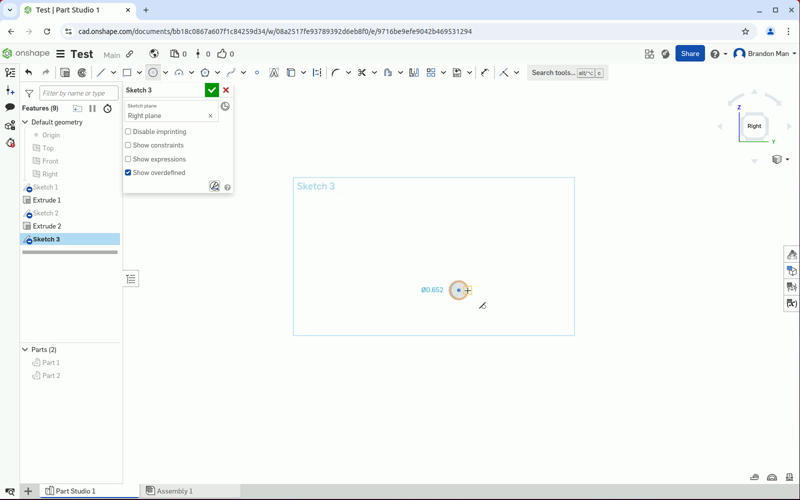
scroll(6)
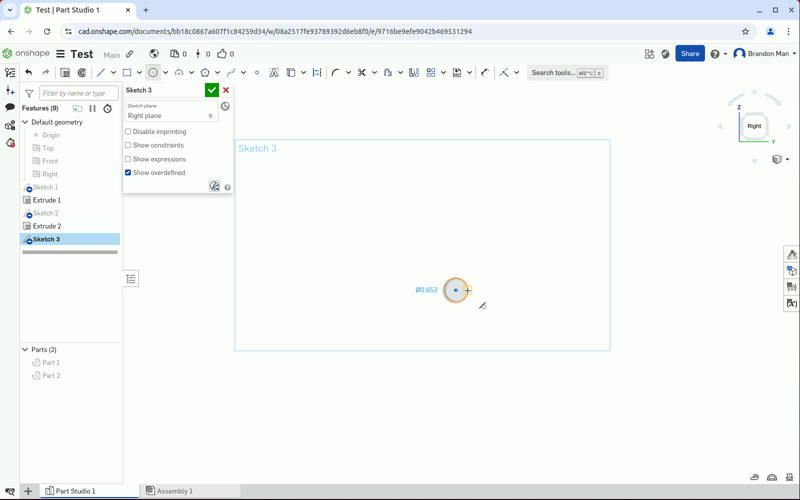
scroll(6)
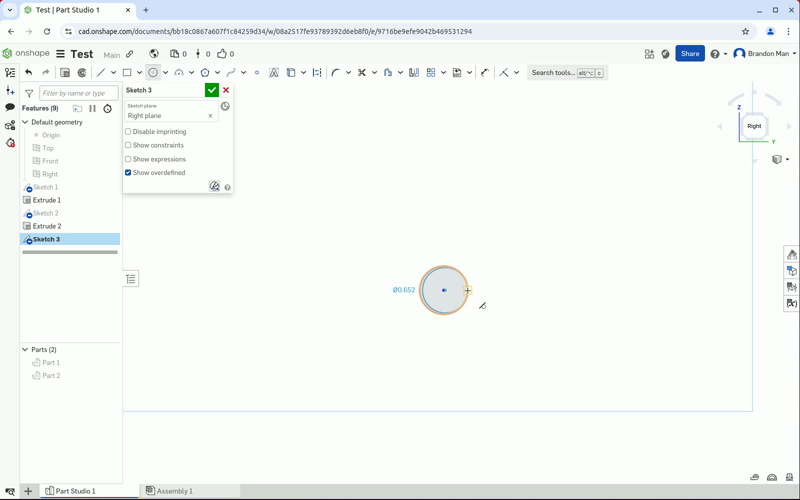
click(467, 290)
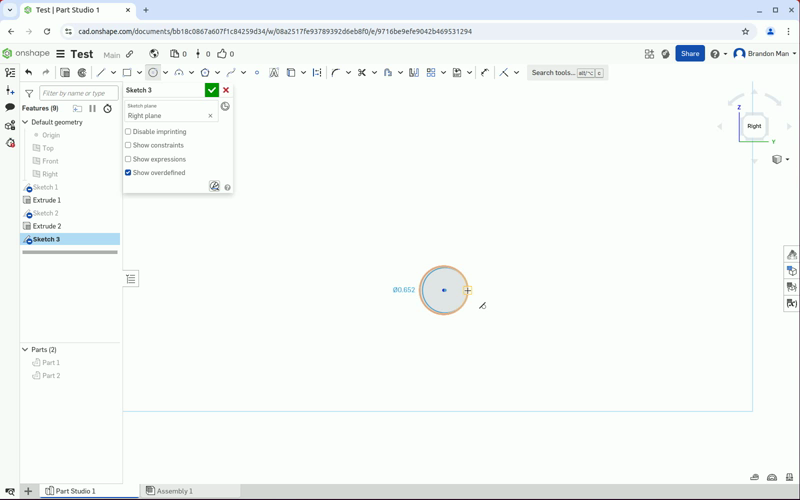
scroll(-6)
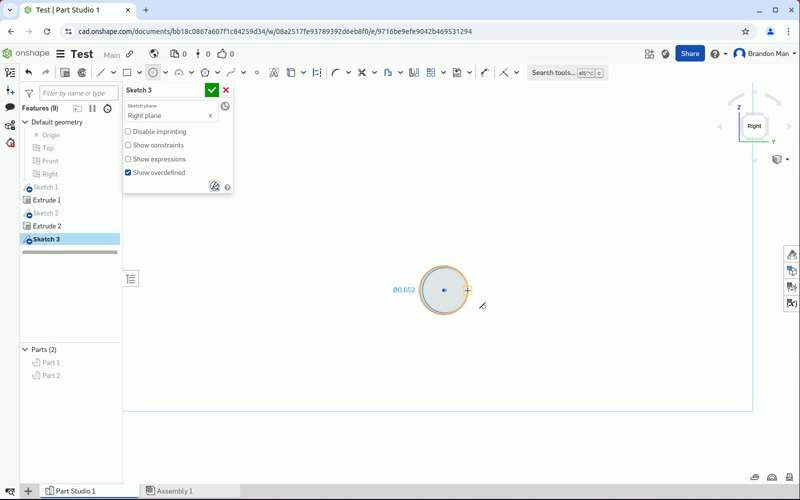
scroll(-6)
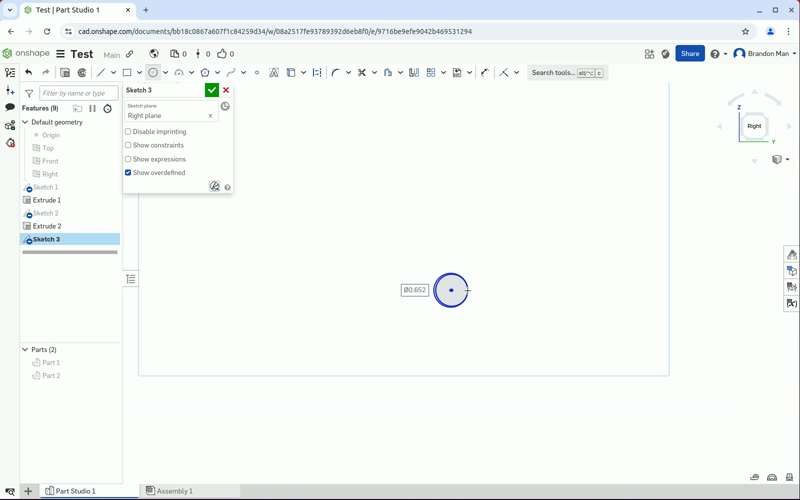
scroll(-6)
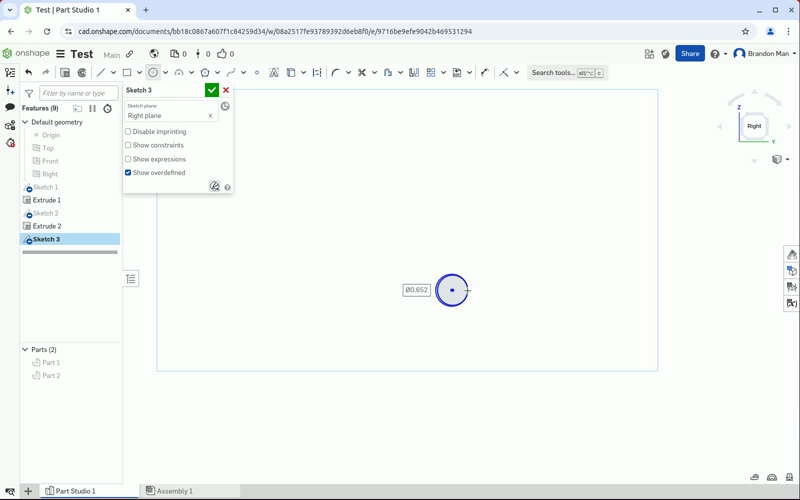
scroll(-6)
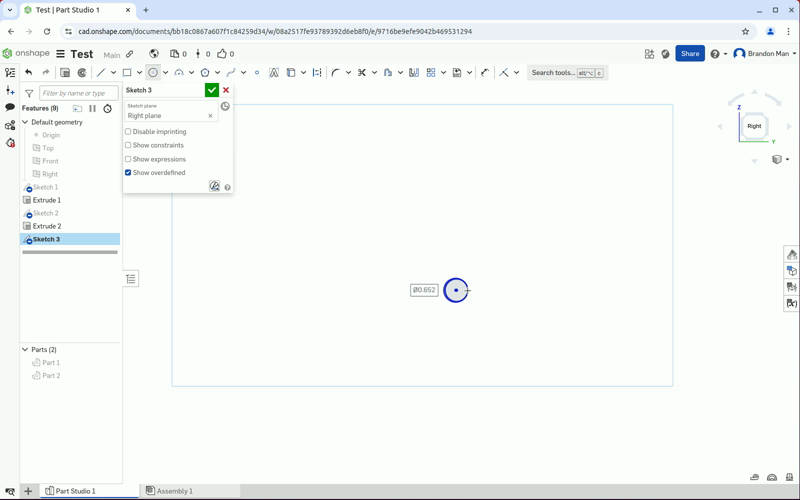
scroll(-6)
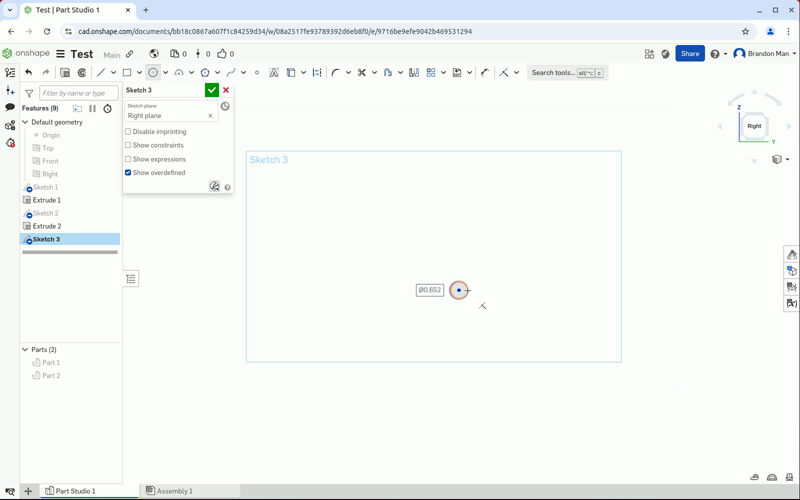
scroll(-6)
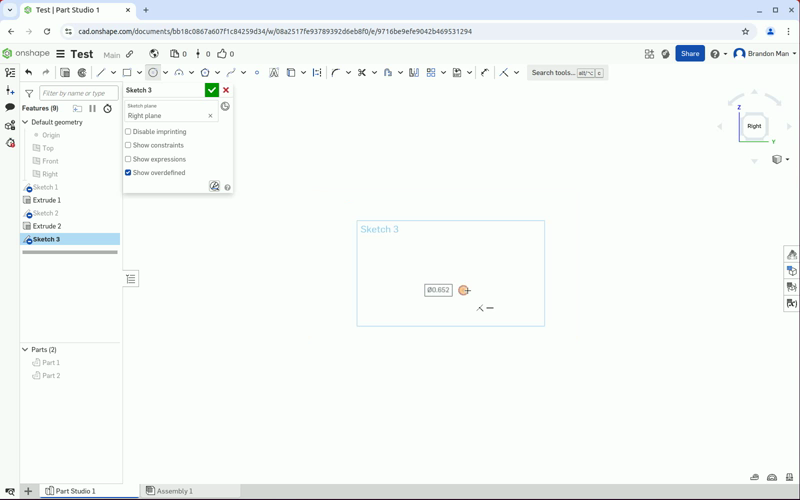
scroll(-6)
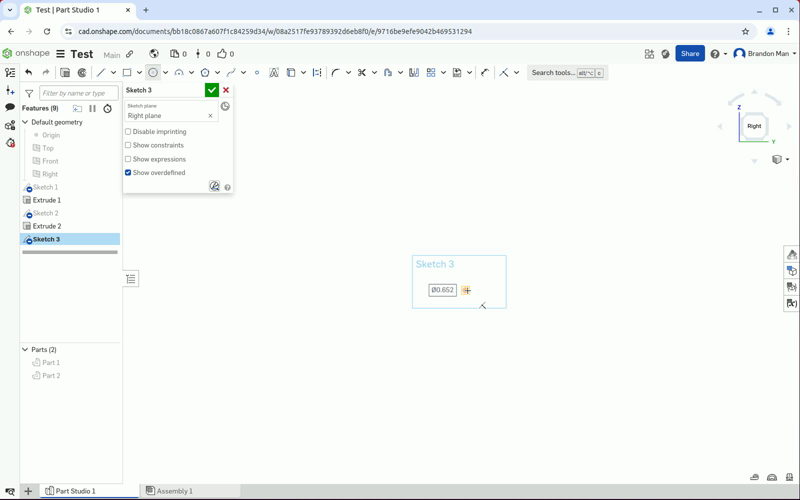
key(esc)
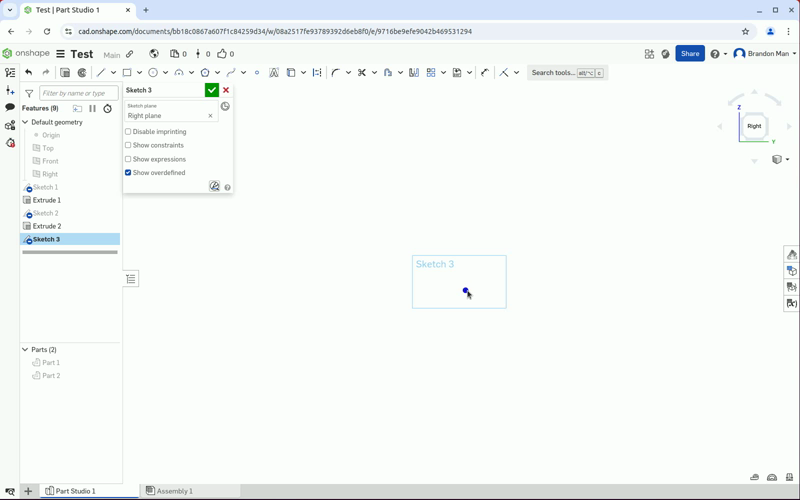
mouse_move(463, 291)
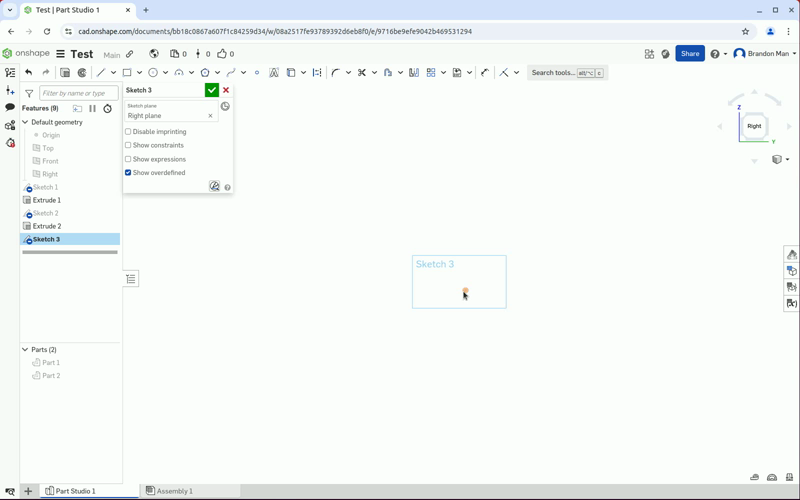
scroll(6)
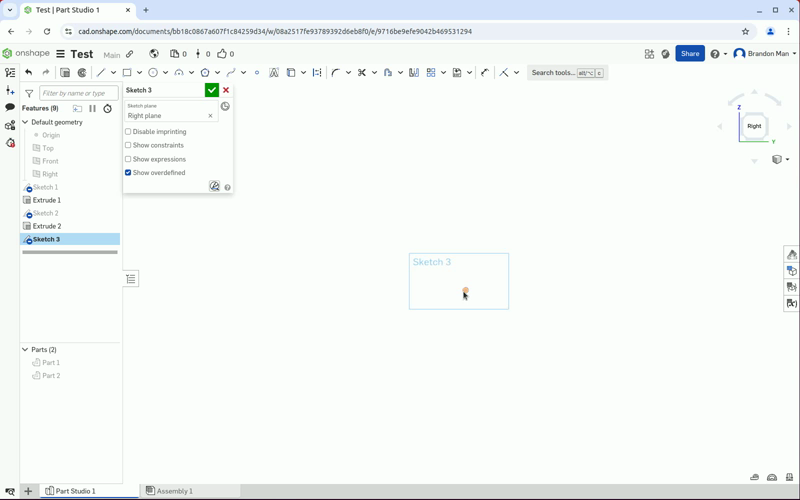
scroll(6)
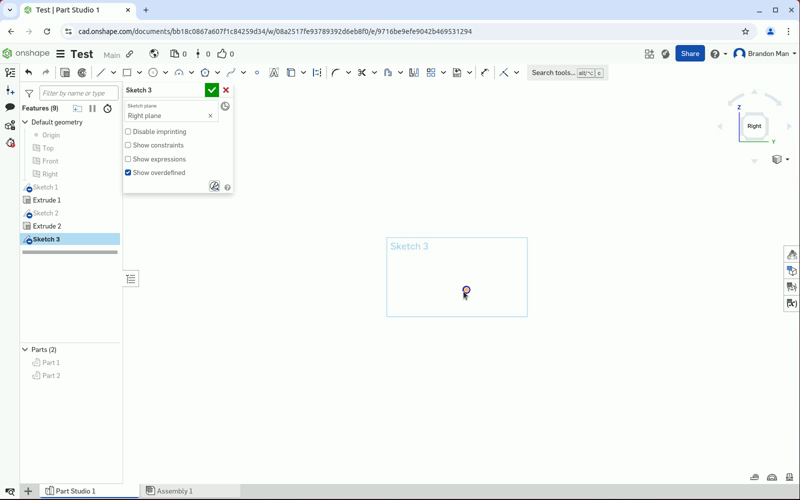
scroll(6)
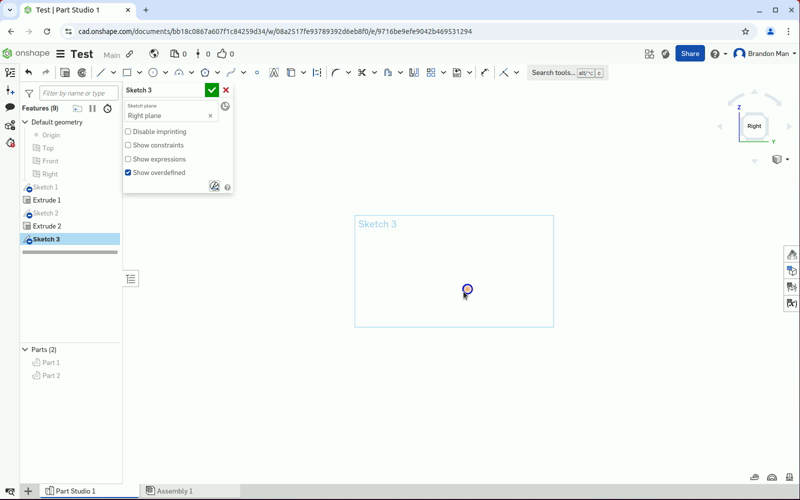
scroll(6)
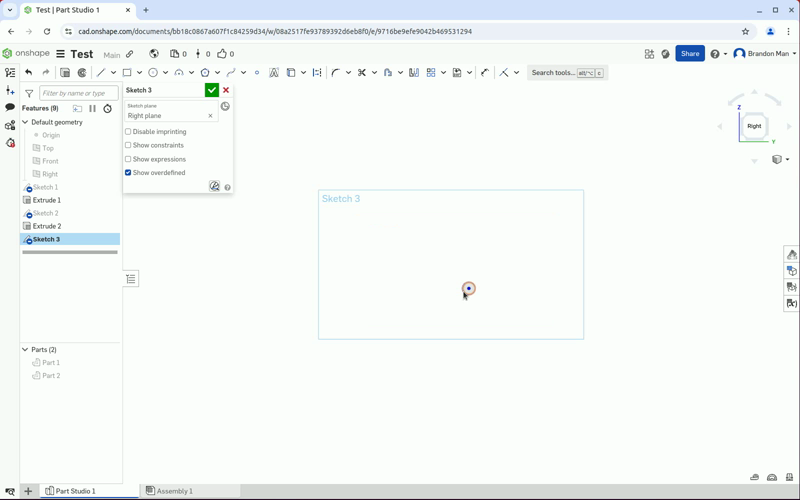
scroll(6)
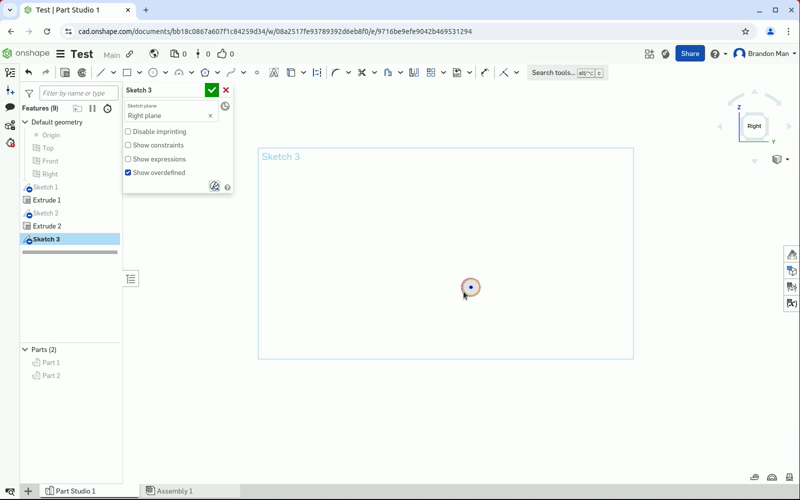
scroll(6)
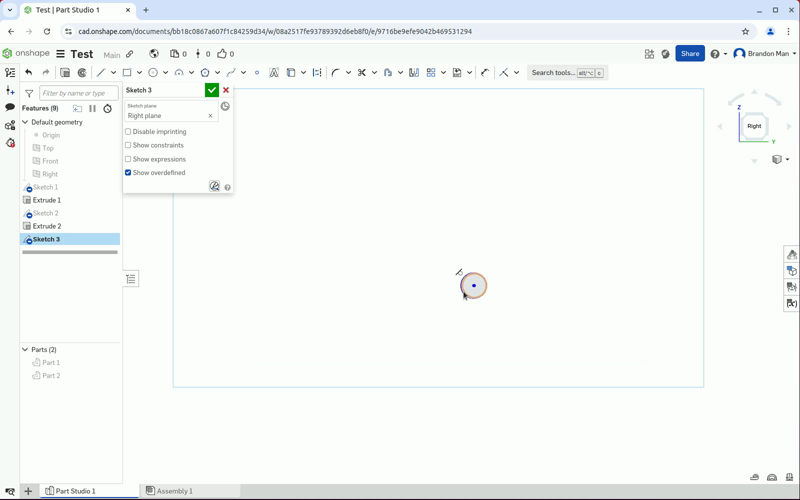
scroll(6)
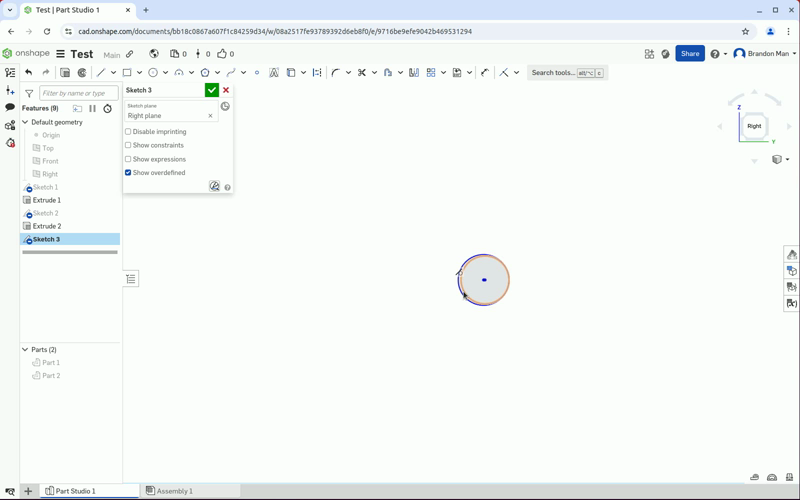
click(463, 291)
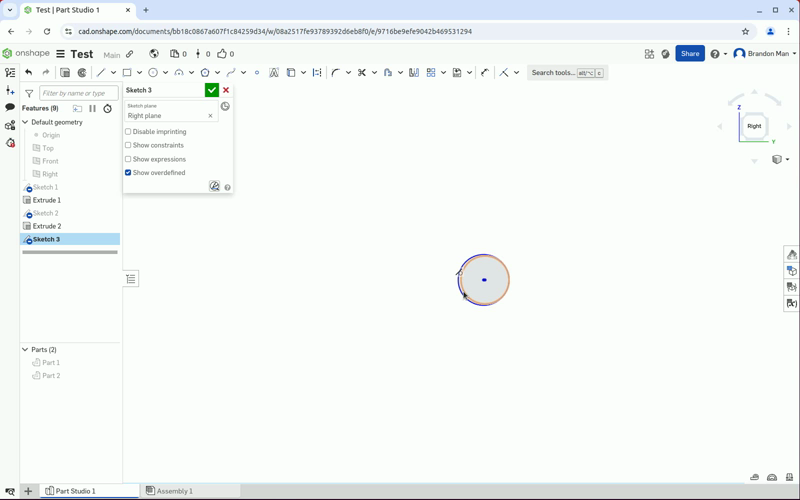
scroll(-6)
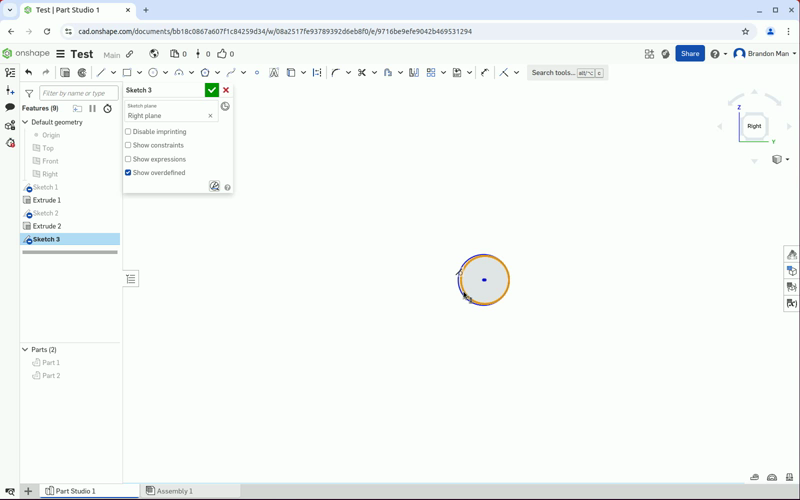
scroll(-6)
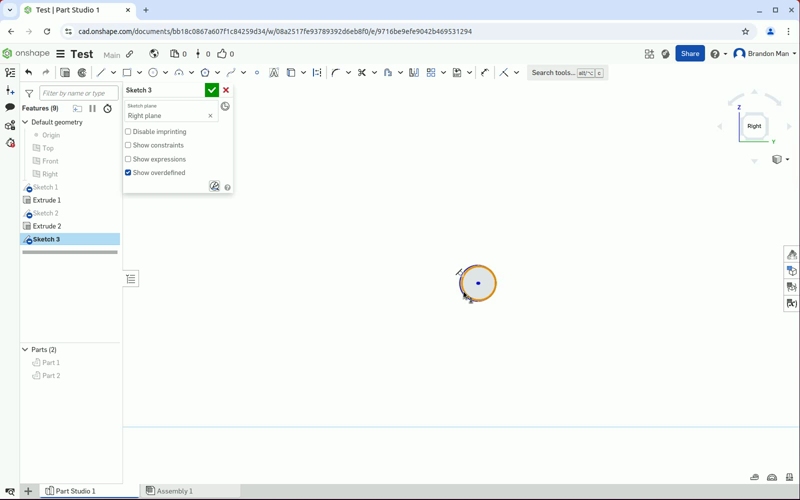
scroll(-6)
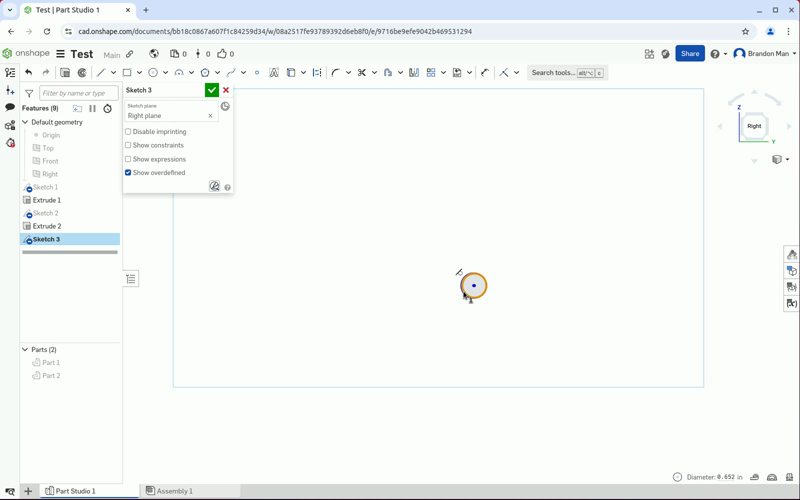
scroll(-6)
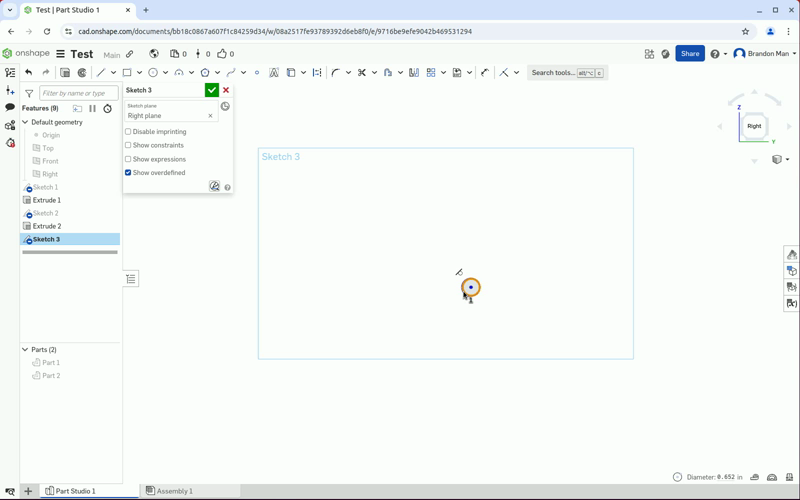
scroll(-6)
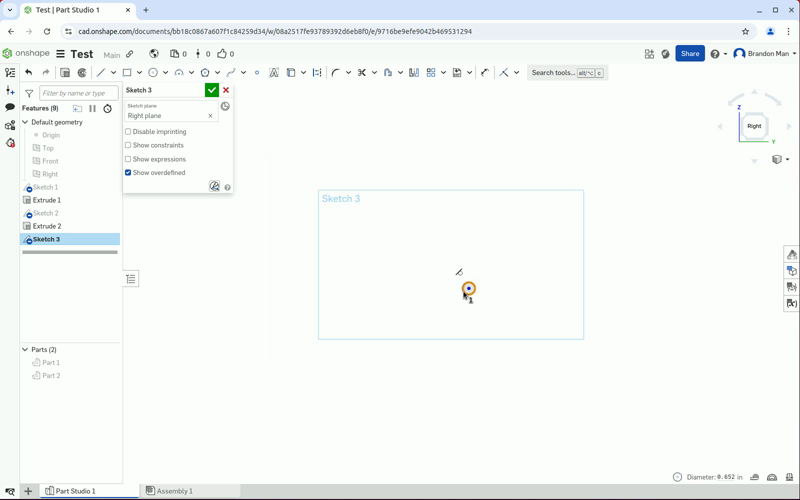
scroll(-6)
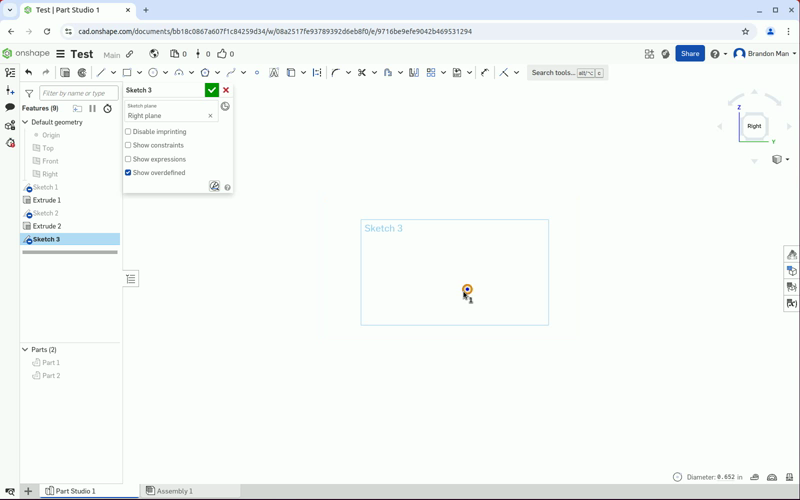
scroll(-6)
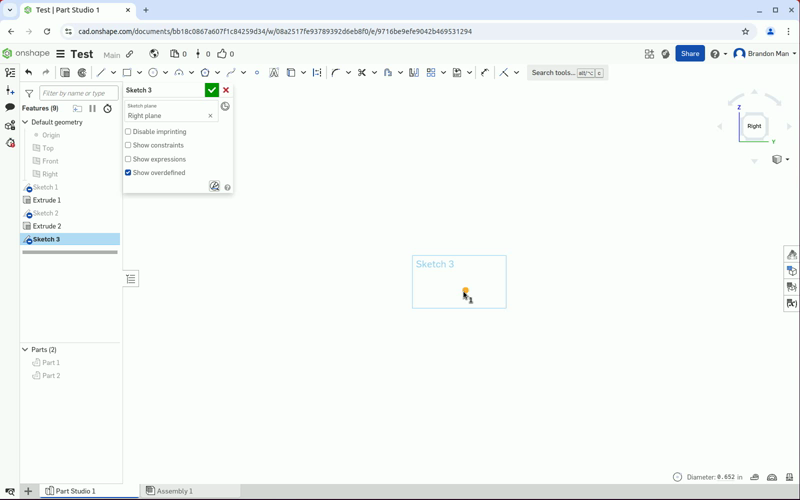
mouse_move(73, 352)
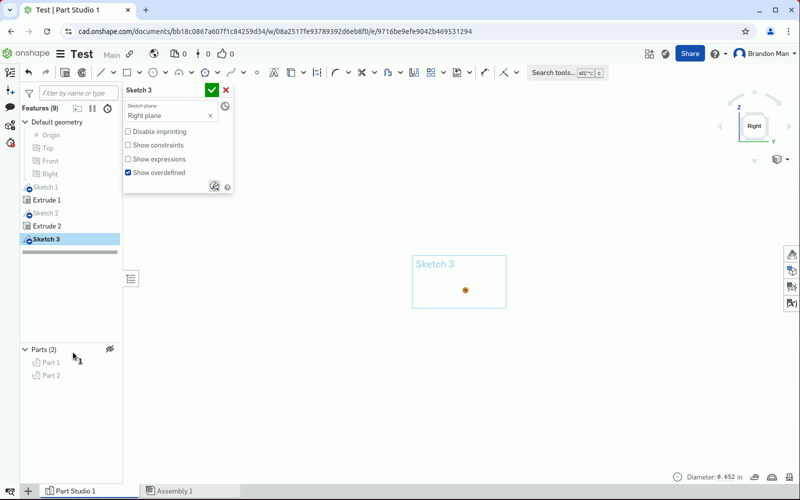
key(shift+y)
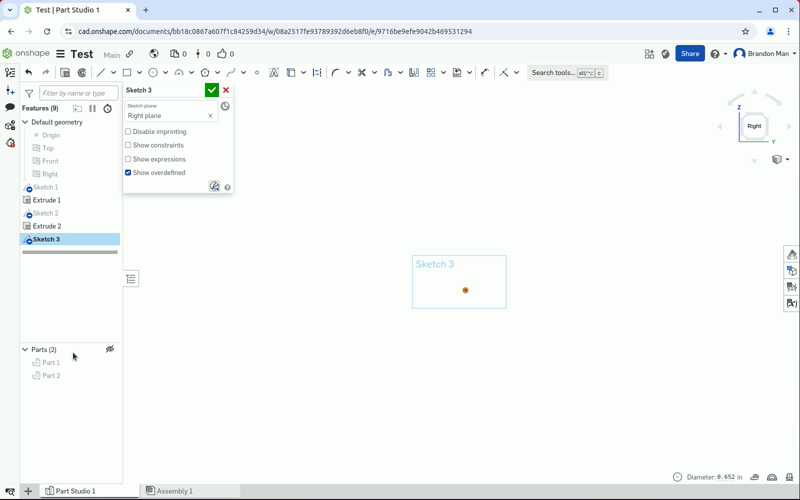
key(shift+e)
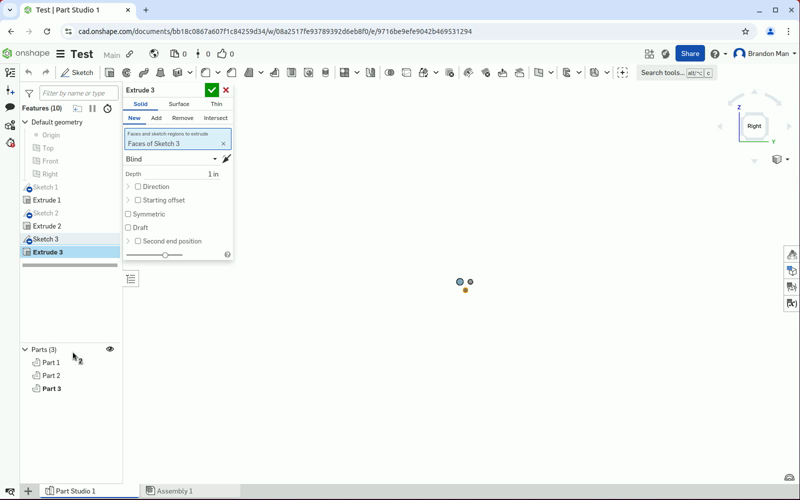
mouse_move(143, 106)
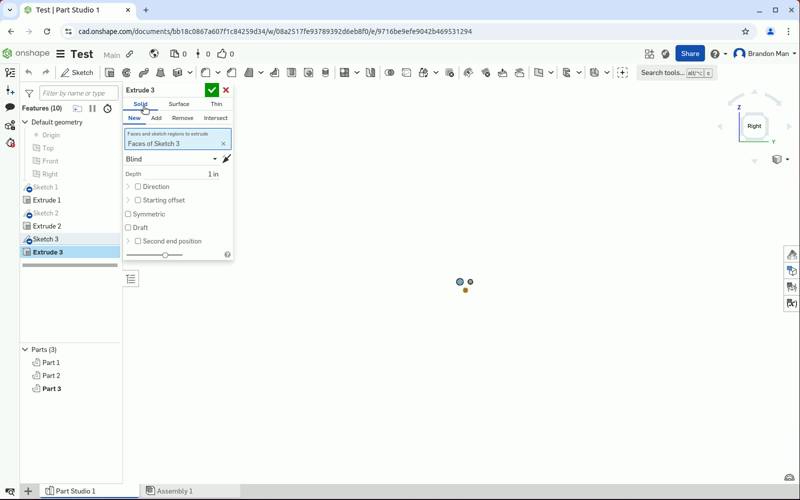
click(143, 106)
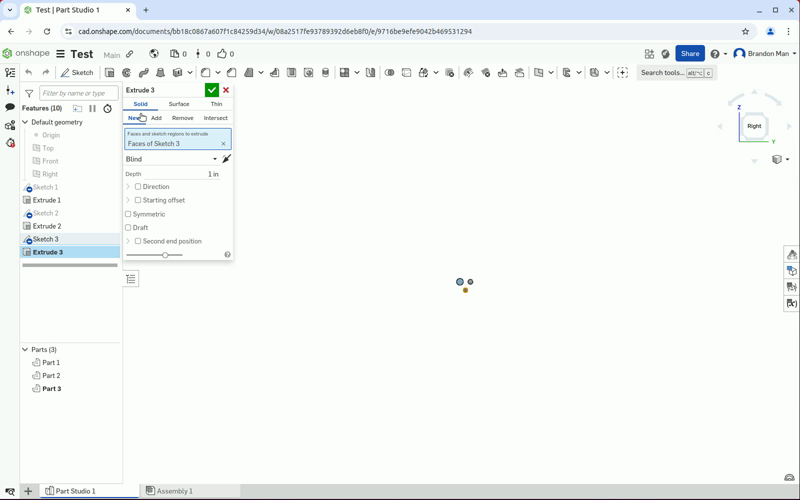
mouse_move(137, 120)
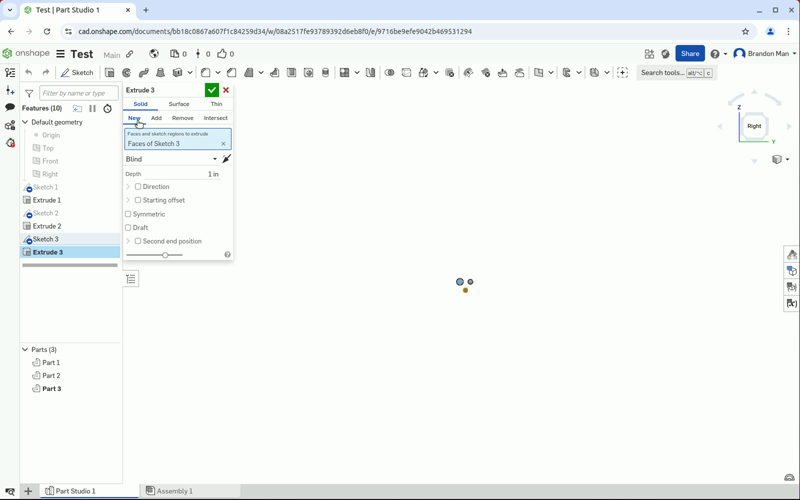
click(137, 120)
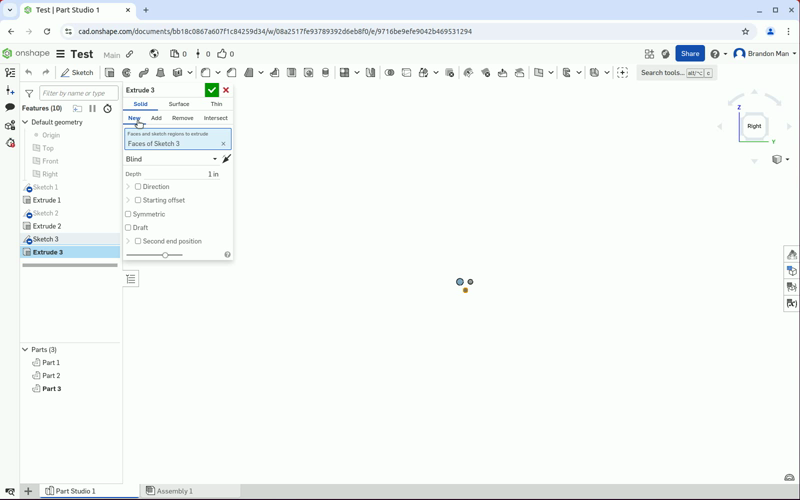
key(tab, 4)
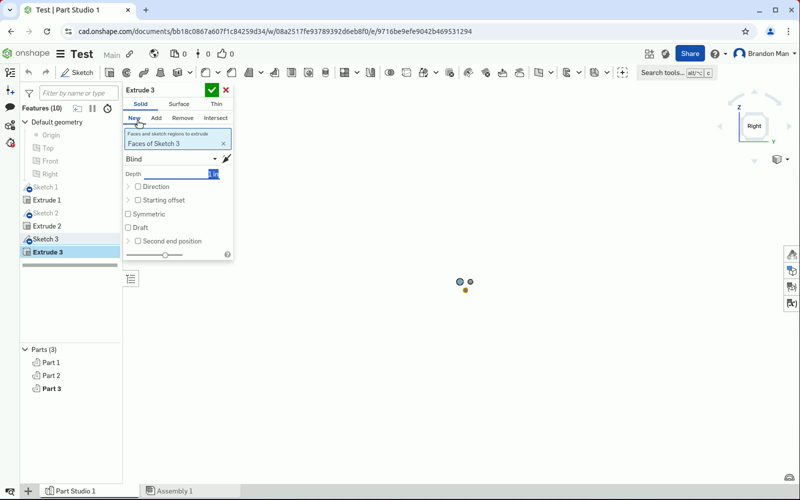
text(23.108)
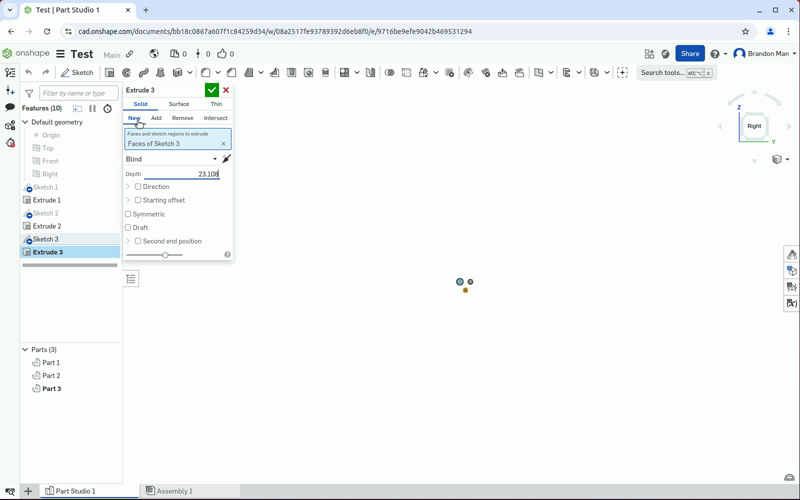
key(enter)
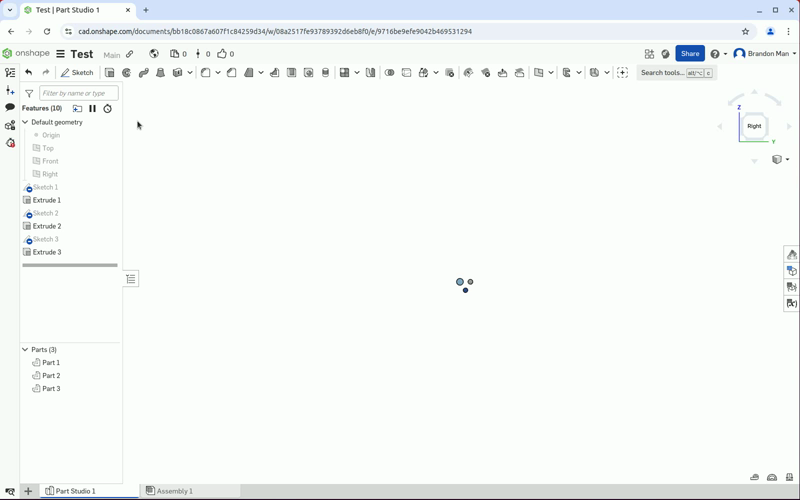
key(shift+h)
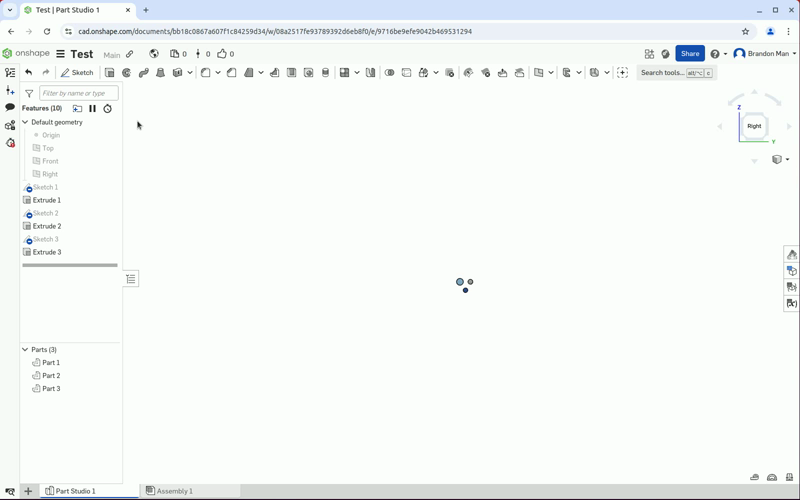
key(shift+h)
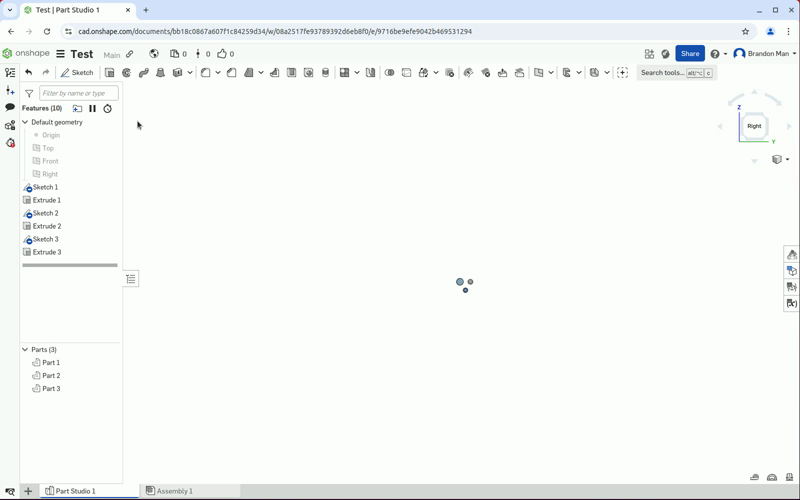
key(shift+7)
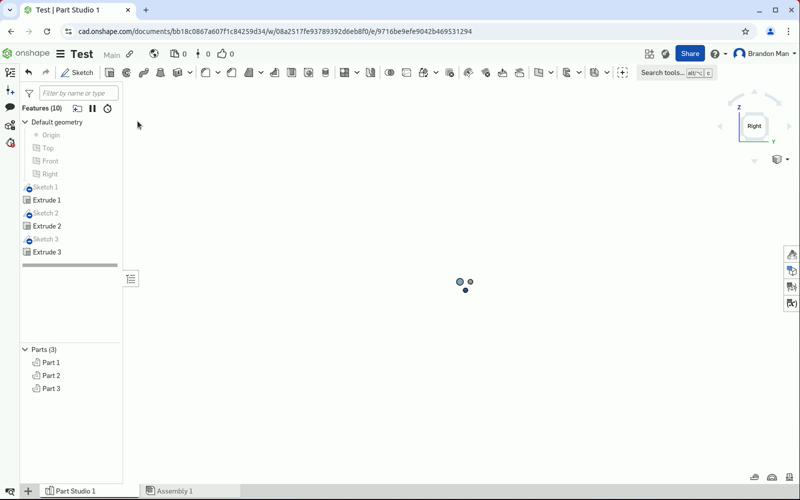
key(right, 2)
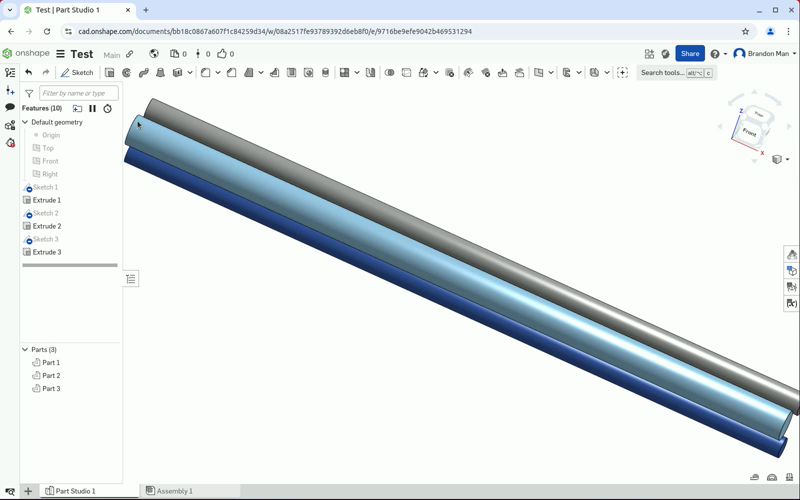
key(down, 2)
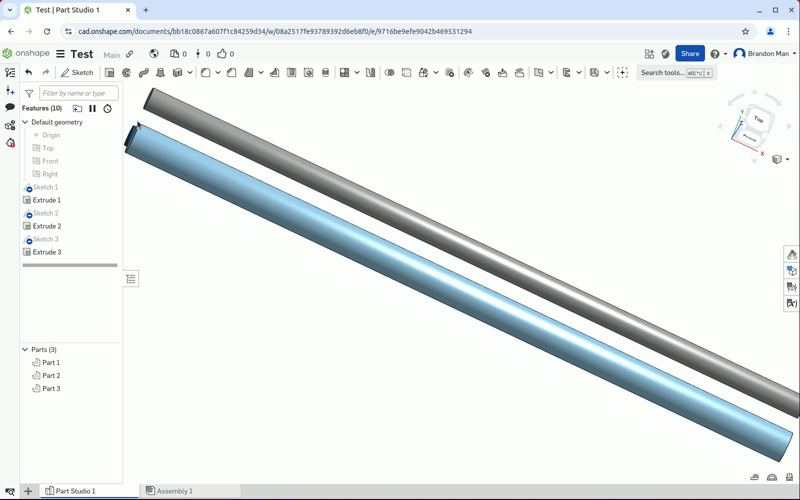
key(up, 2)
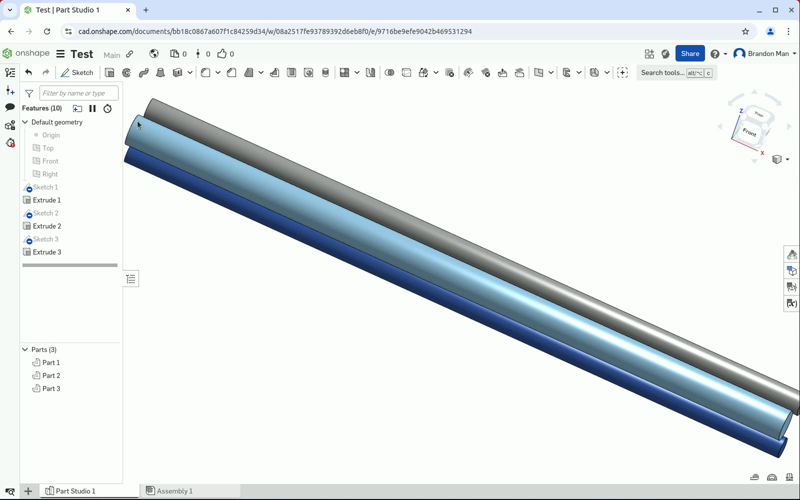
key(left, 2)
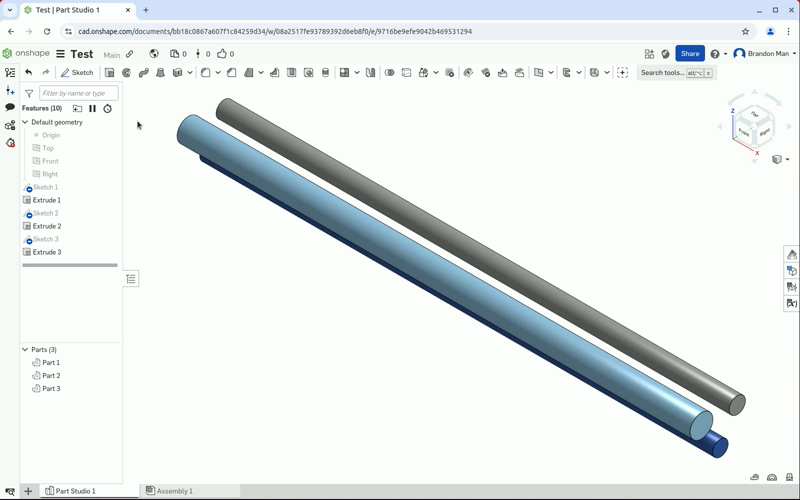
mouse_move(73, 189)
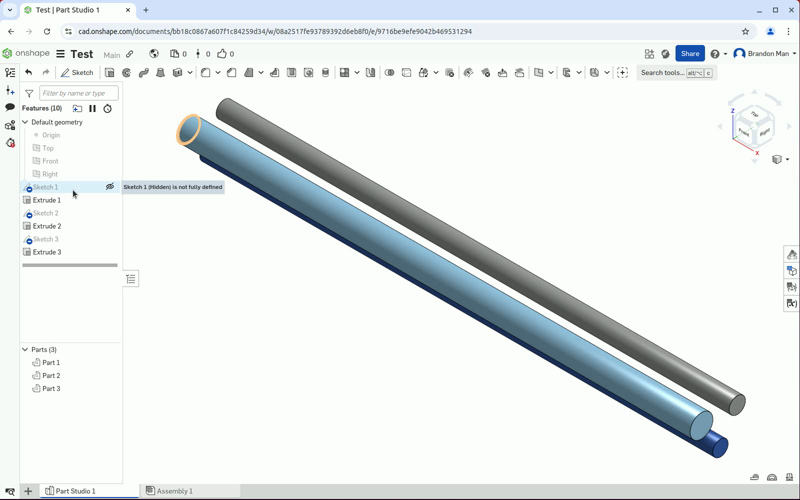
click(73, 189)